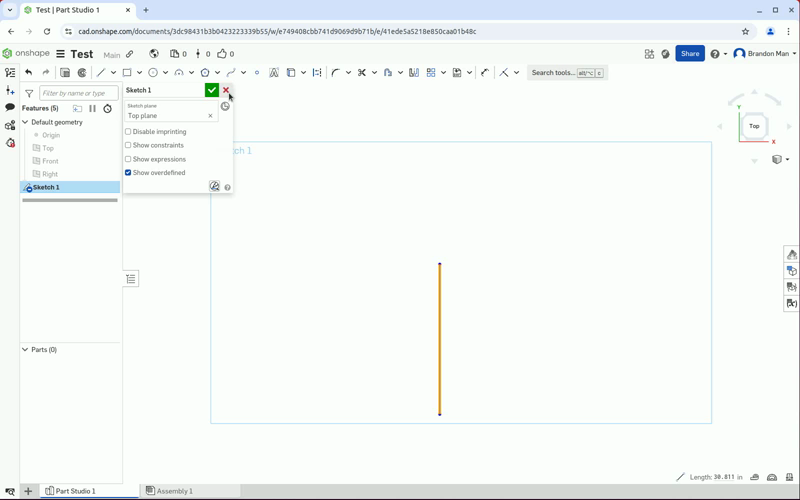
key(shift+h)
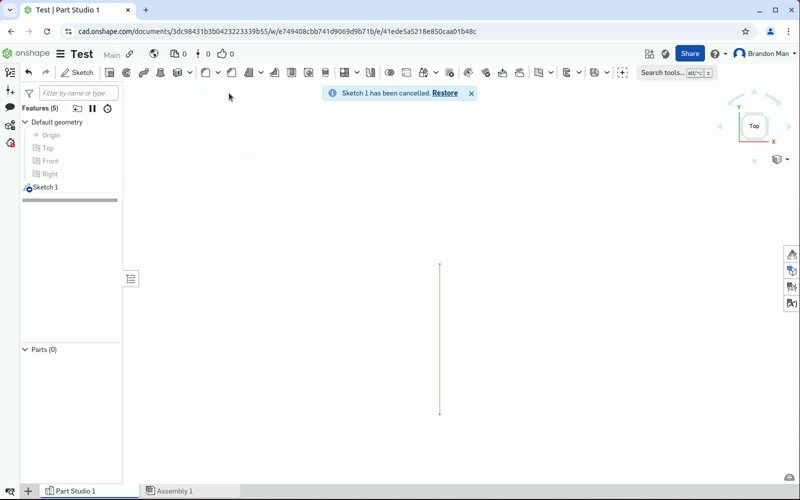
key(shift+s)
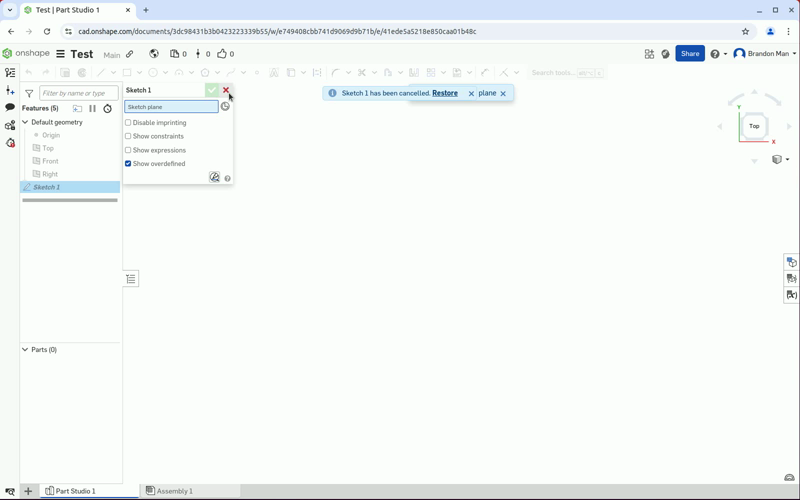
mouse_move(73, 150)
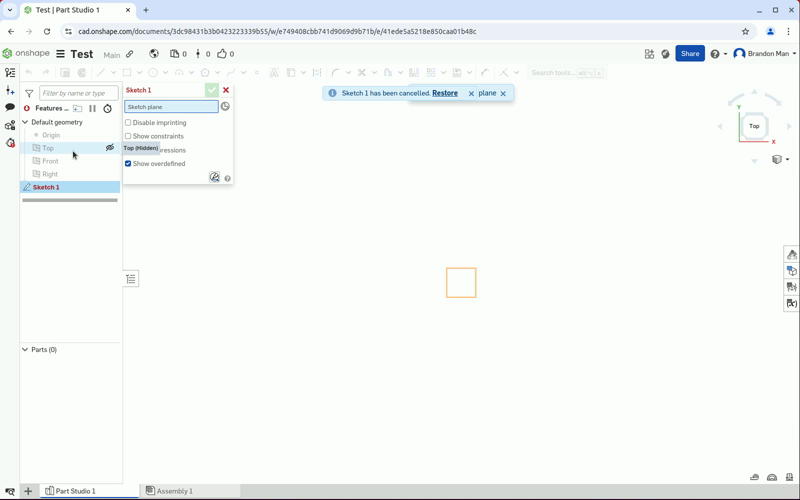
click(73, 150)
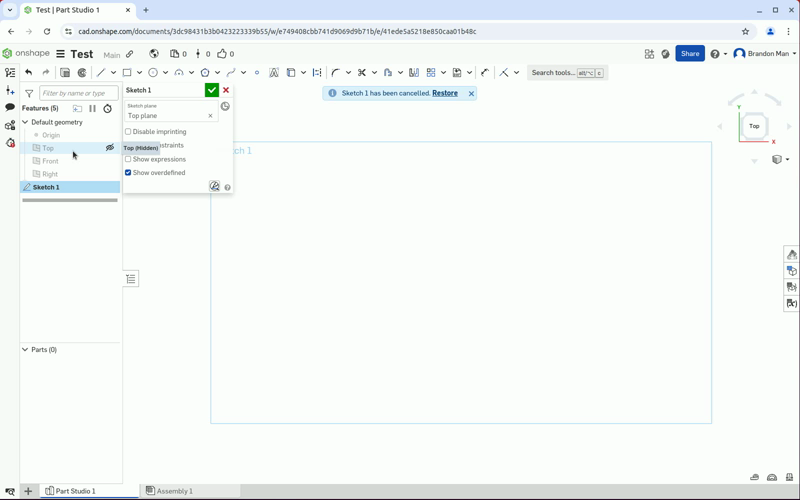
mouse_move(73, 352)
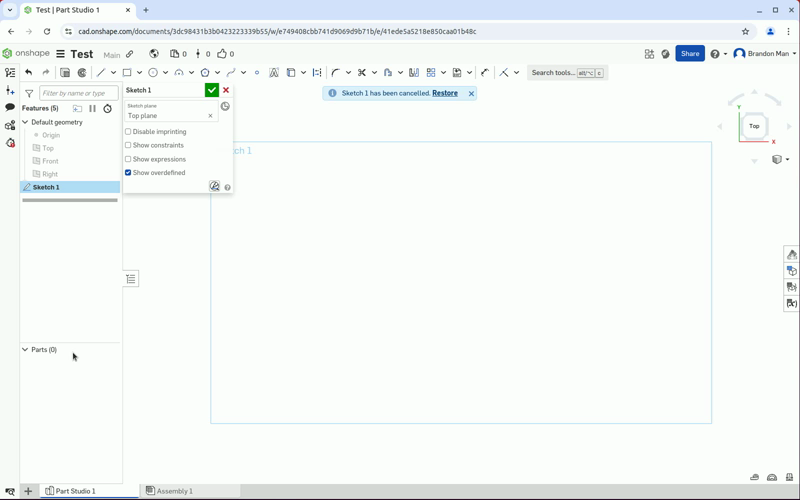
key(y)
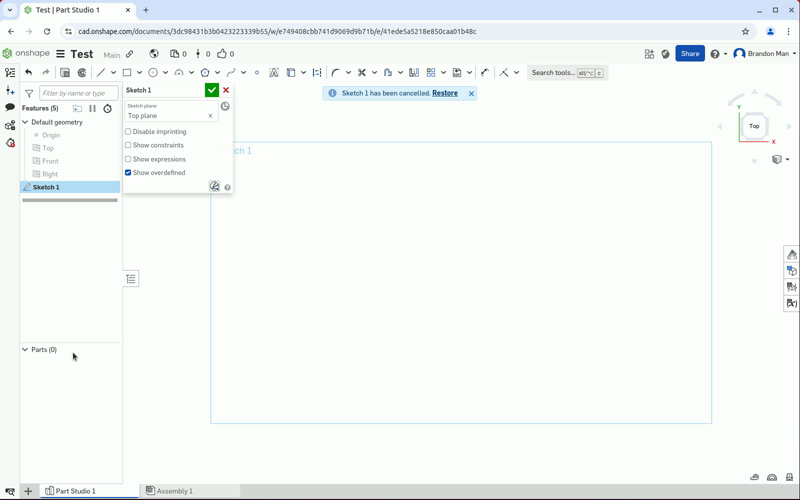
key(c)
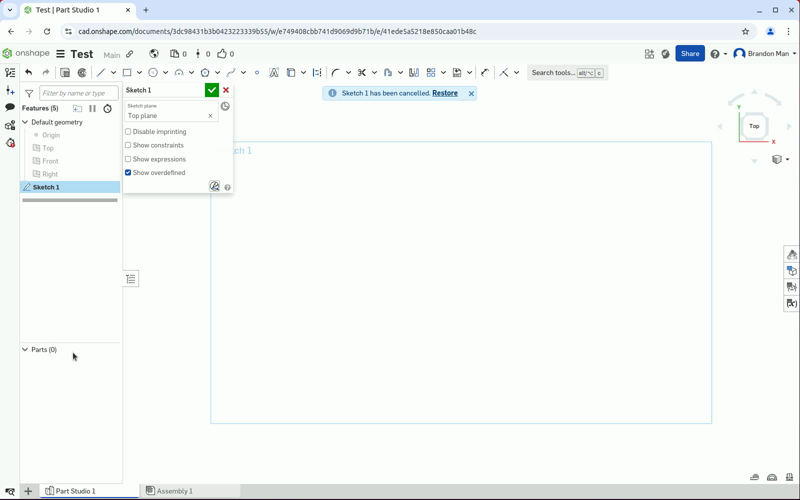
key_down(shift)
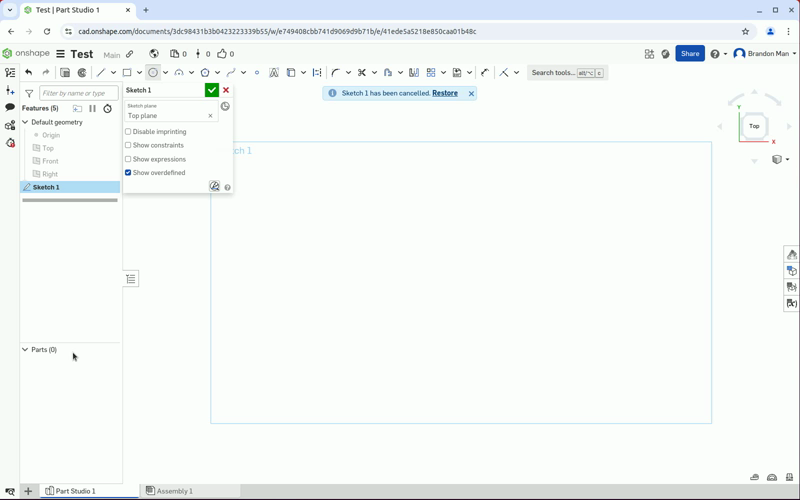
mouse_move(461, 282)
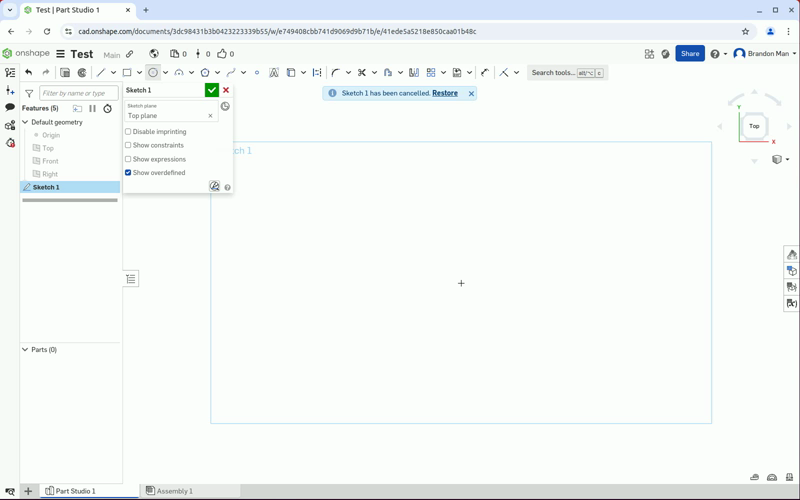
click(461, 282)
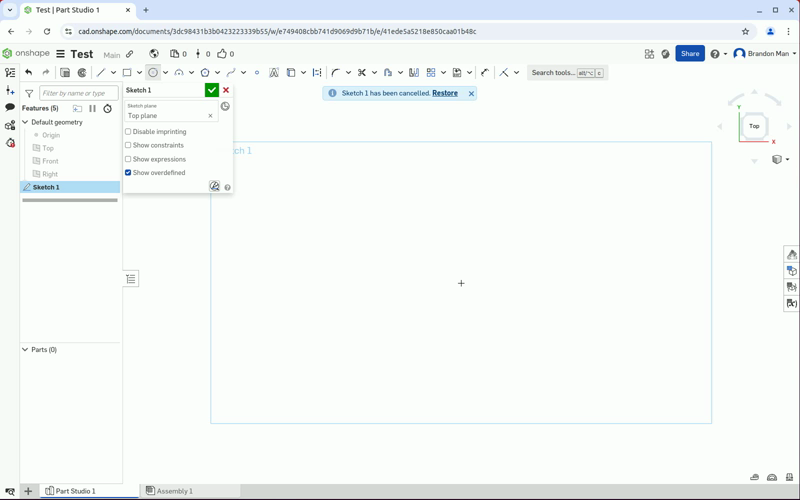
key_up(shift)
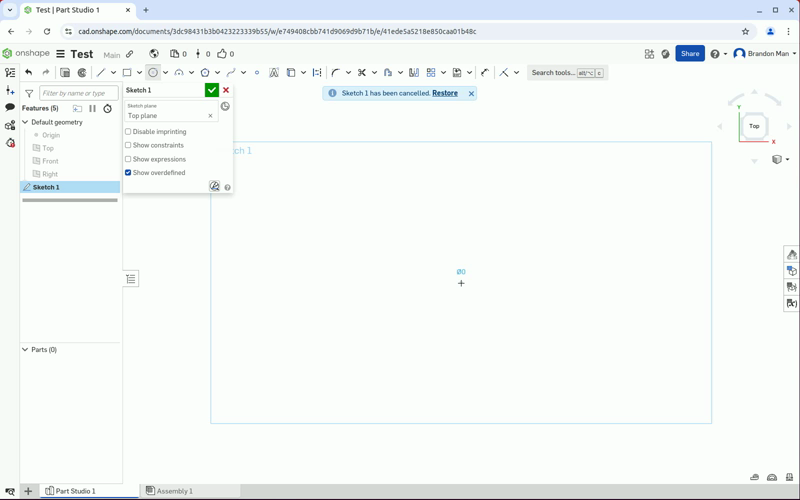
mouse_move(574, 282)
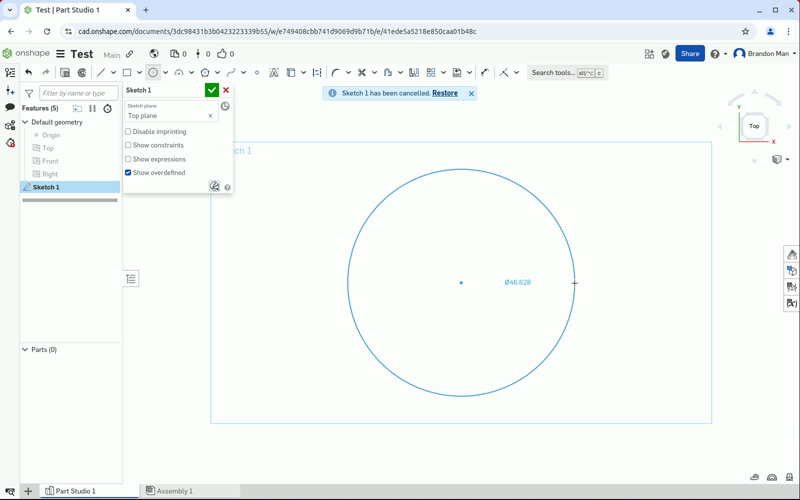
click(574, 282)
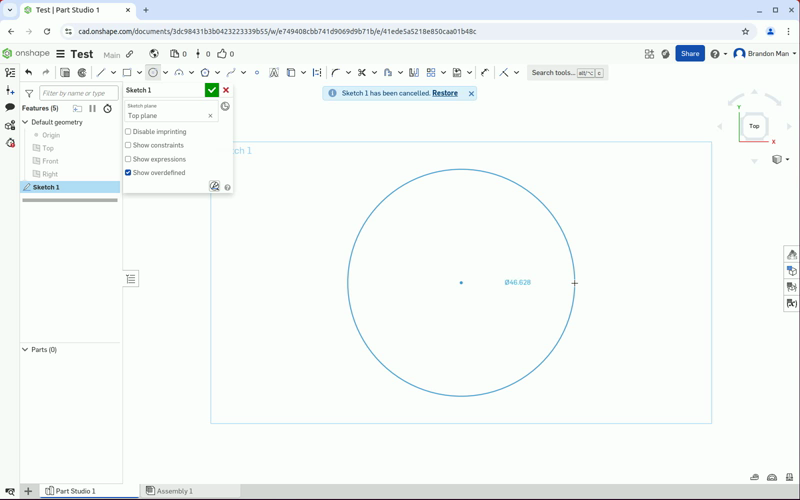
key(esc)
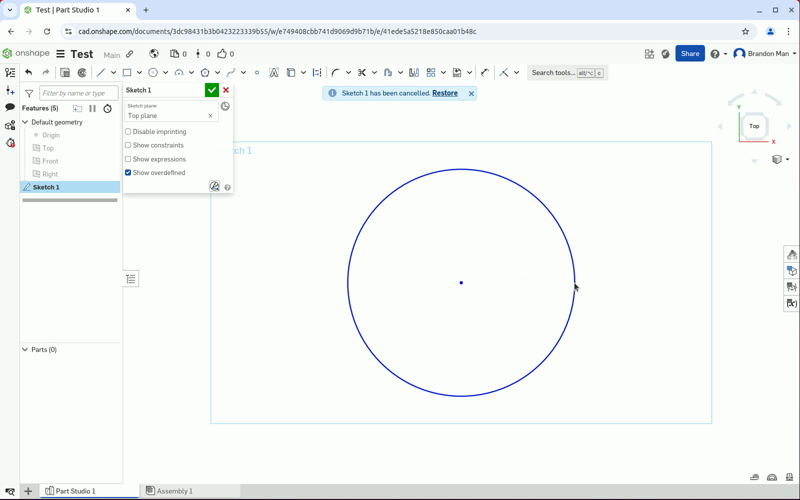
key(c)
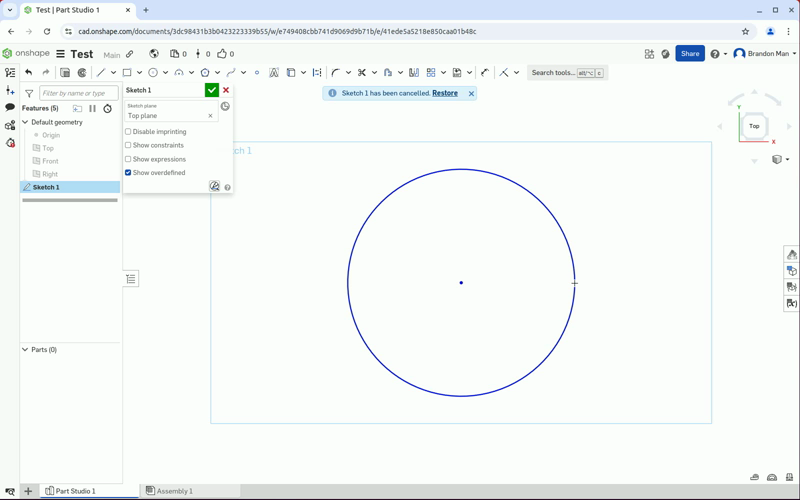
key_down(shift)
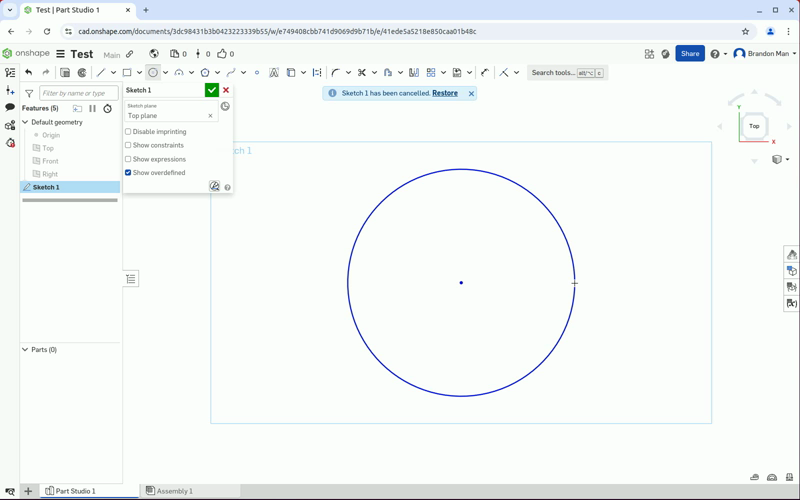
mouse_move(461, 282)
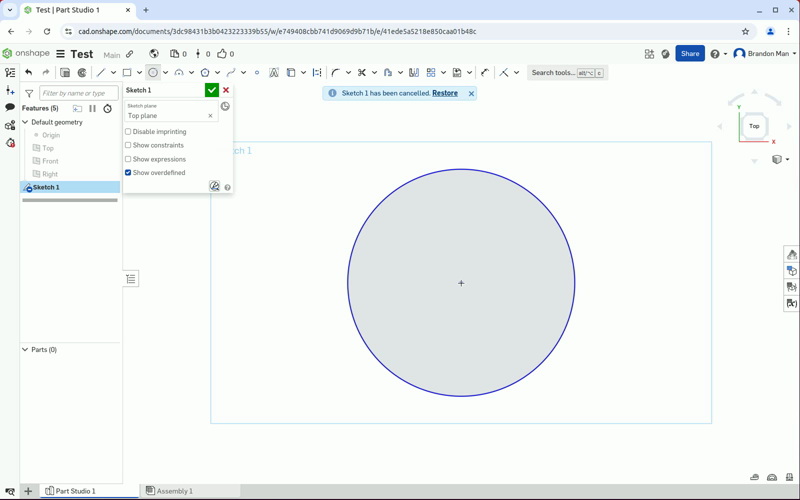
click(461, 282)
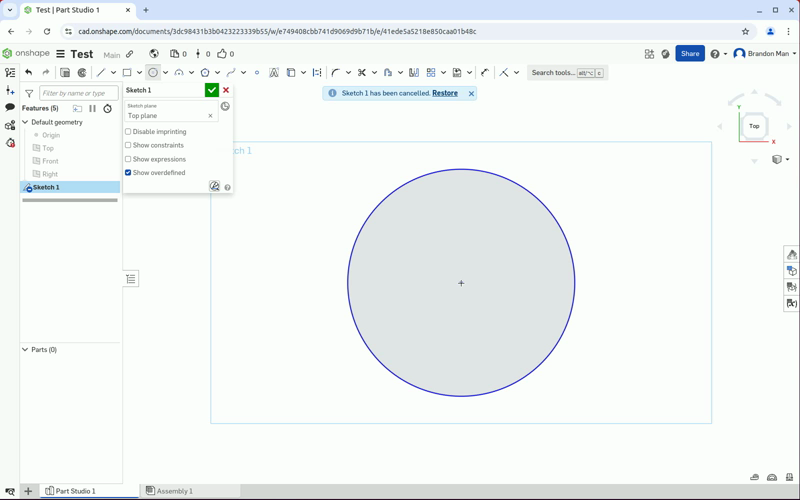
key_up(shift)
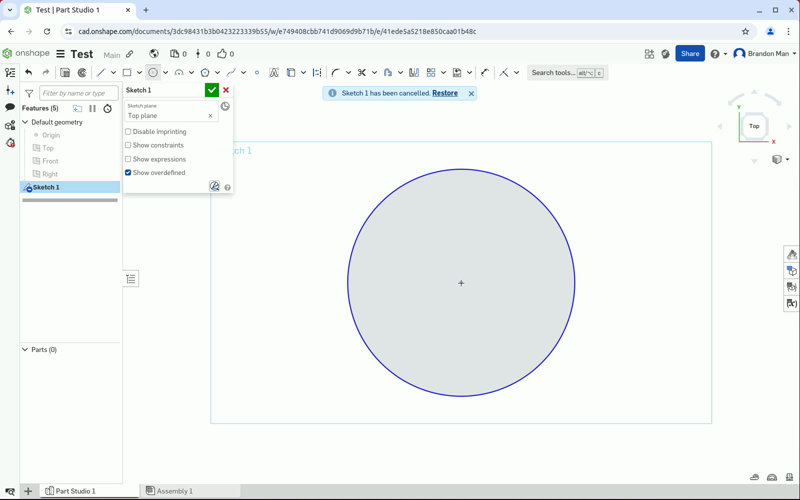
mouse_move(529, 282)
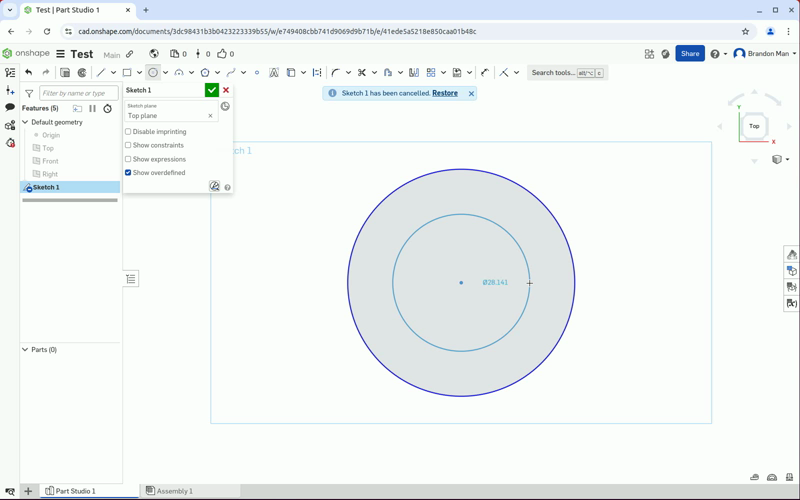
click(529, 282)
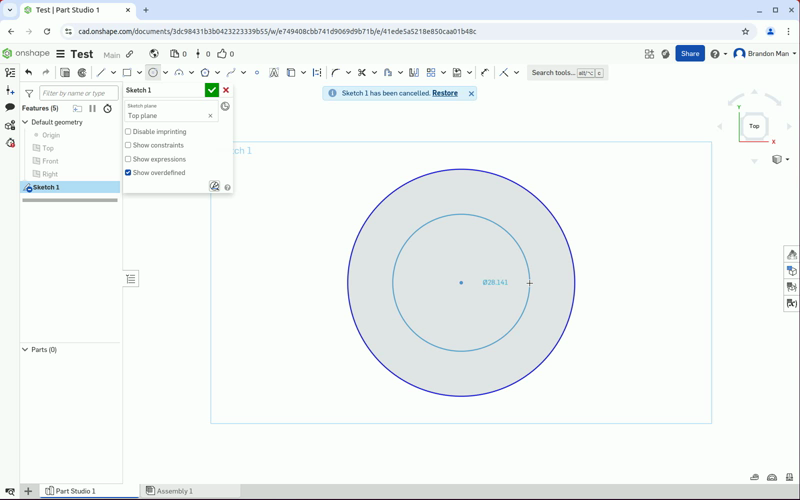
key(esc)
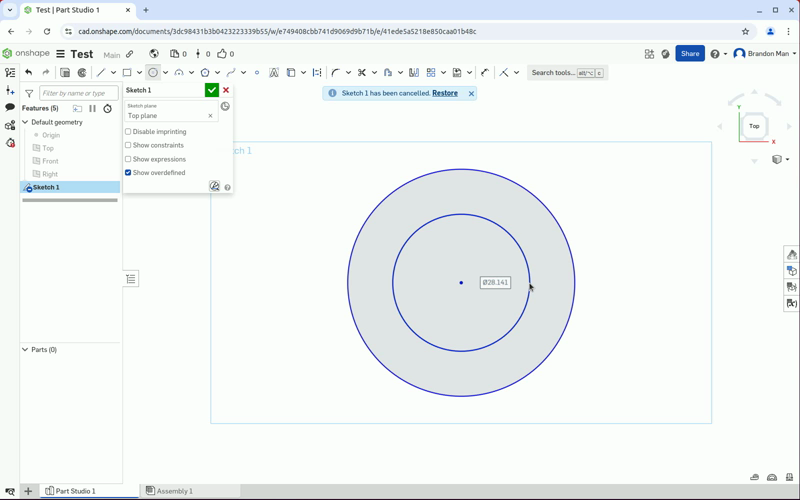
mouse_move(537, 243)
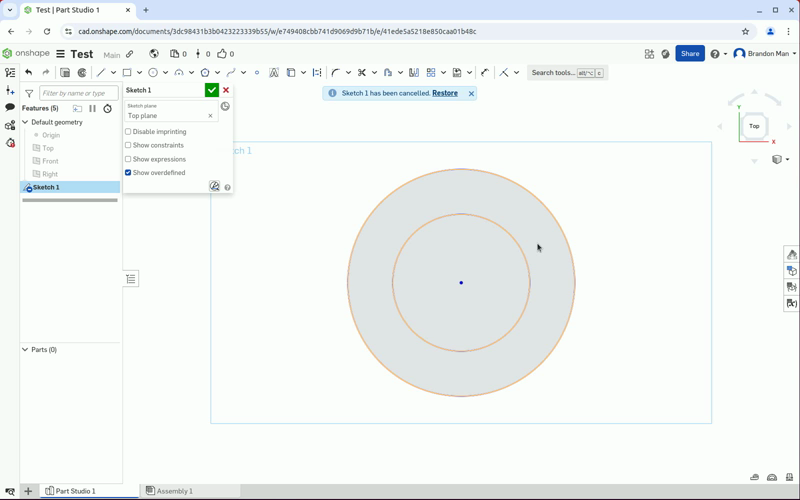
click(537, 243)
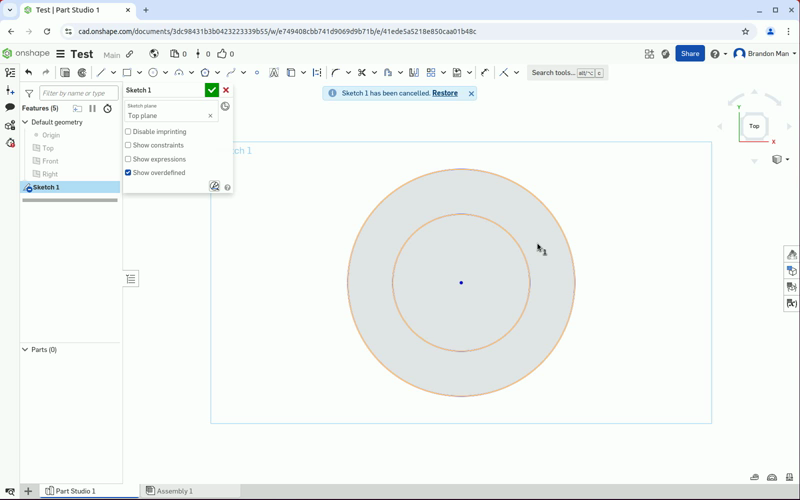
mouse_move(73, 352)
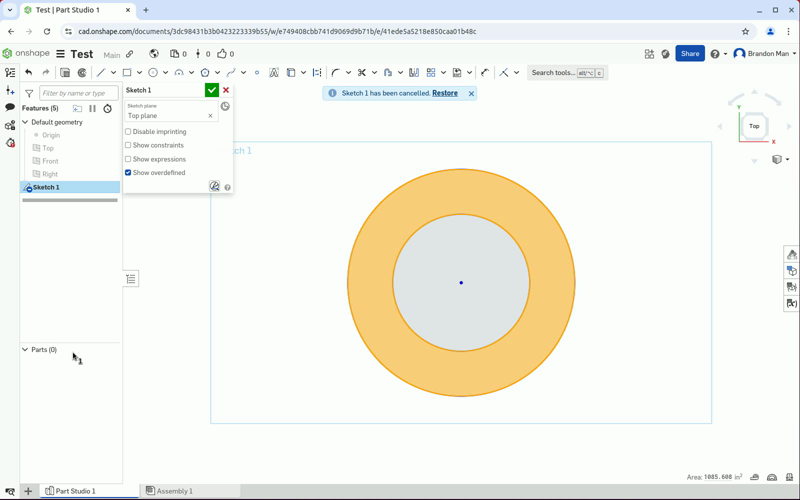
key(shift+y)
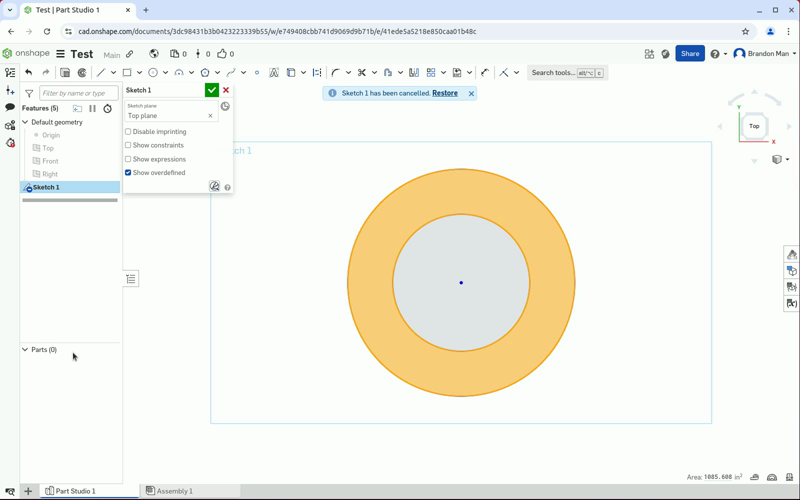
key(shift+e)
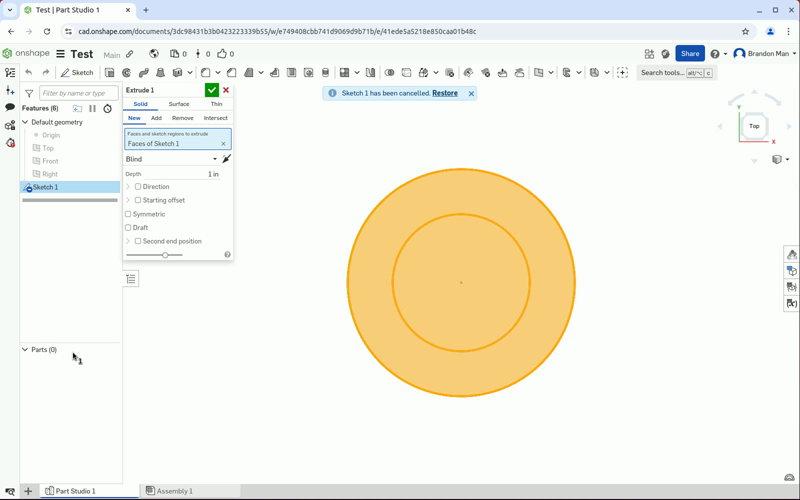
mouse_move(143, 106)
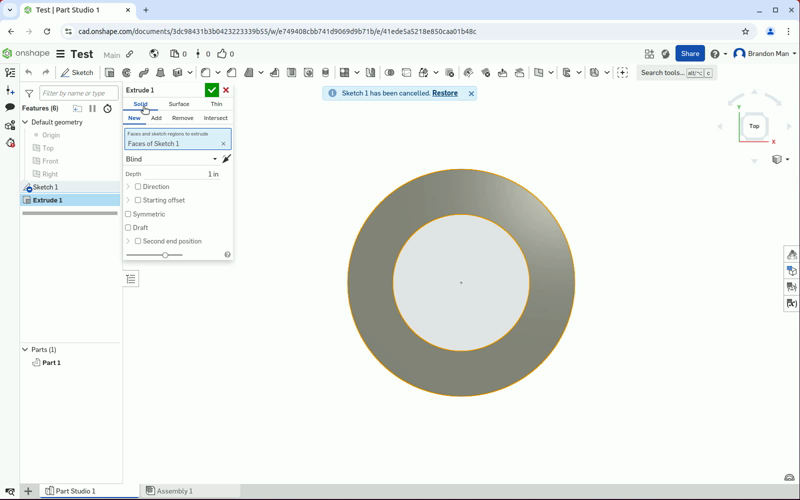
click(143, 106)
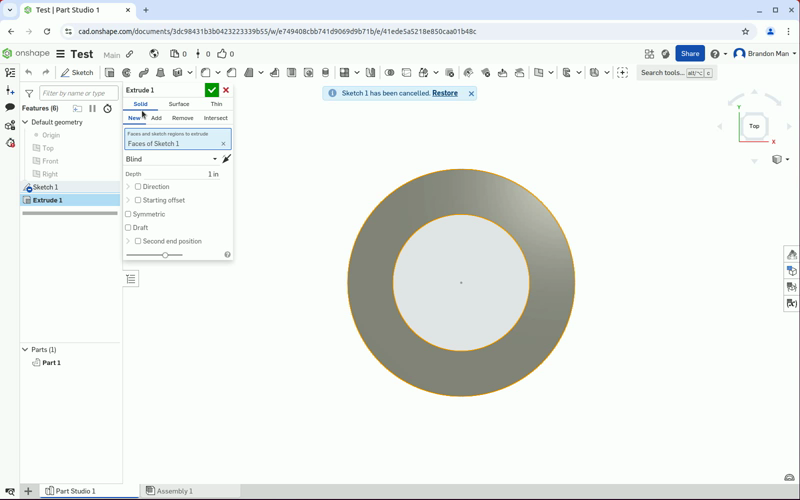
mouse_move(137, 120)
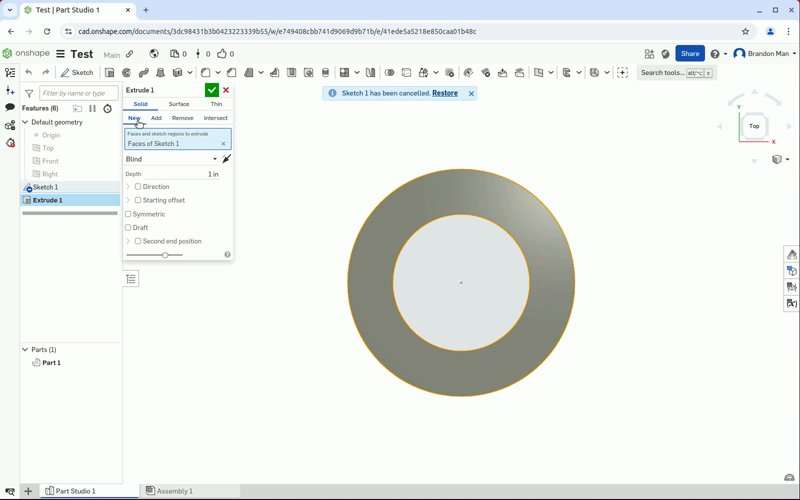
click(137, 120)
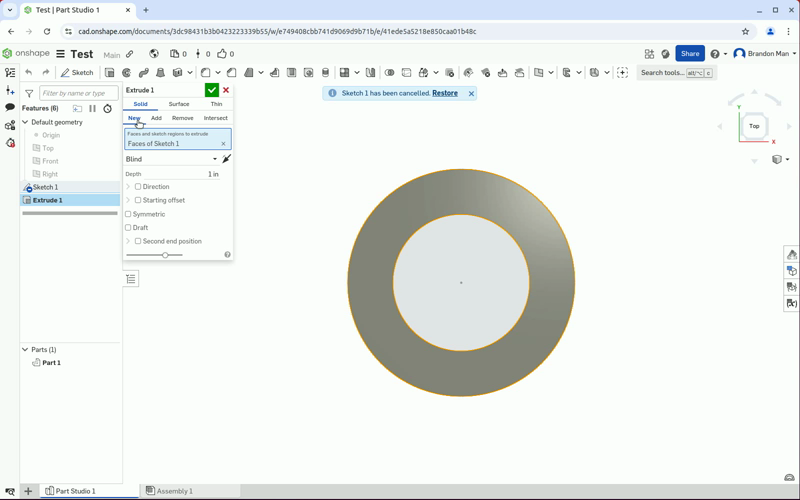
key(tab, 4)
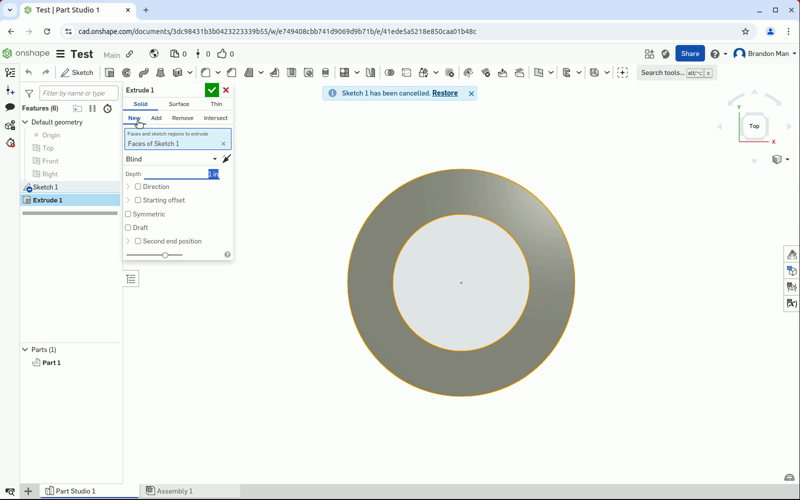
text(1.685)
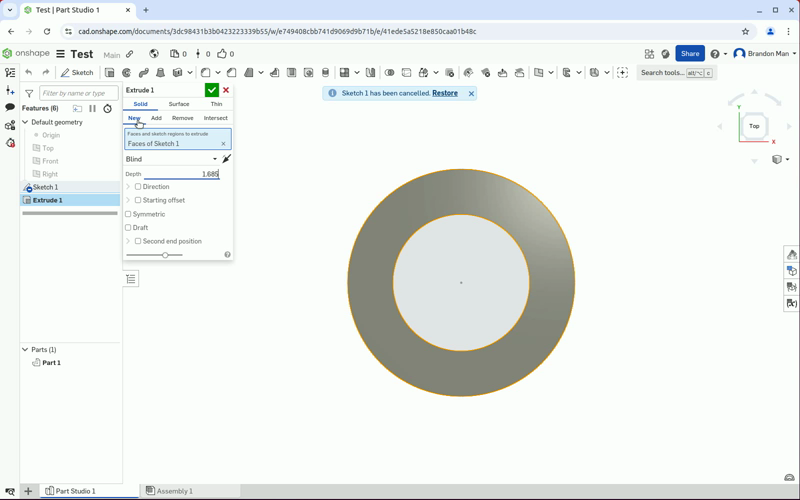
key(enter)
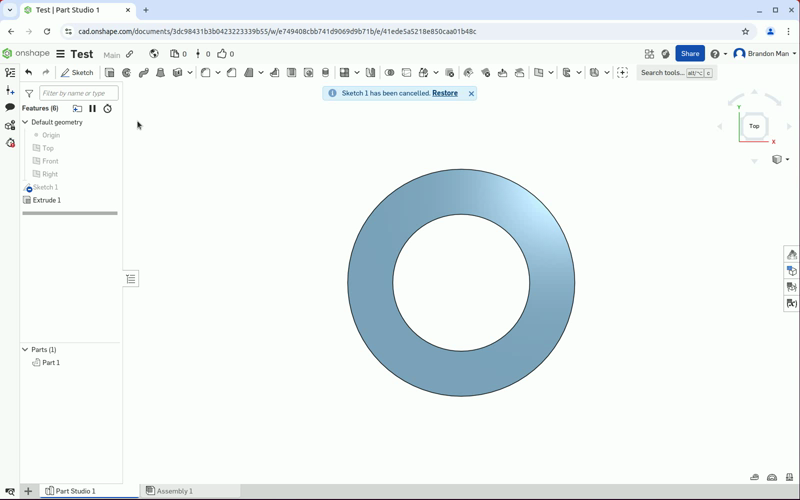
key(shift+h)
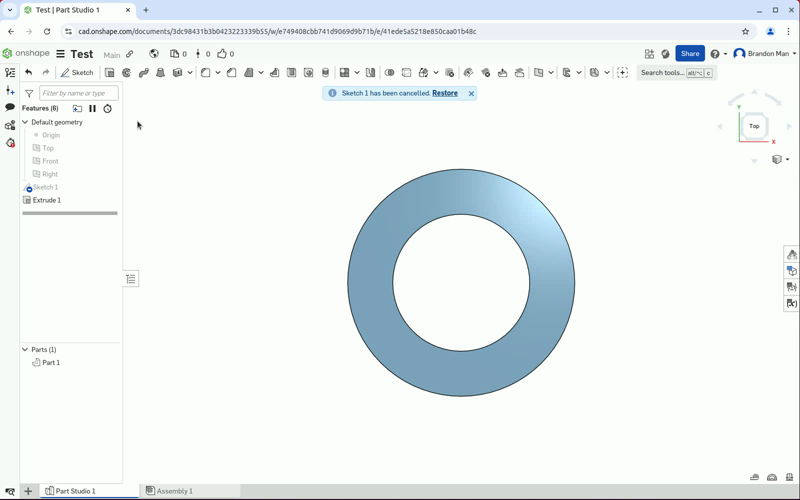
key(shift+h)
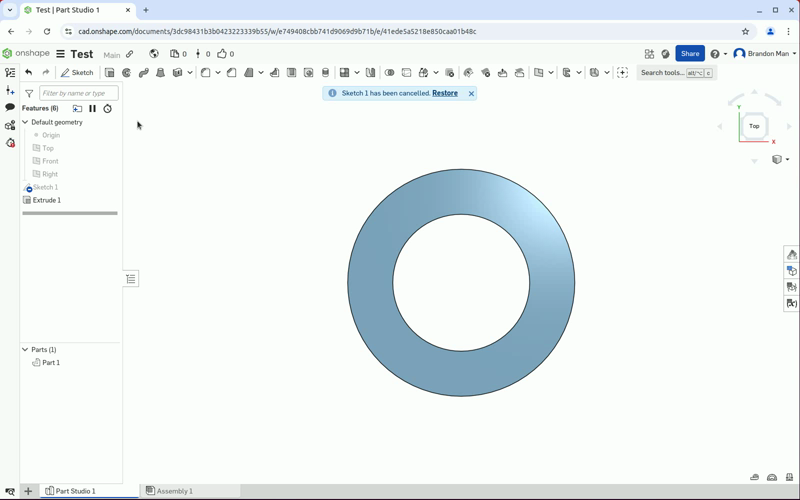
mouse_move(73, 189)
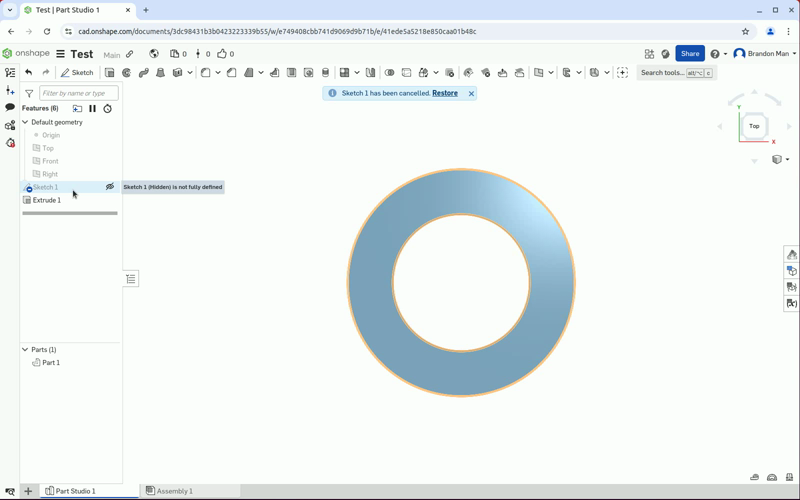
click(73, 189)
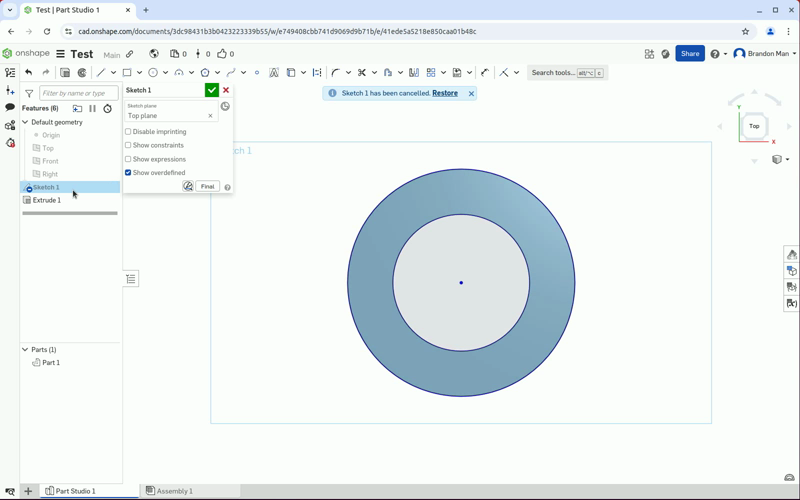
mouse_move(229, 92)
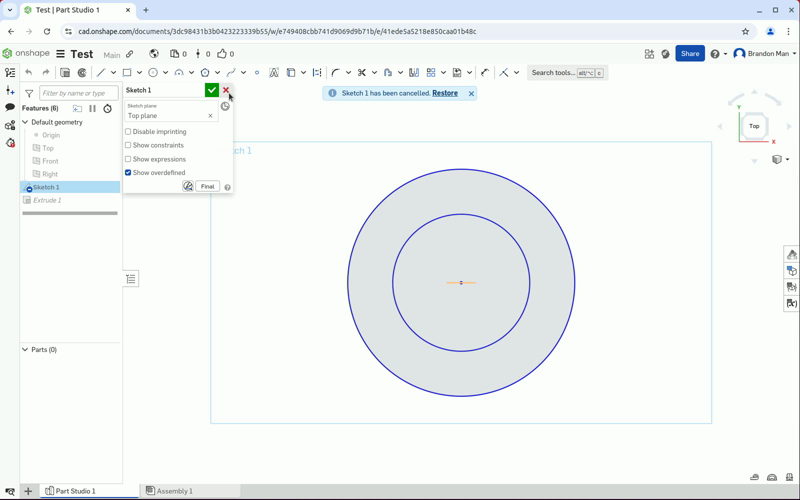
click(229, 92)
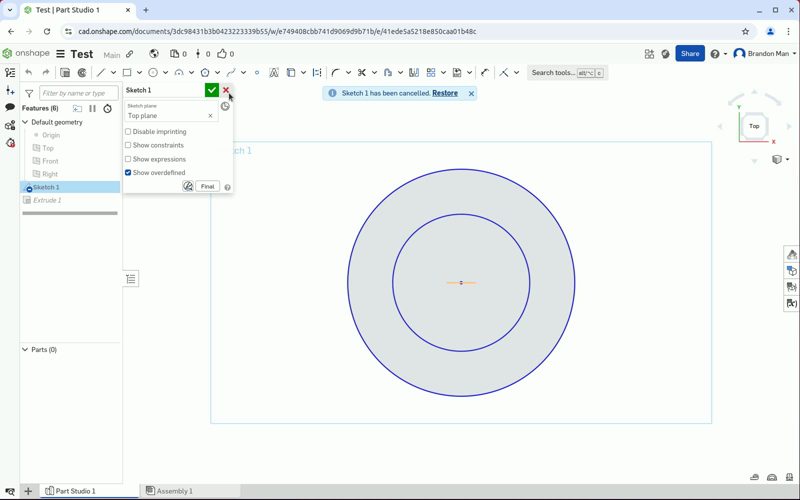
key(shift+s)
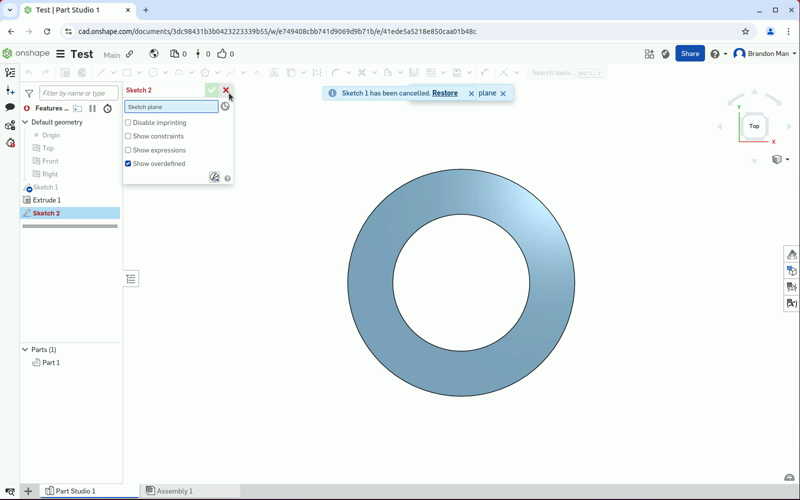
mouse_move(73, 150)
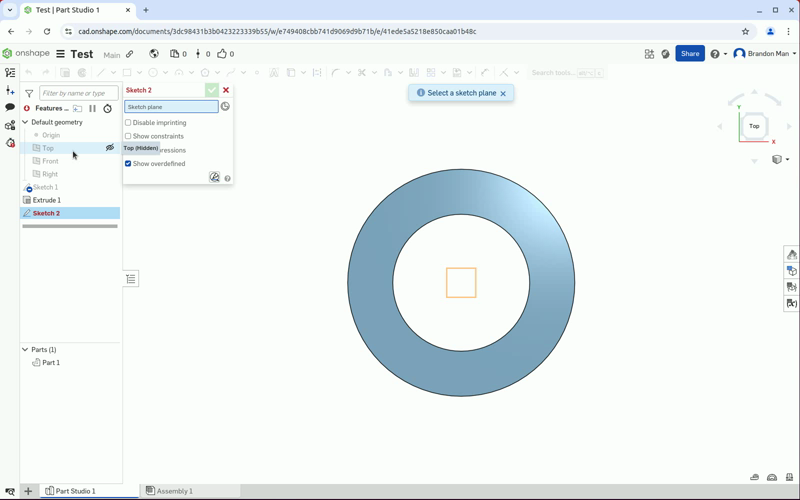
click(73, 150)
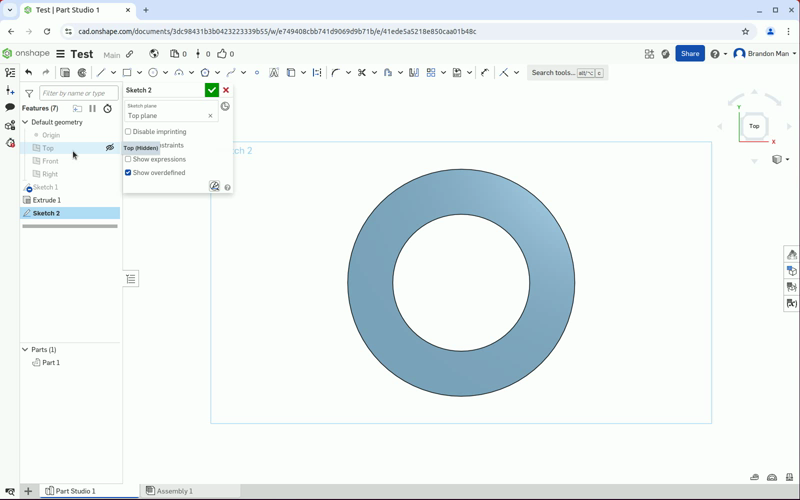
mouse_move(73, 352)
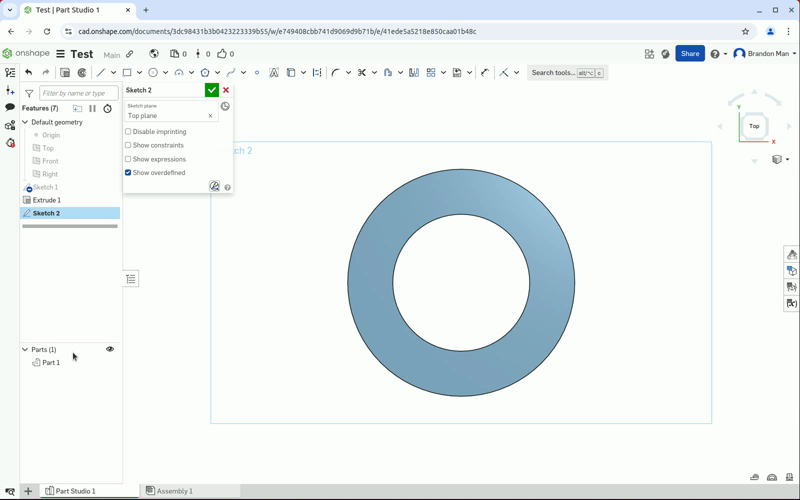
key(y)
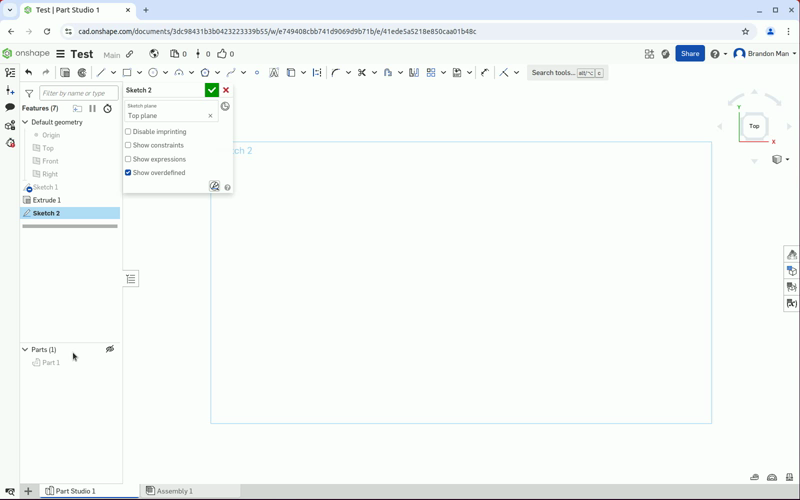
key(c)
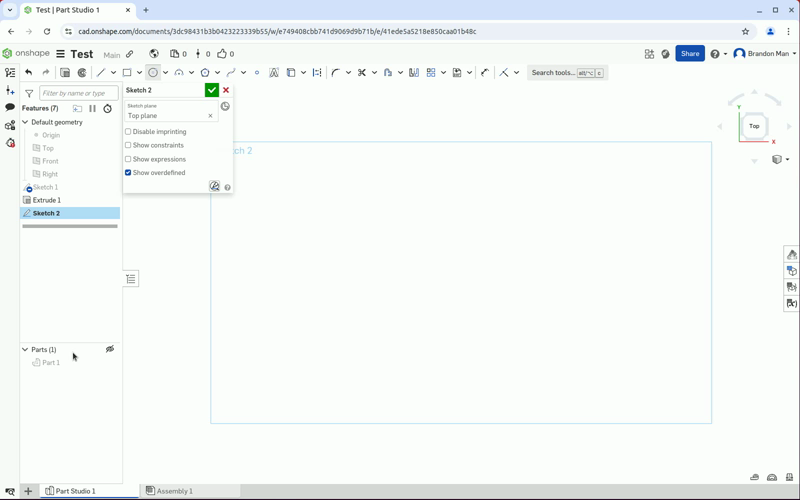
key_down(shift)
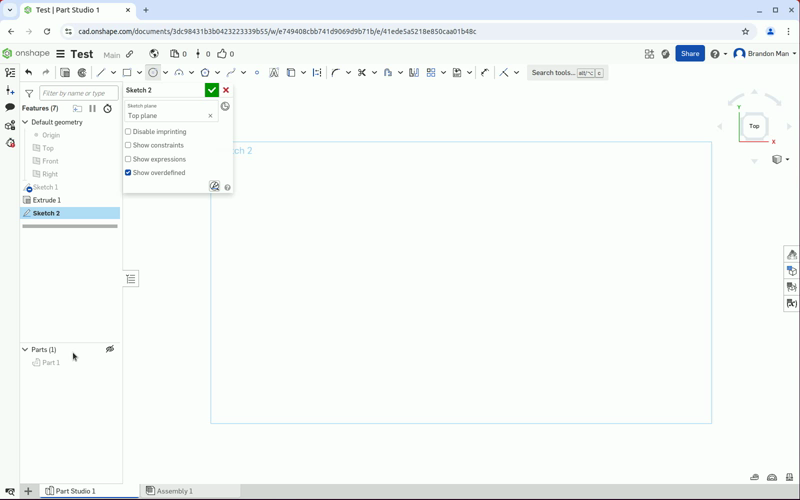
mouse_move(461, 282)
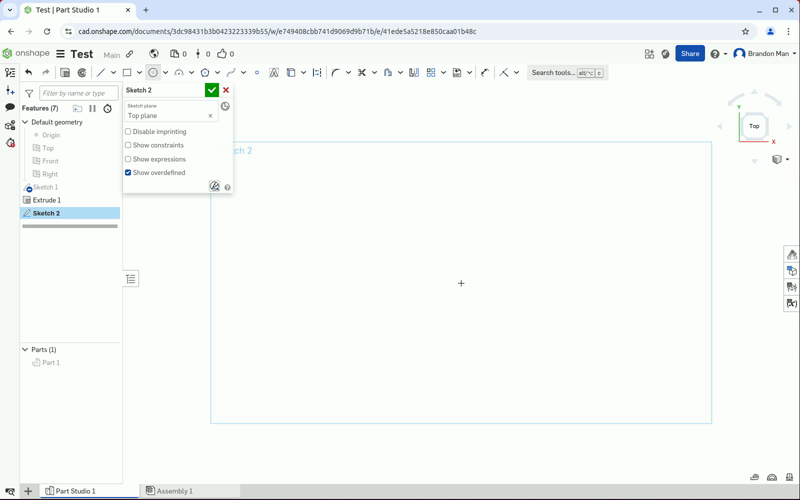
click(461, 282)
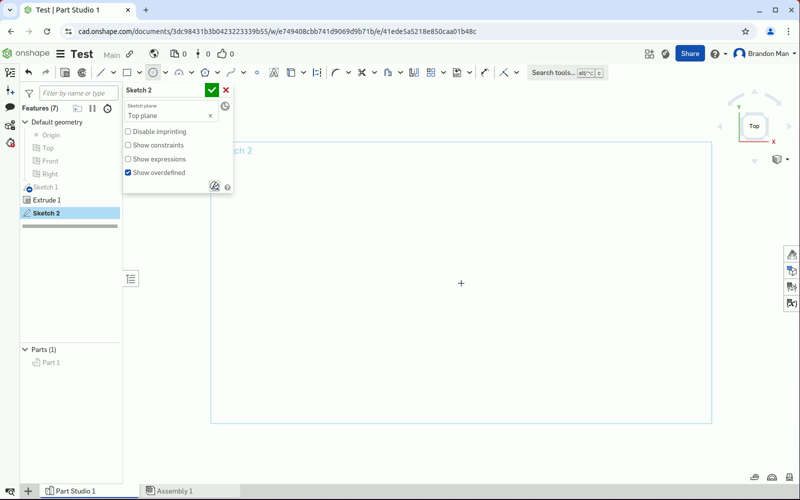
key_up(shift)
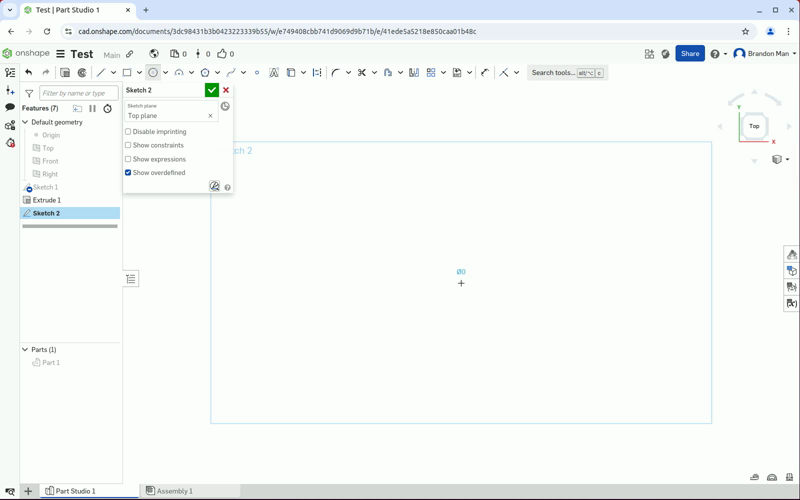
mouse_move(522, 282)
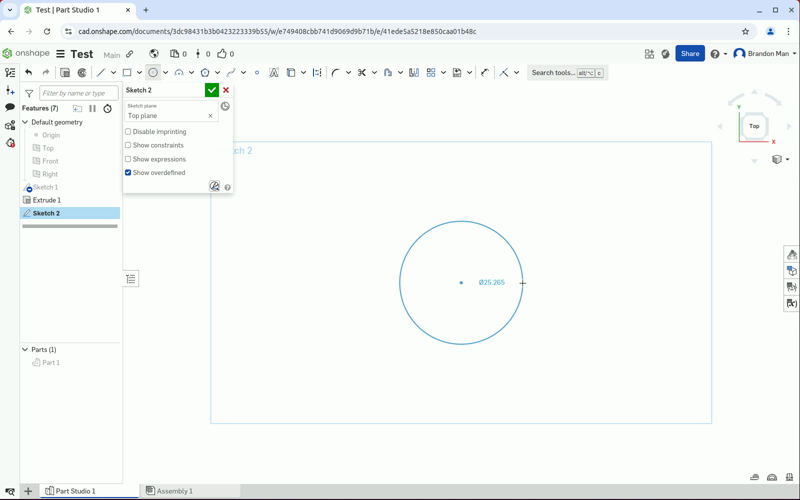
click(522, 282)
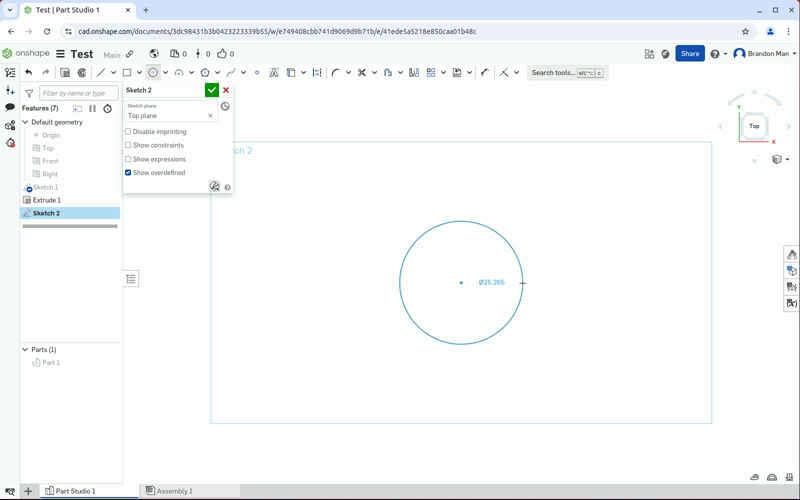
key(esc)
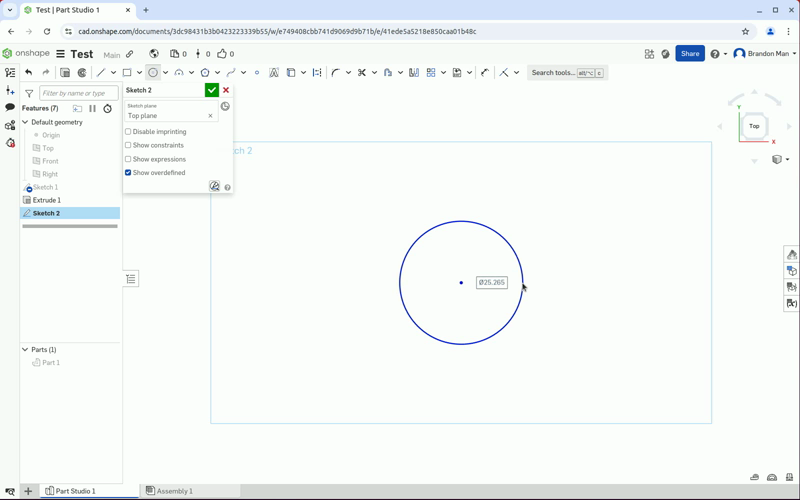
key(c)
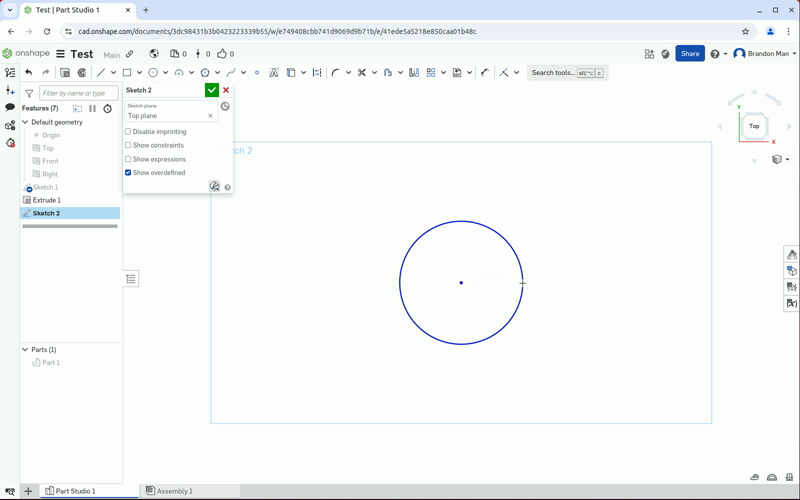
key_down(shift)
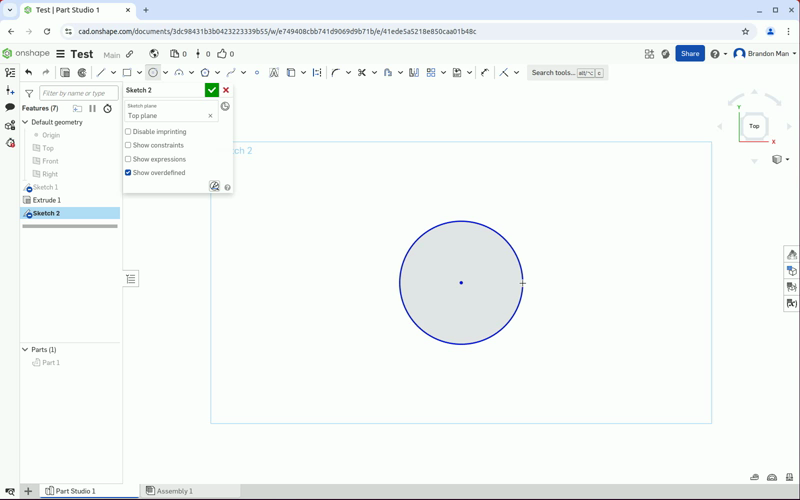
mouse_move(461, 282)
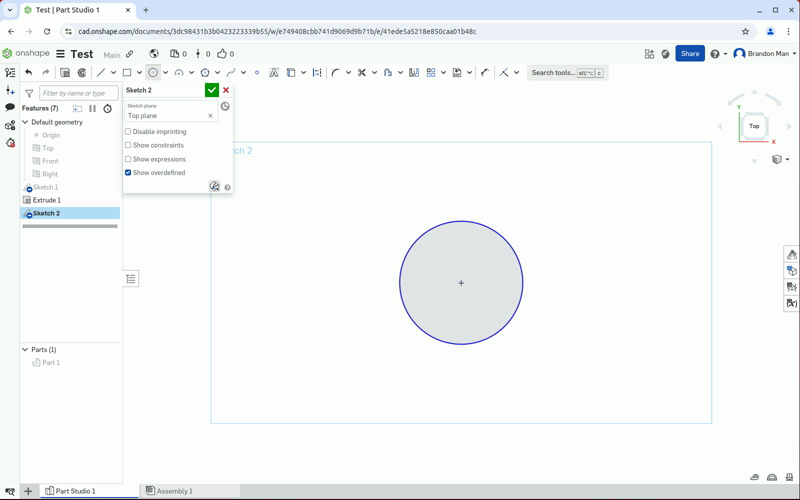
click(461, 282)
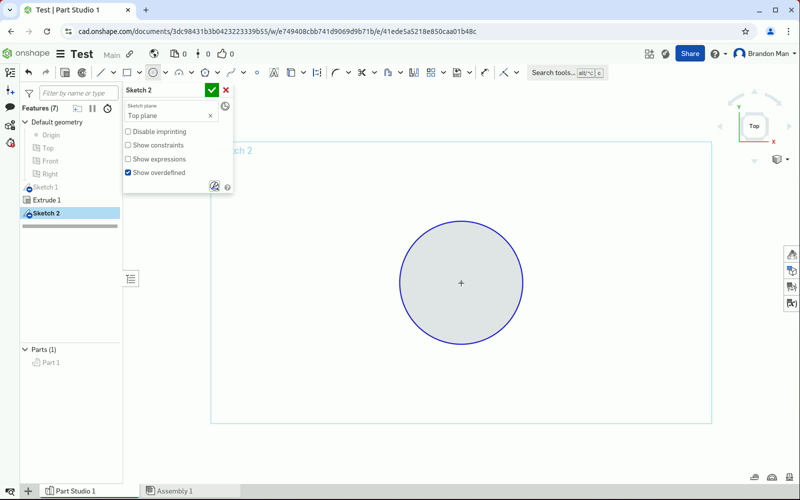
key_up(shift)
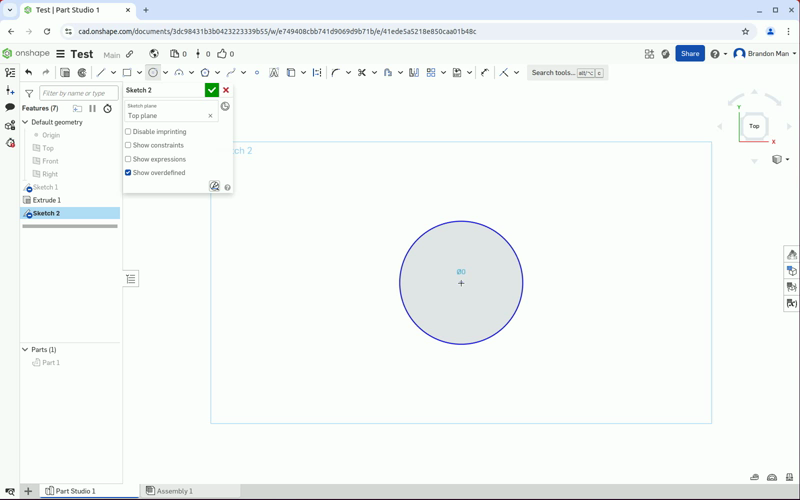
mouse_move(467, 282)
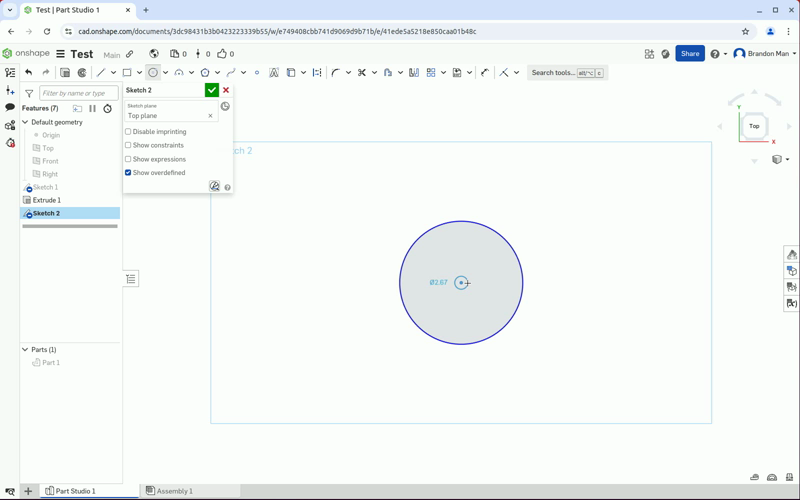
click(467, 282)
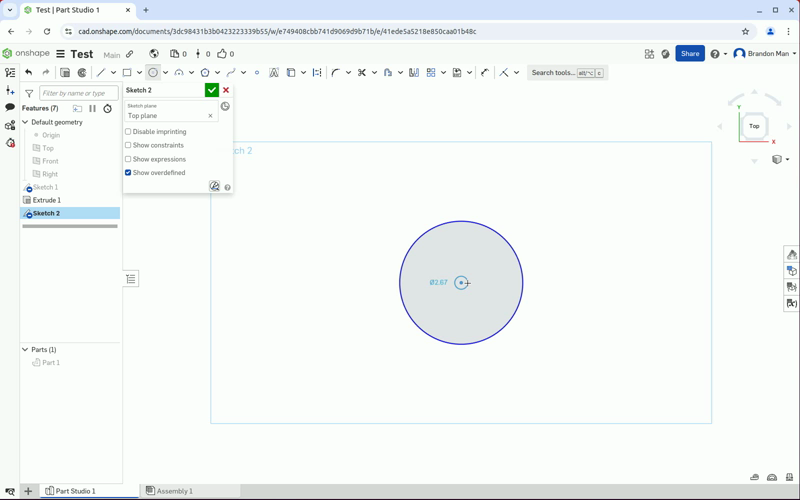
key(esc)
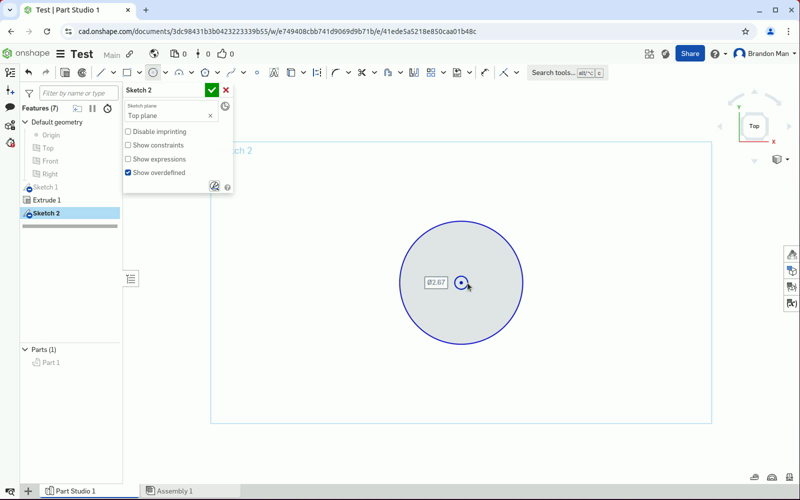
mouse_move(452, 332)
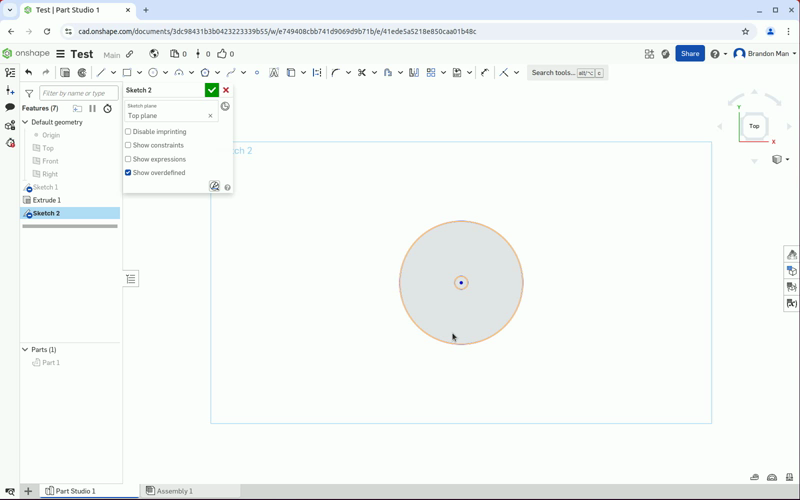
click(452, 332)
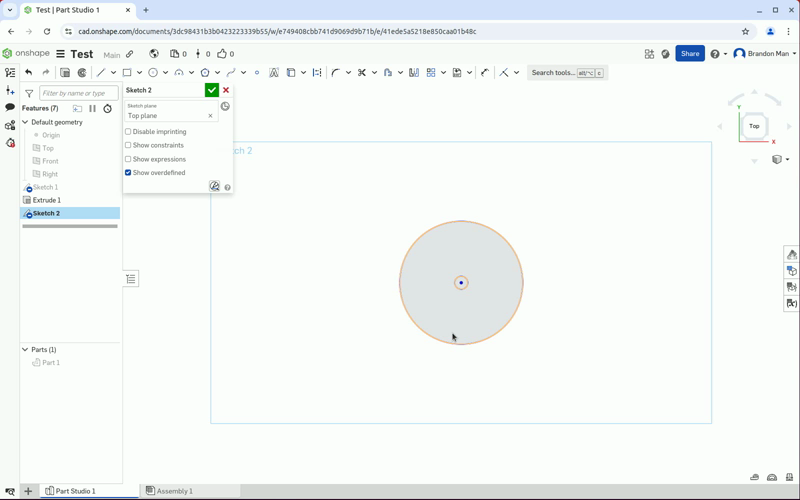
mouse_move(73, 352)
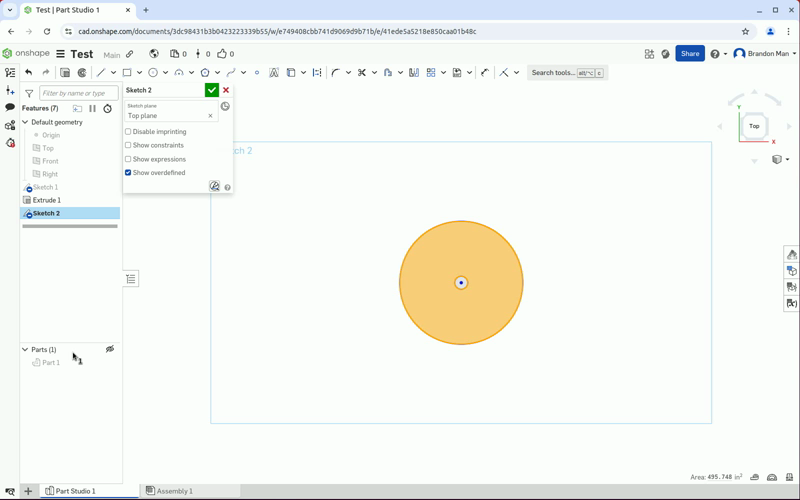
key(shift+y)
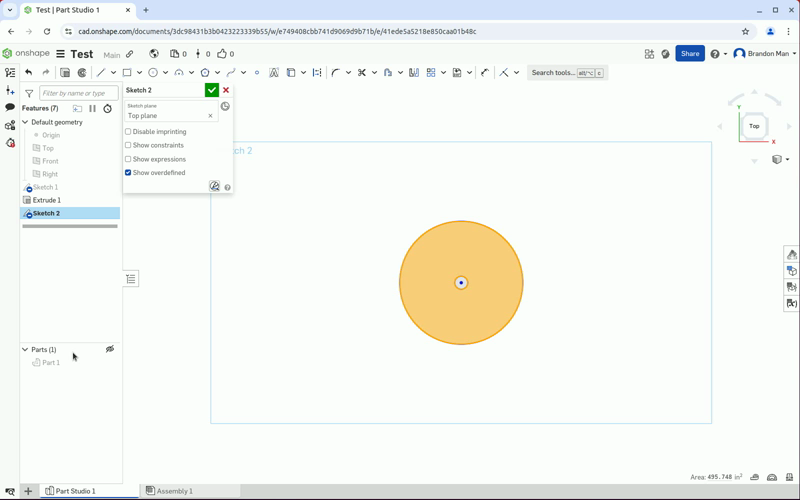
key(shift+e)
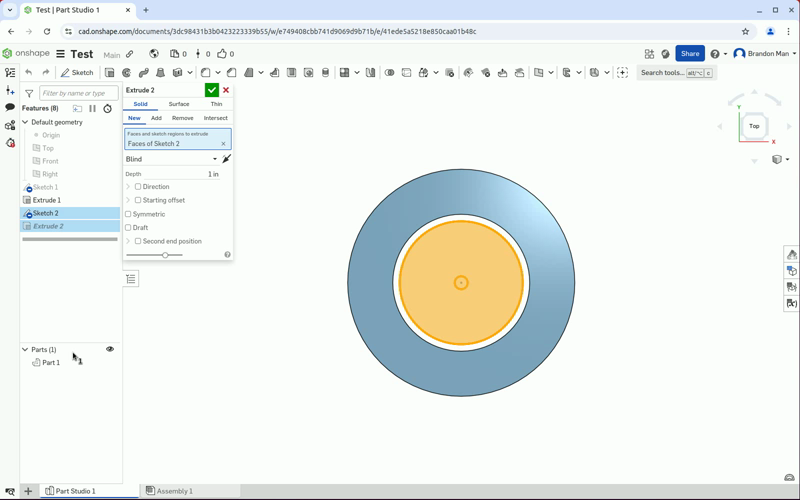
mouse_move(143, 106)
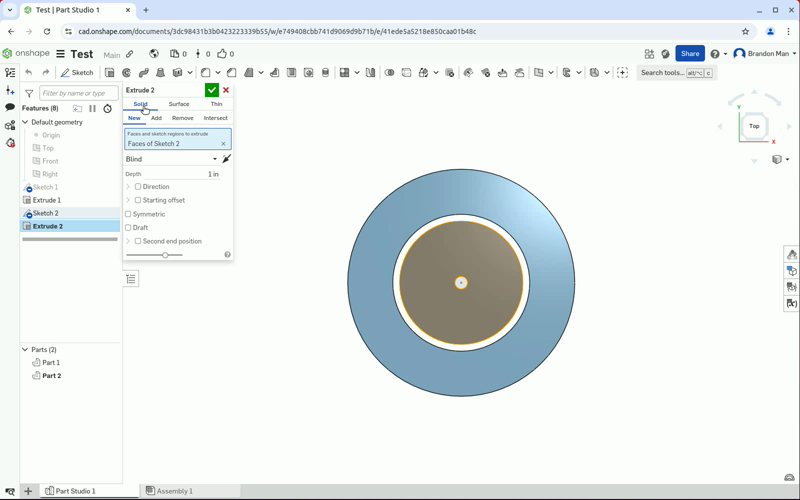
click(143, 106)
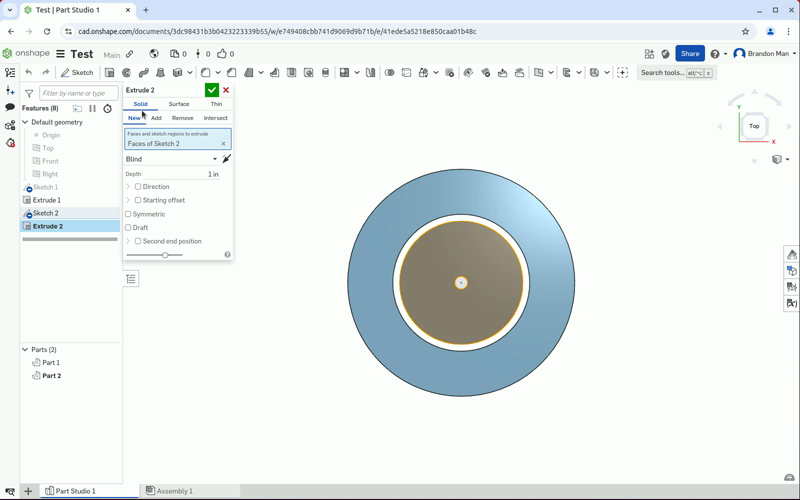
mouse_move(137, 120)
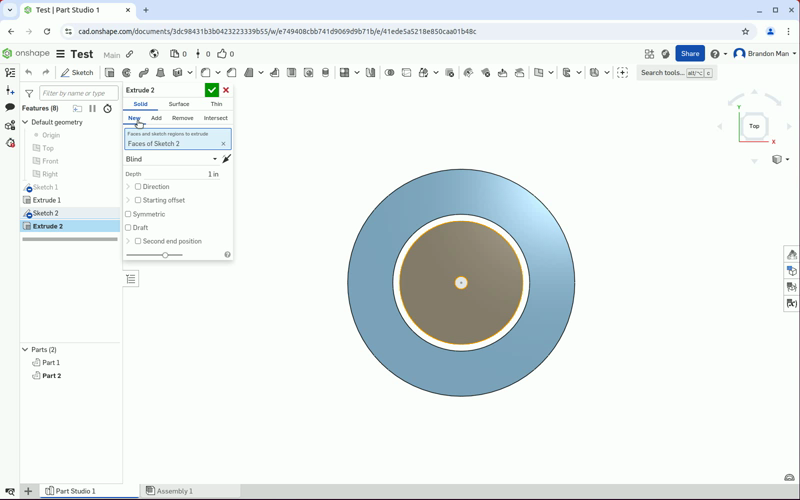
click(137, 120)
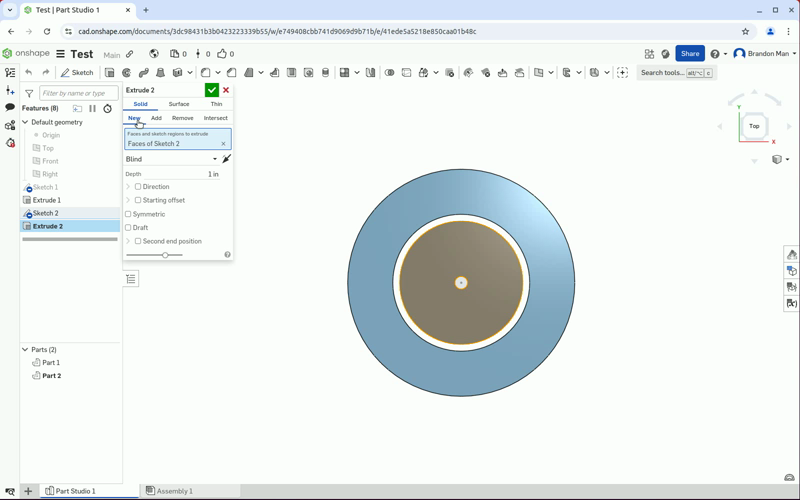
key(tab, 4)
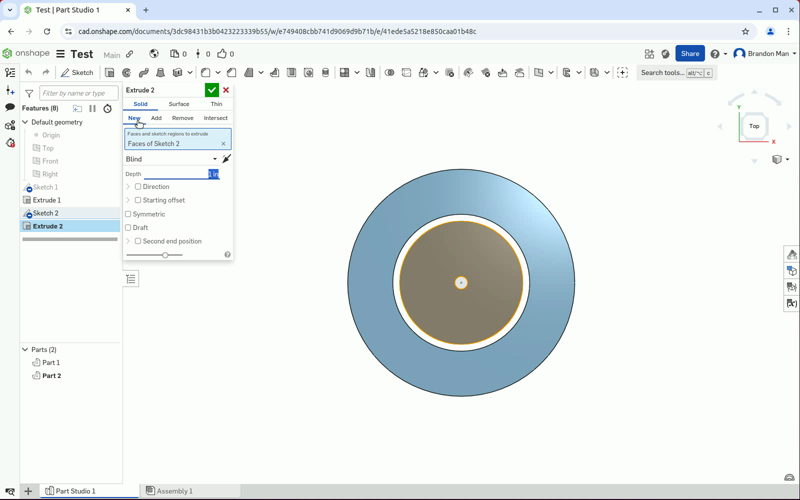
text(1.685)
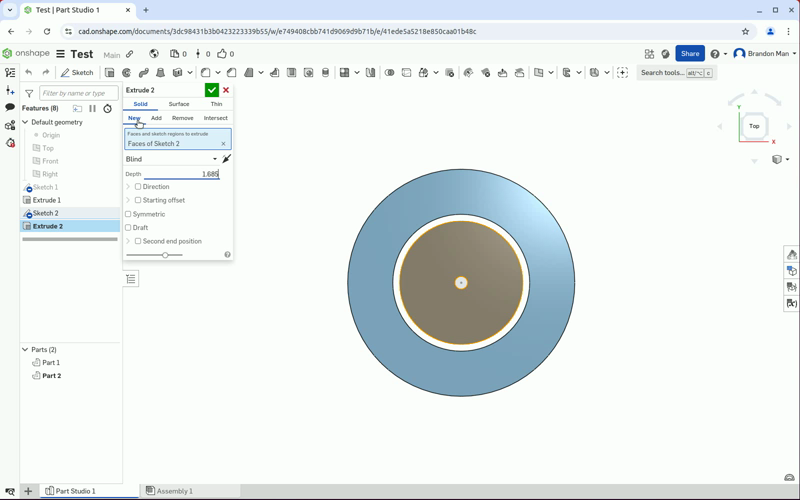
key(enter)
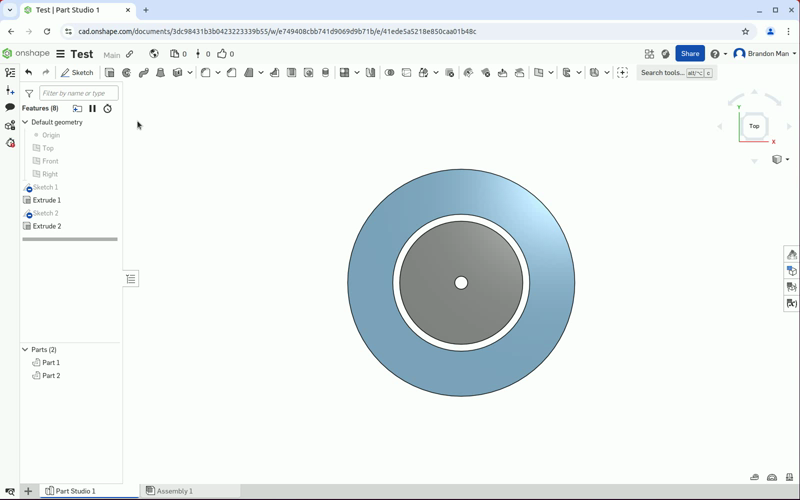
key(shift+h)
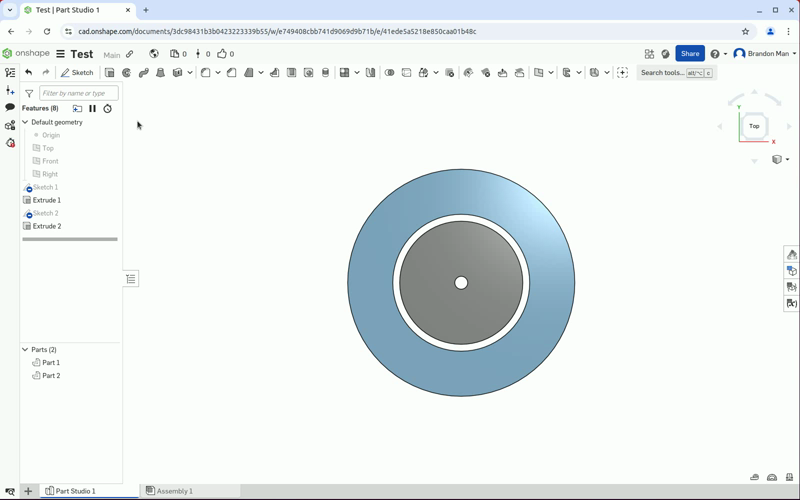
key(shift+h)
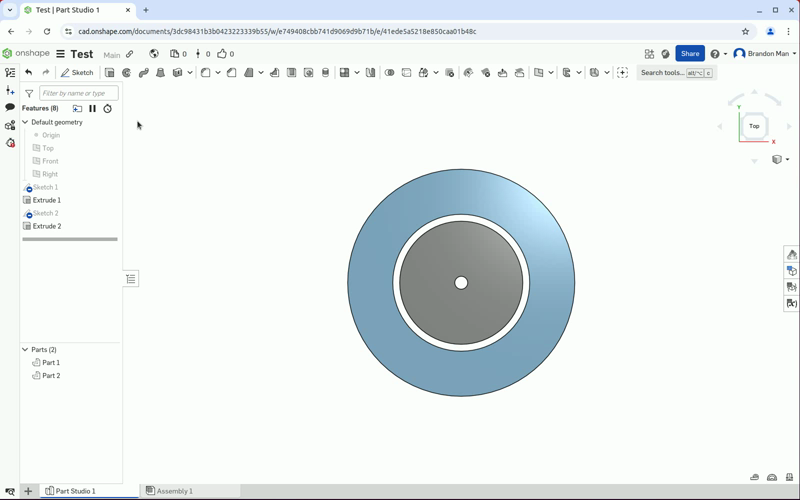
mouse_move(73, 189)
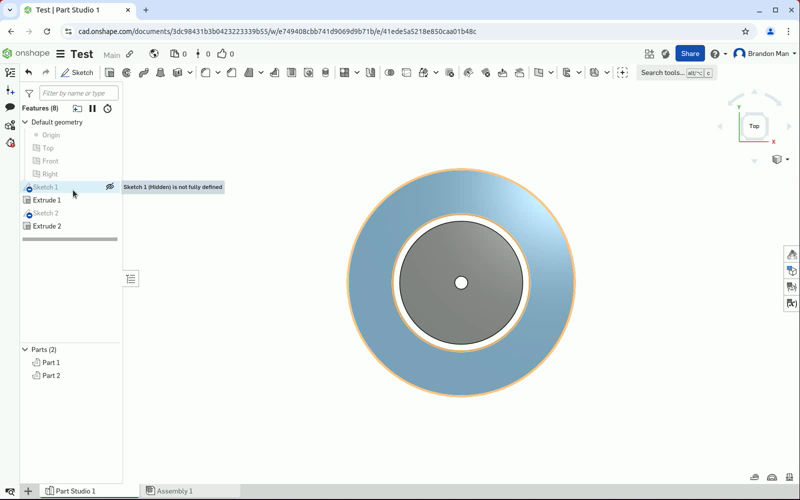
click(73, 189)
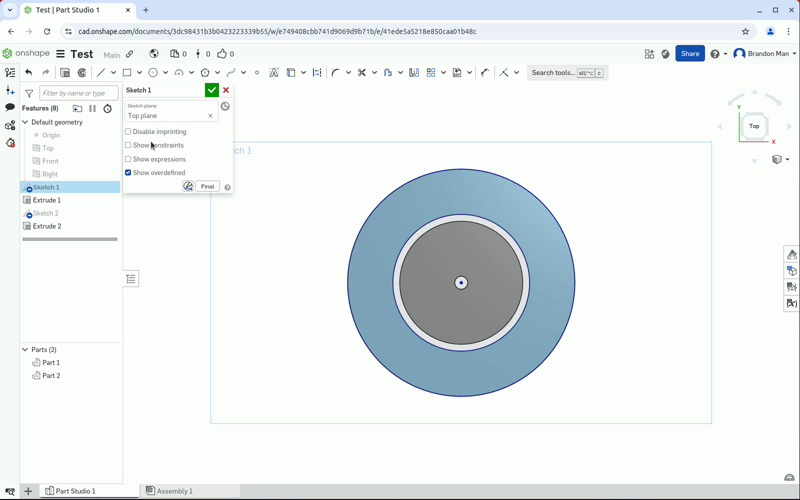
mouse_move(229, 92)
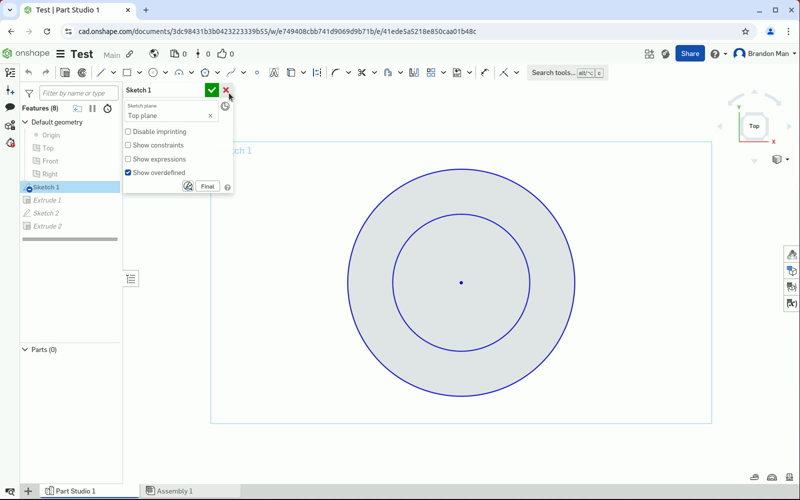
click(229, 92)
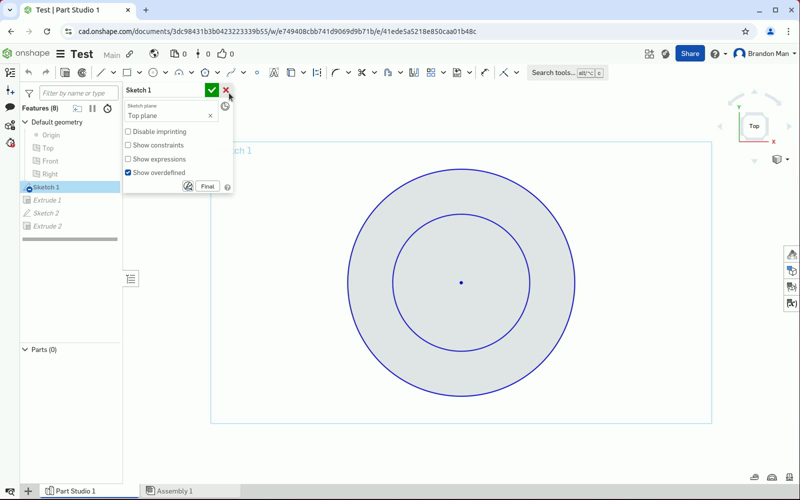
key(shift+s)
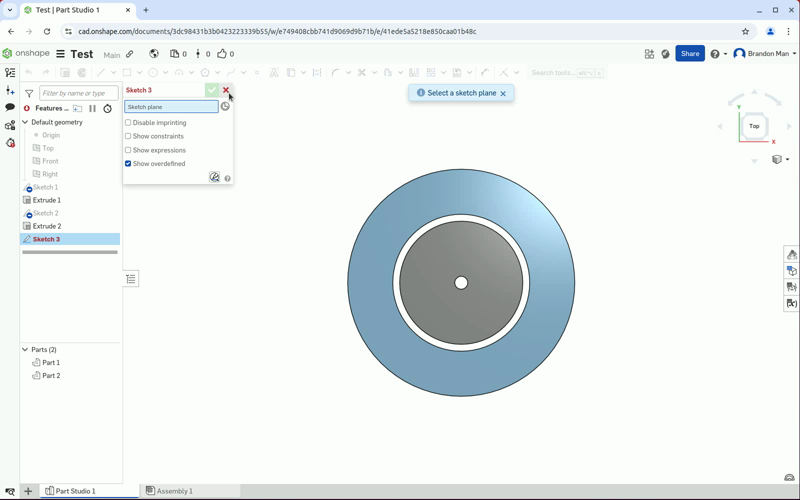
mouse_move(73, 150)
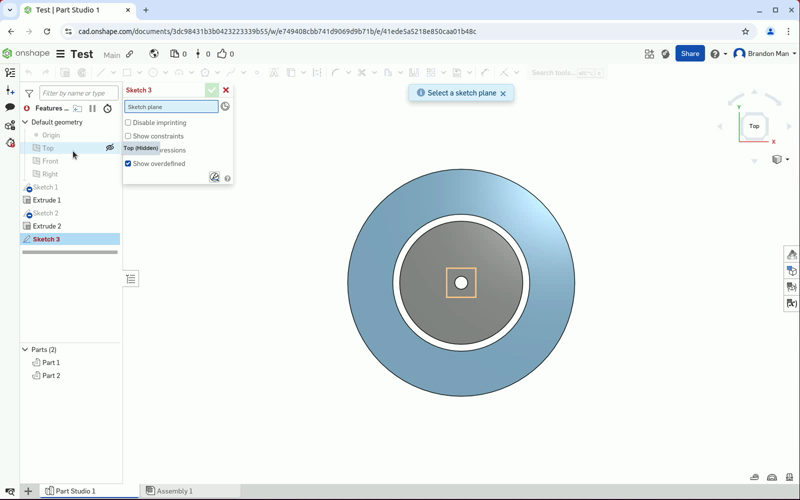
click(73, 150)
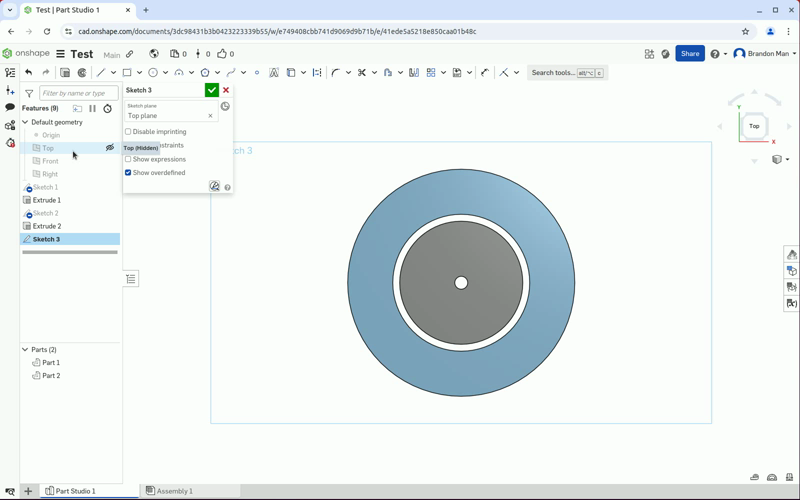
mouse_move(73, 352)
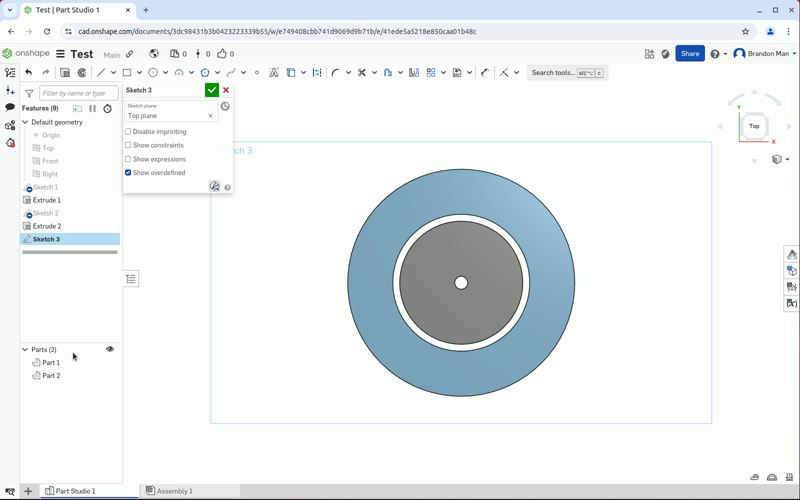
key(y)
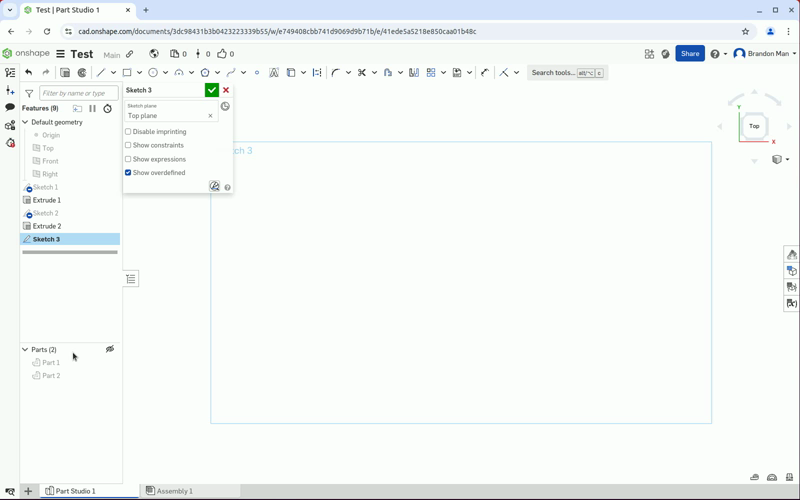
key(c)
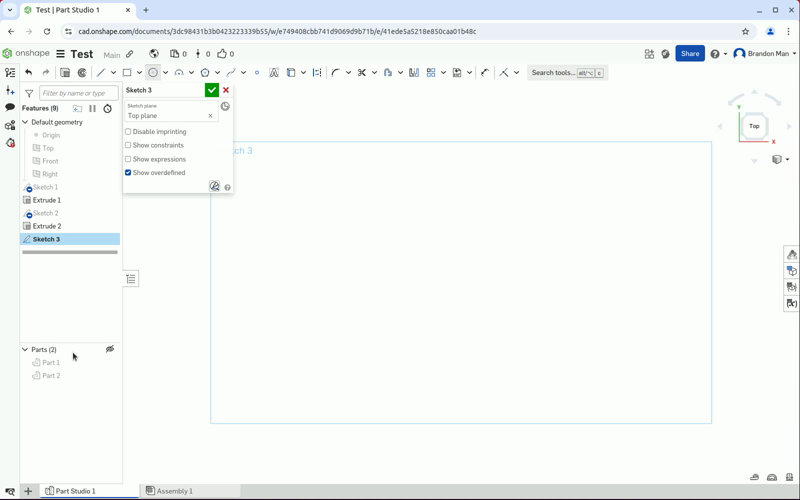
key_down(shift)
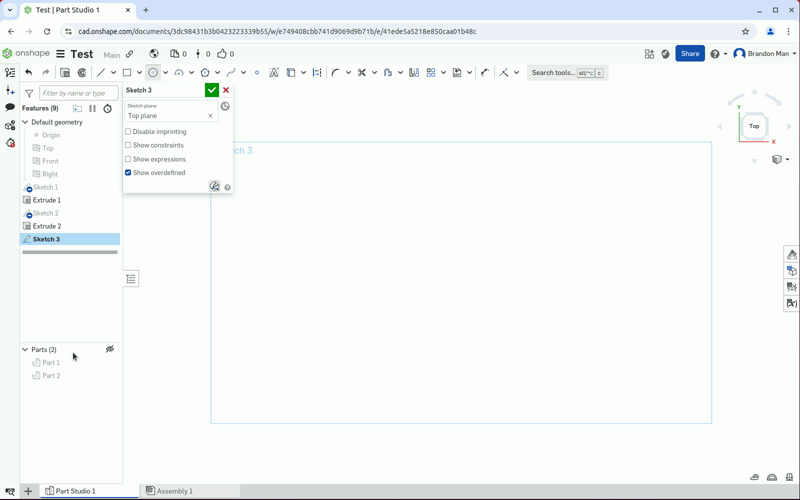
mouse_move(461, 282)
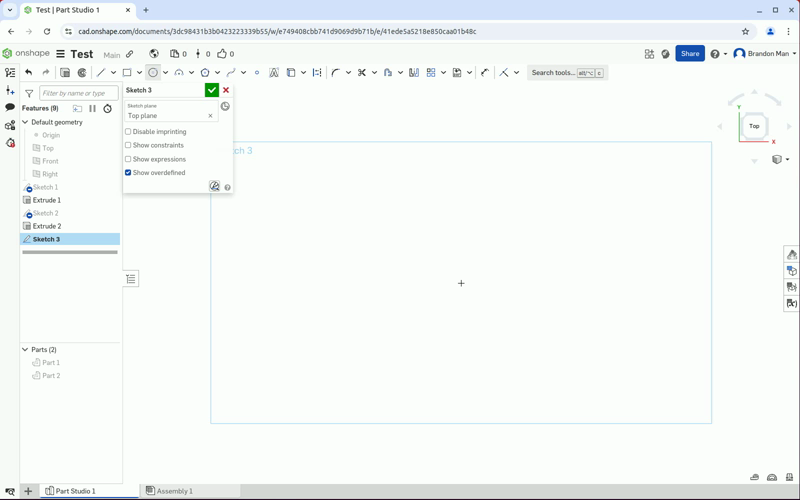
click(461, 282)
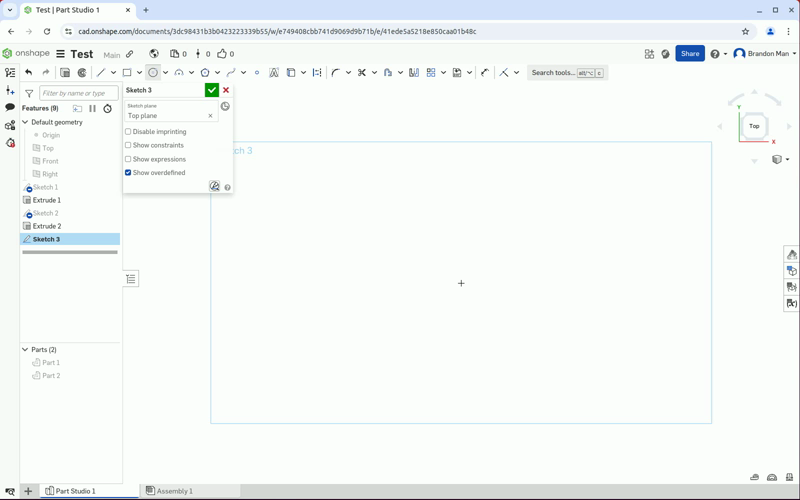
key_up(shift)
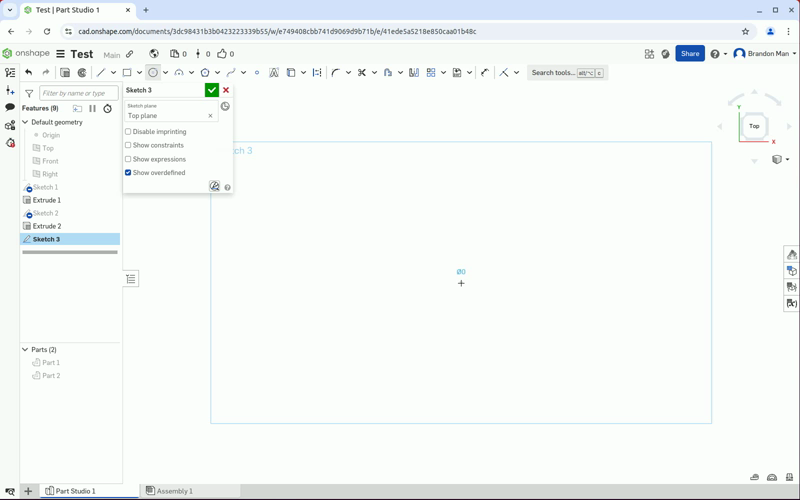
mouse_move(531, 282)
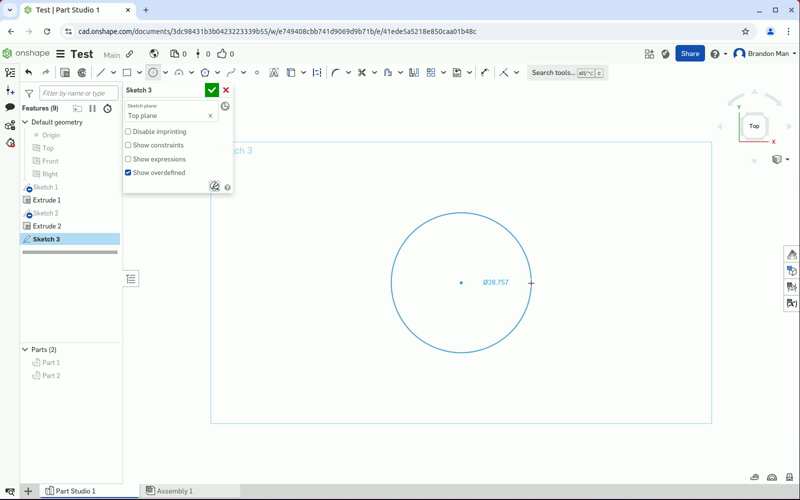
click(531, 282)
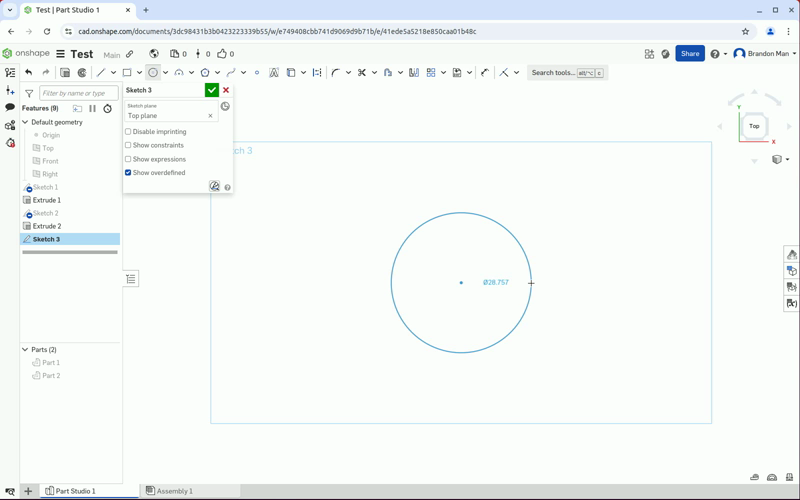
key(esc)
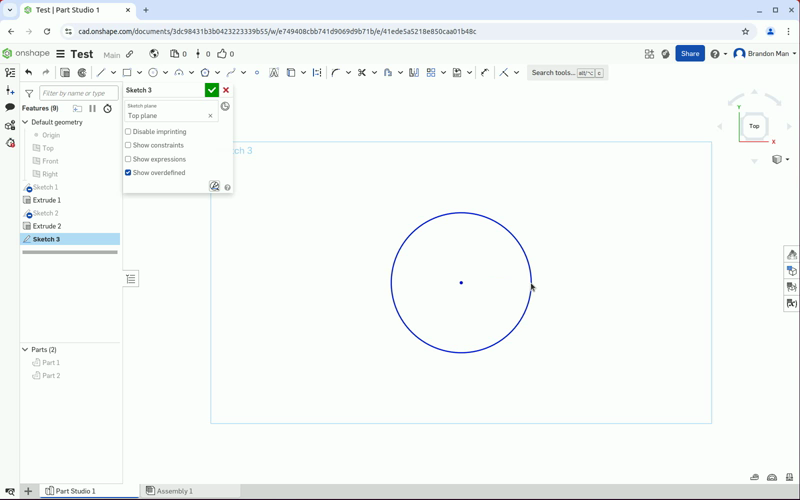
key(c)
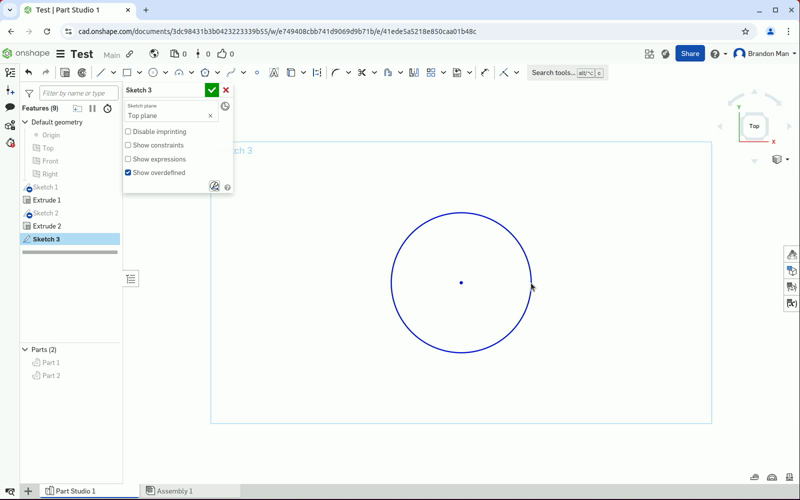
key_down(shift)
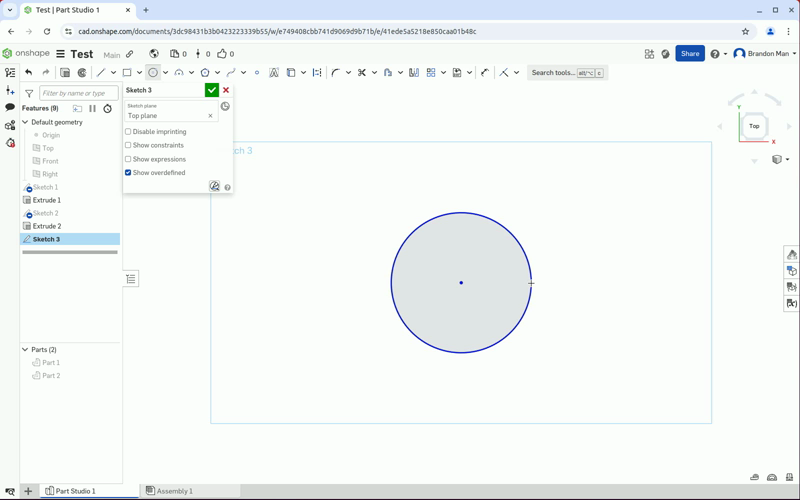
mouse_move(461, 282)
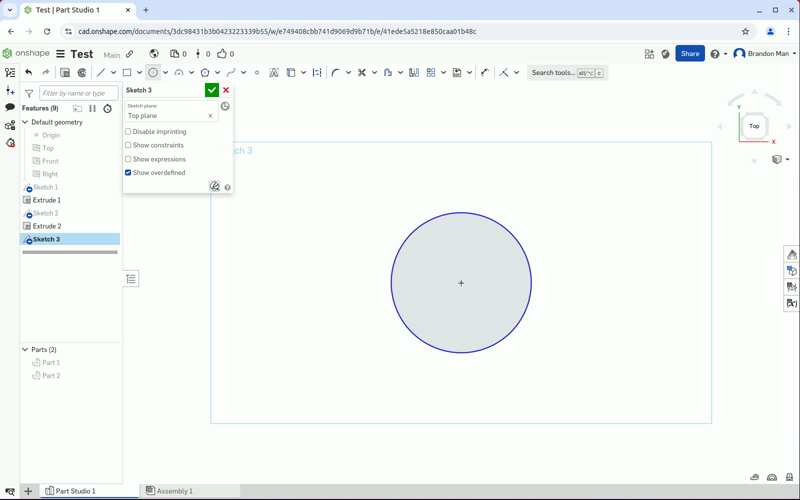
click(461, 282)
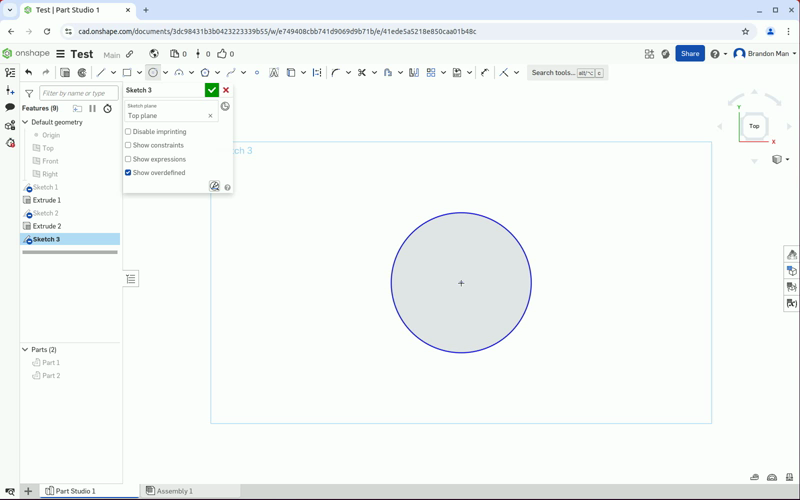
key_up(shift)
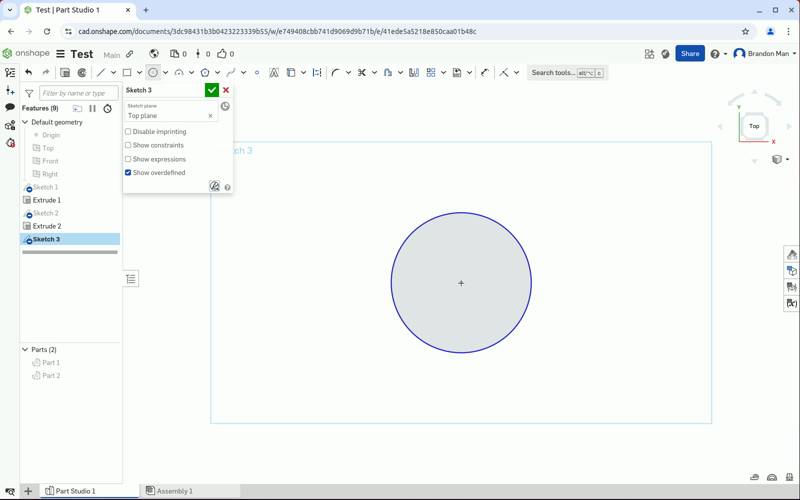
mouse_move(523, 282)
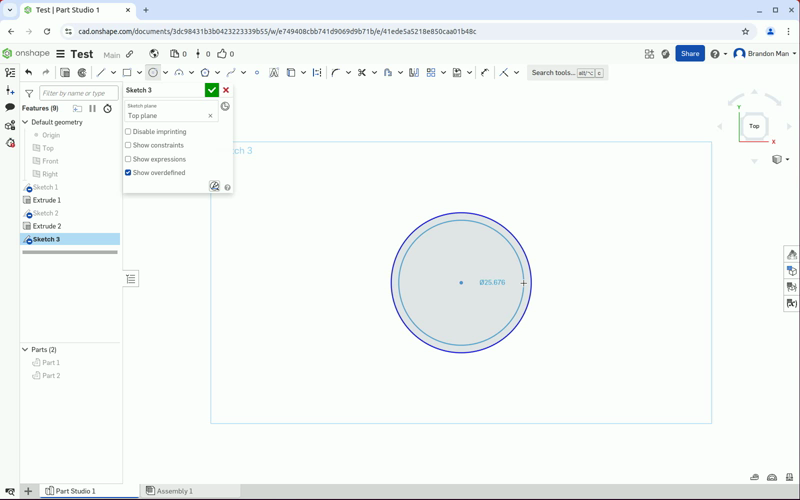
click(523, 282)
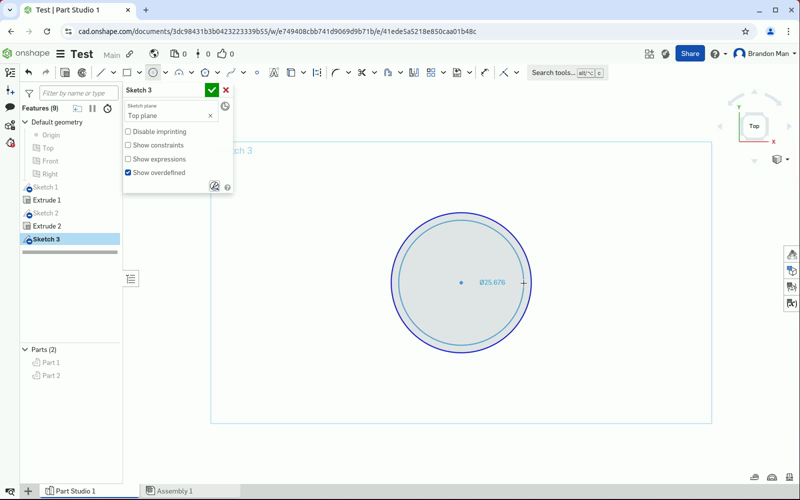
key(esc)
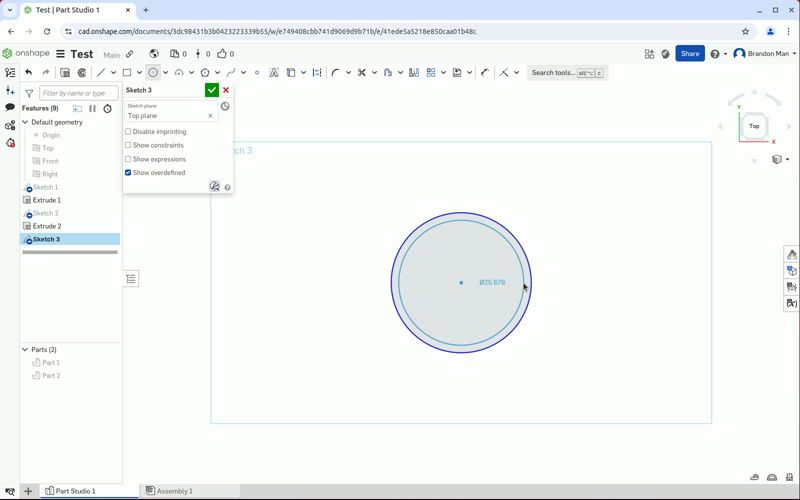
mouse_move(404, 248)
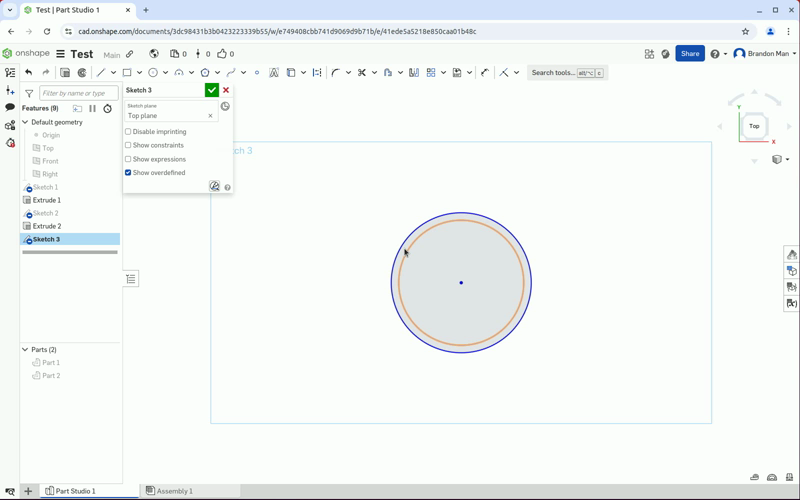
click(404, 248)
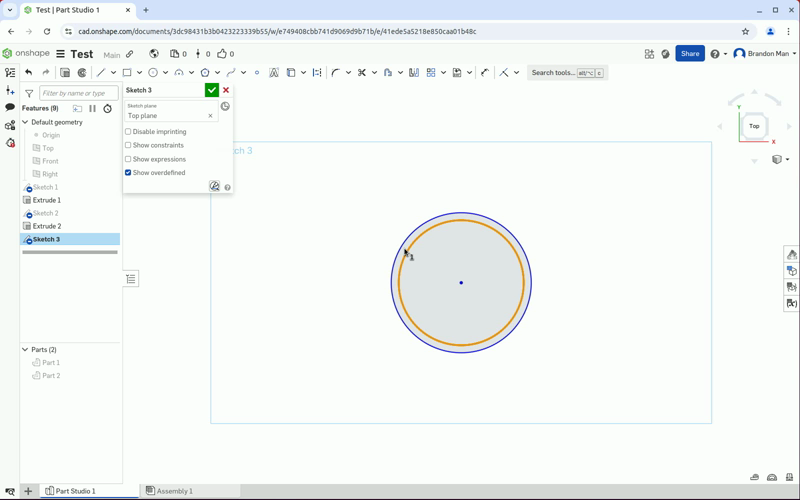
mouse_move(73, 352)
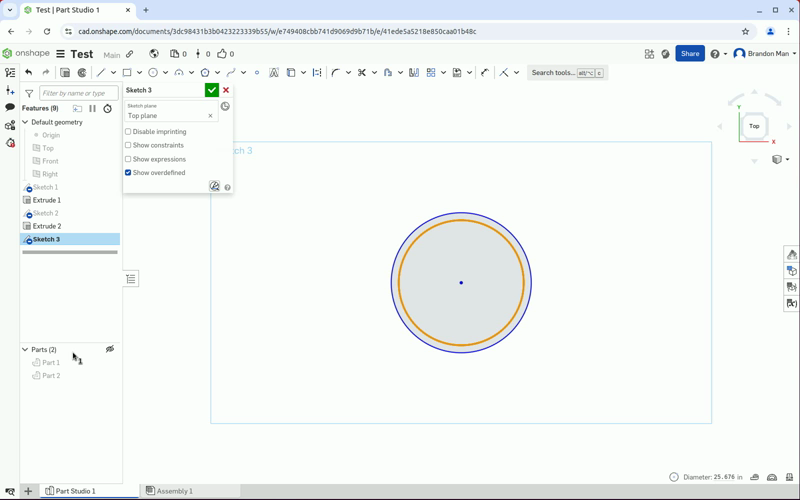
key(shift+y)
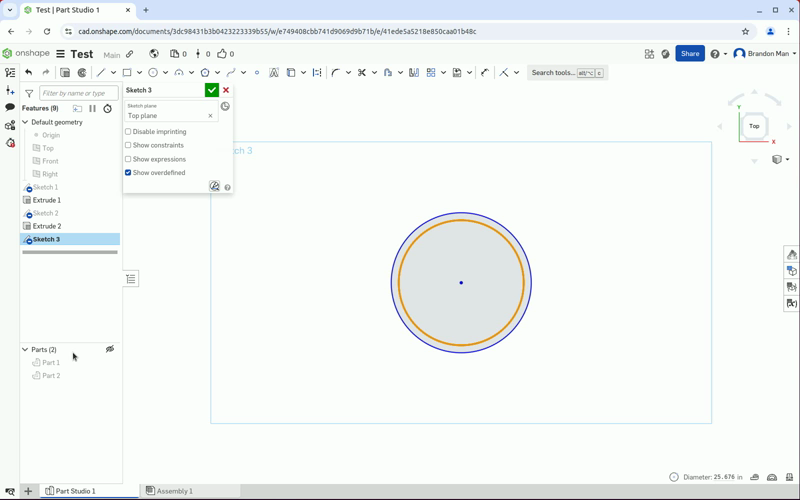
key(shift+e)
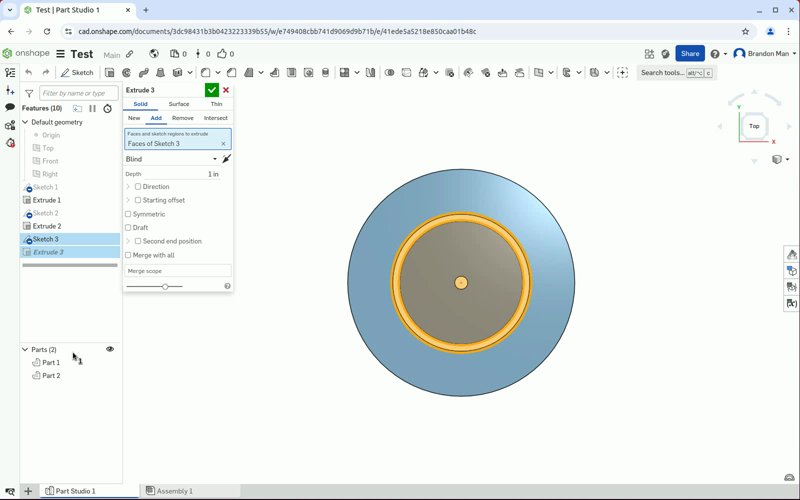
mouse_move(143, 106)
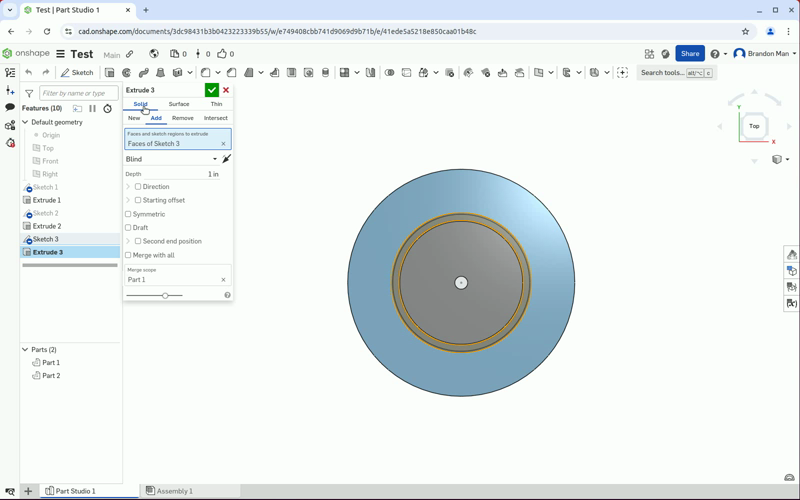
click(143, 106)
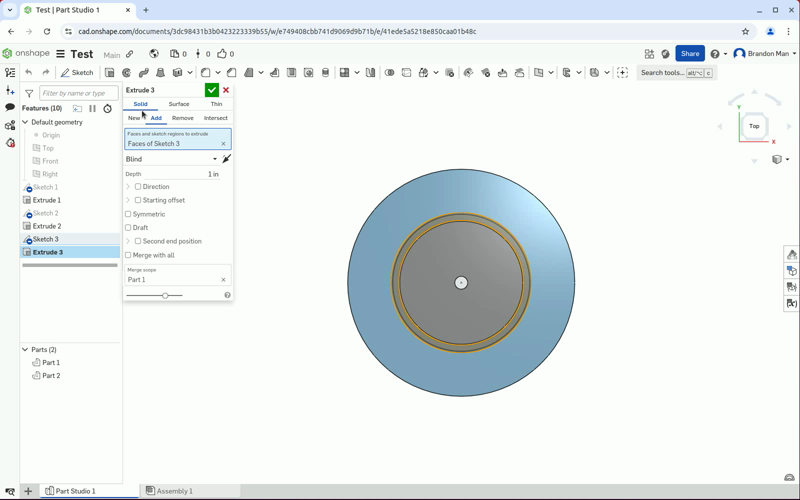
mouse_move(137, 120)
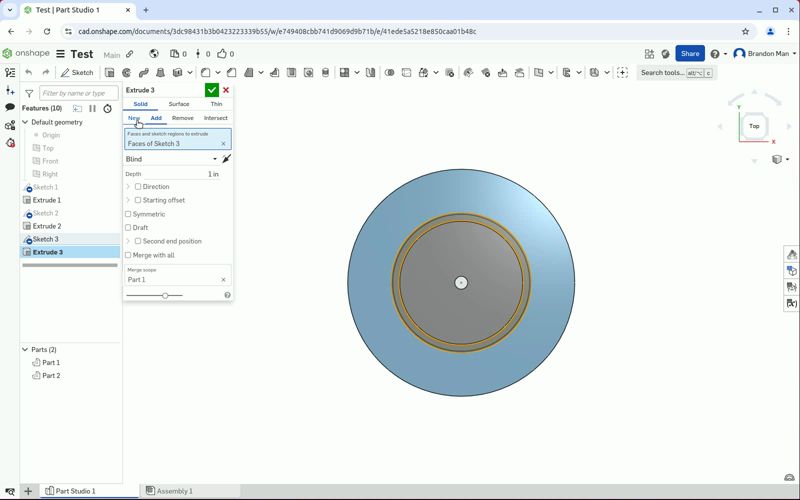
click(137, 120)
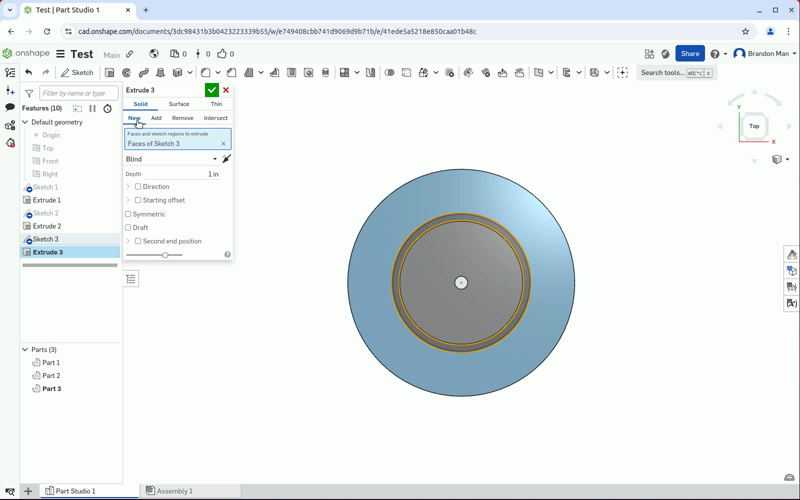
key(tab, 4)
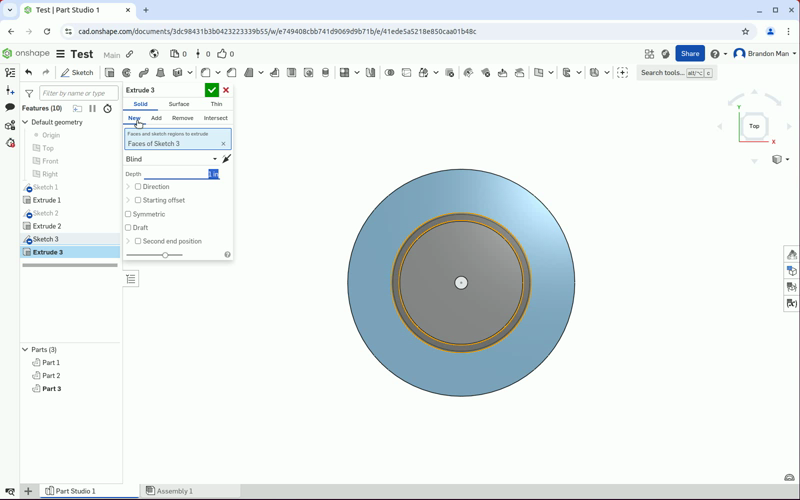
text(1.685)
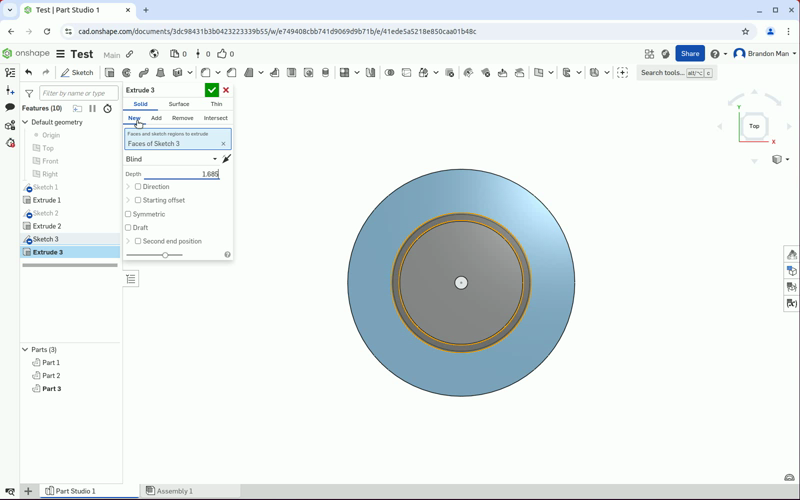
key(enter)
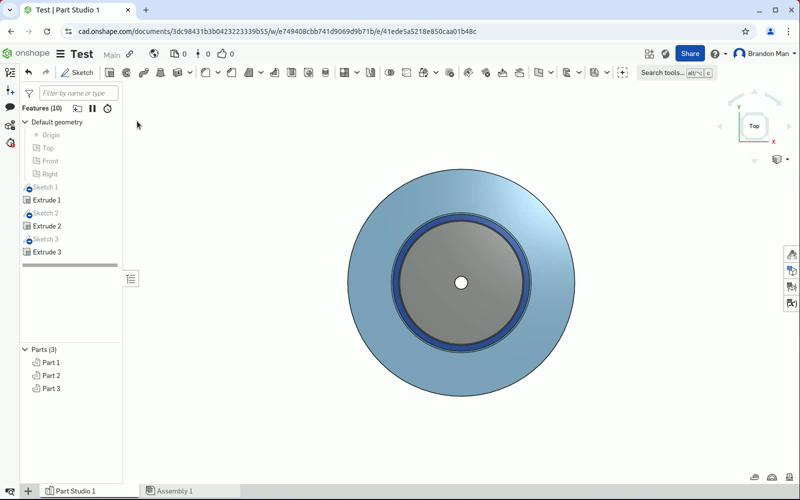
key(shift+h)
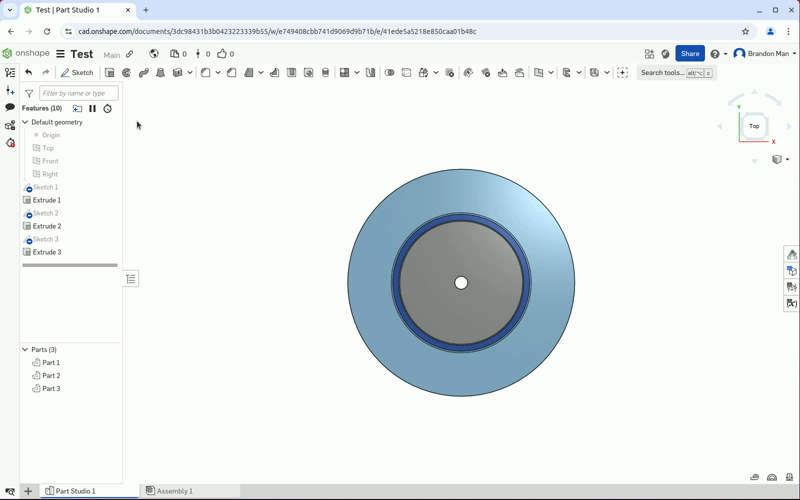
key(shift+h)
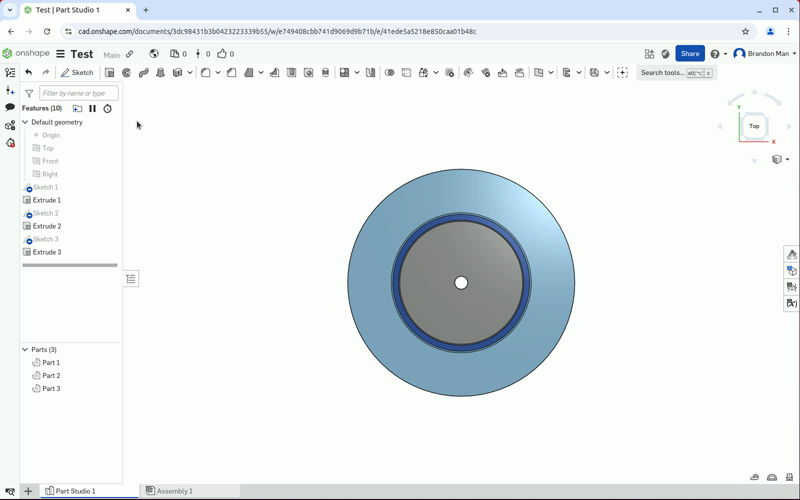
mouse_move(73, 189)
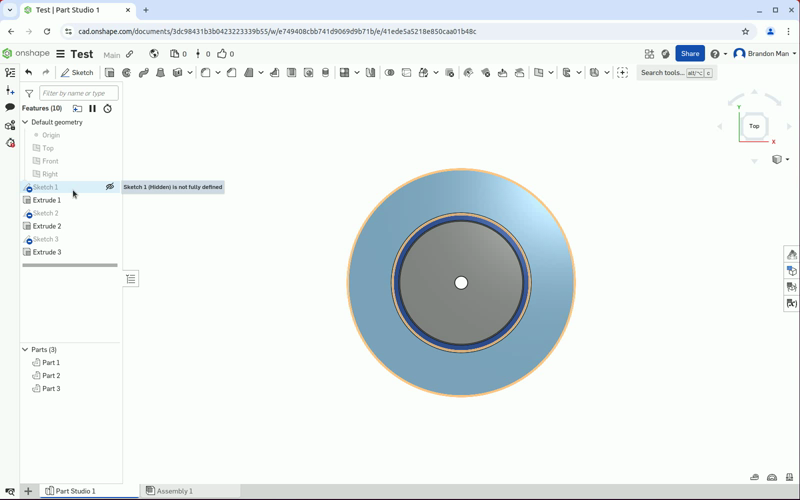
click(73, 189)
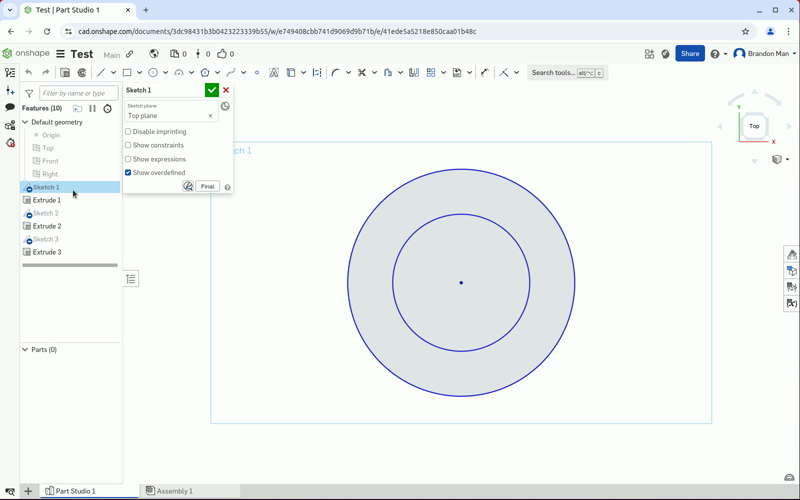
mouse_move(229, 92)
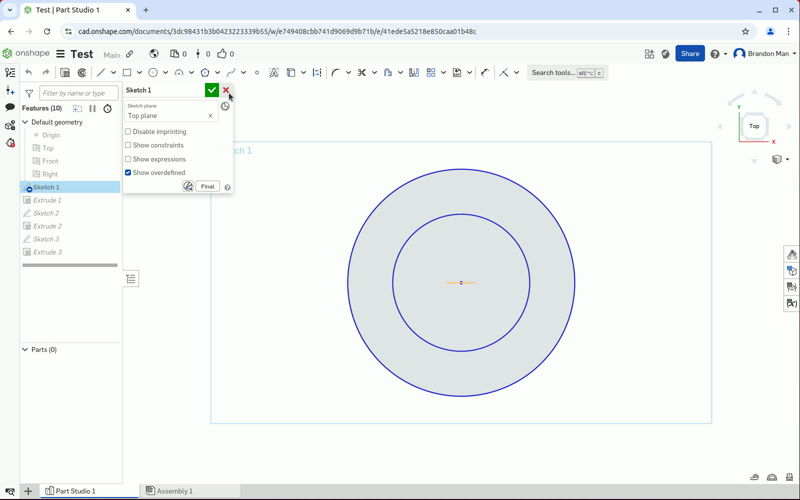
click(229, 92)
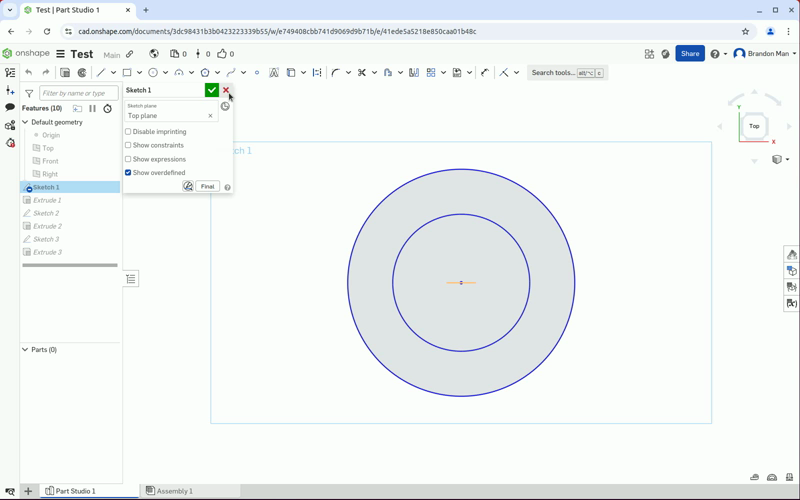
key(shift+s)
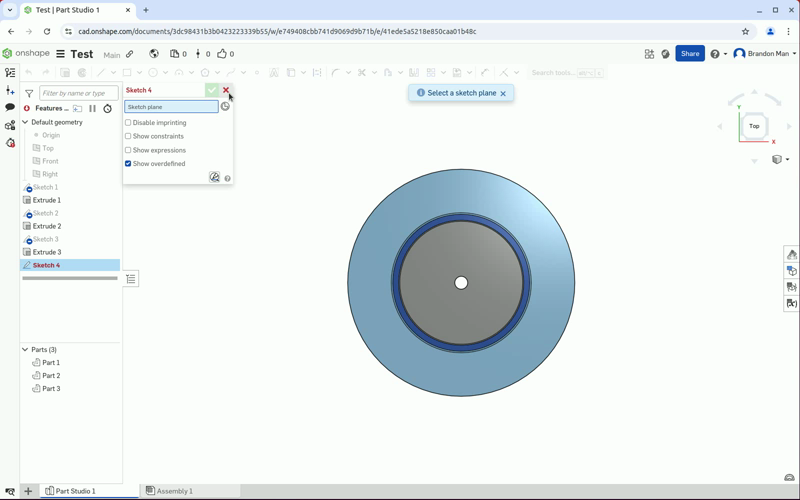
mouse_move(73, 150)
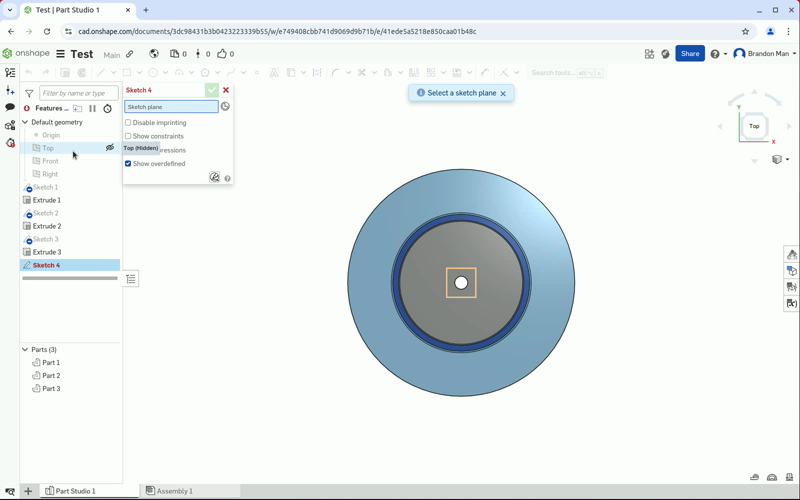
click(73, 150)
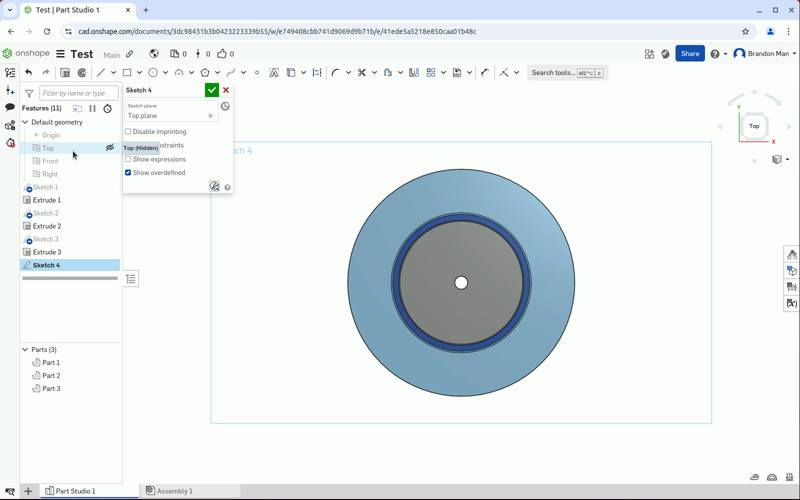
mouse_move(73, 352)
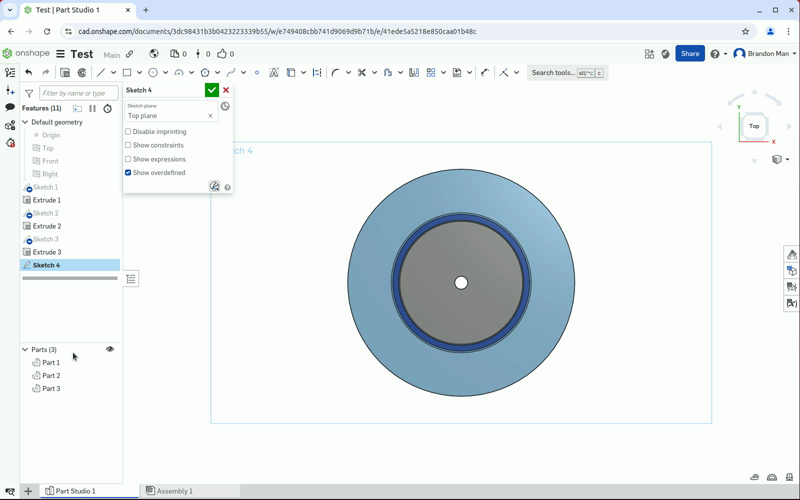
key(y)
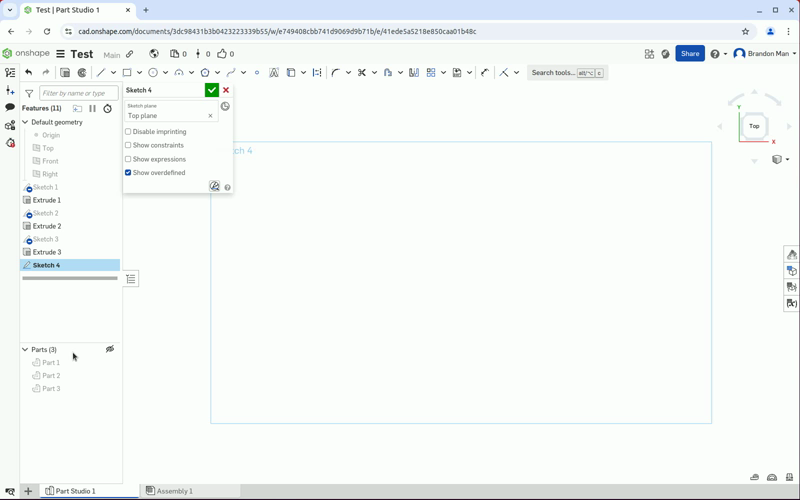
key(c)
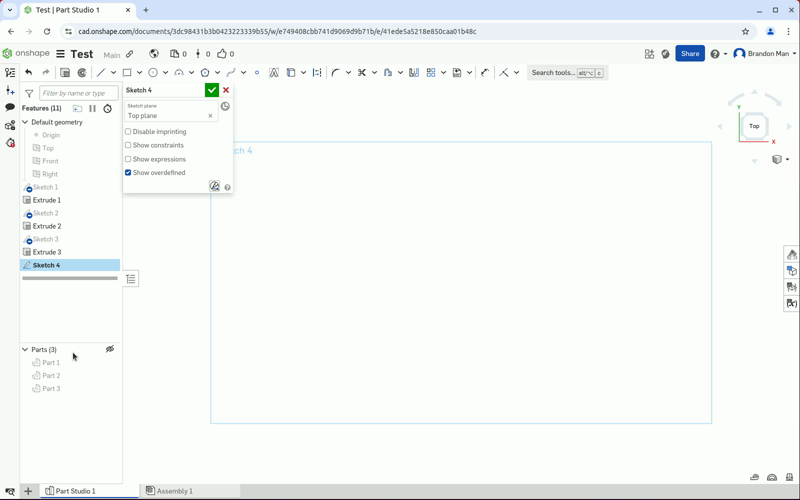
key_down(shift)
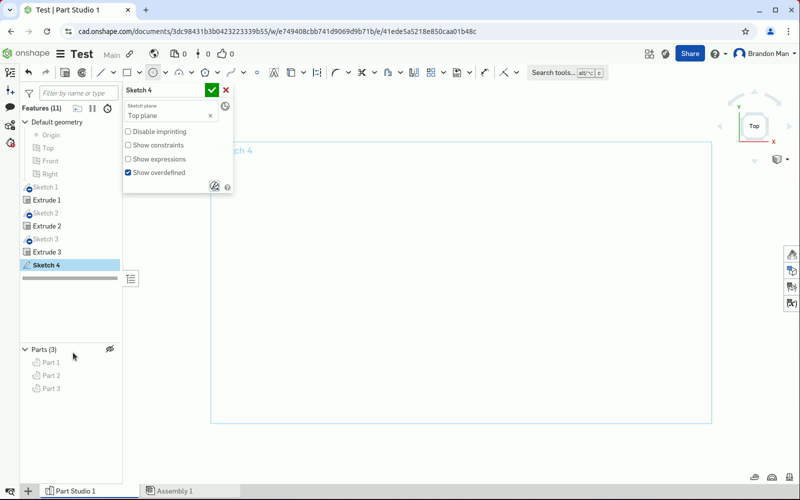
mouse_move(461, 282)
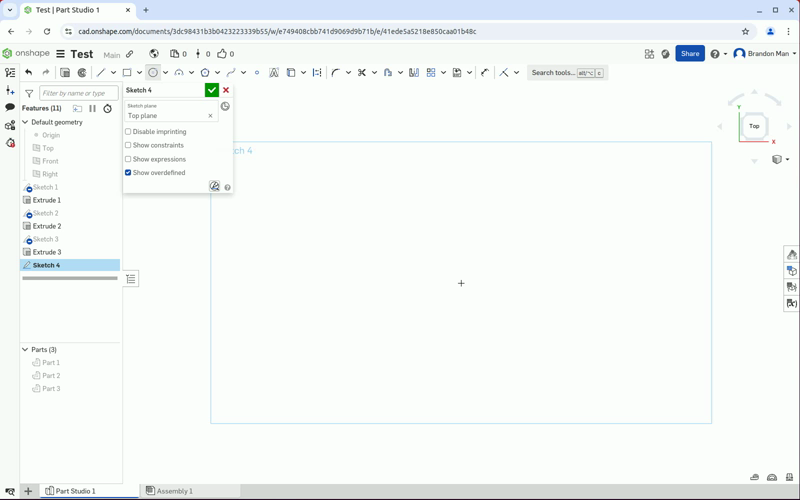
click(461, 282)
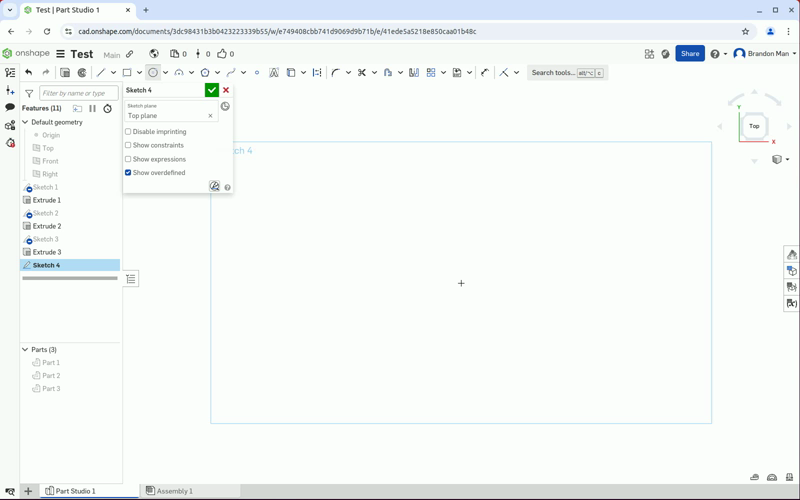
key_up(shift)
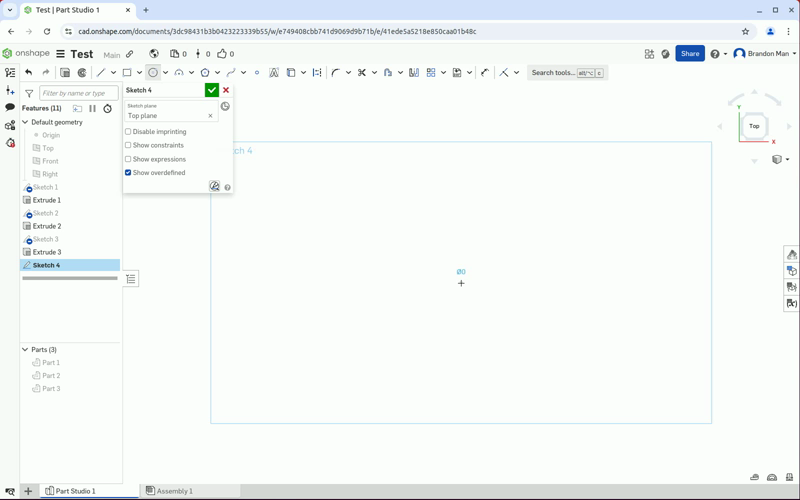
mouse_move(531, 282)
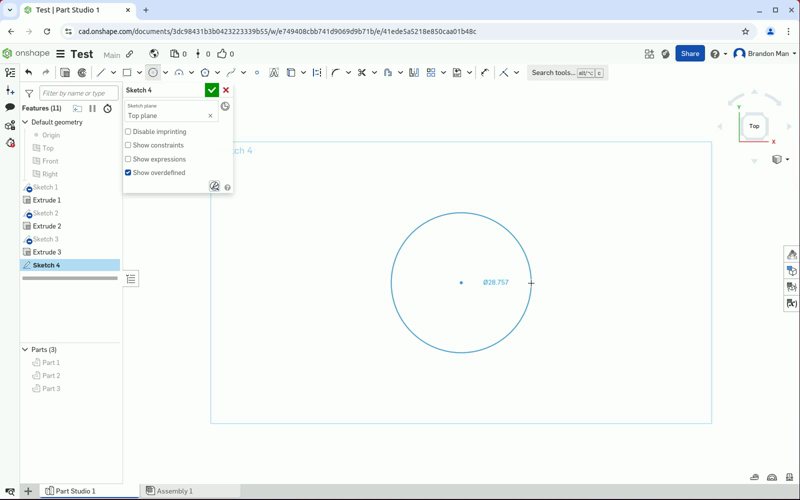
click(531, 282)
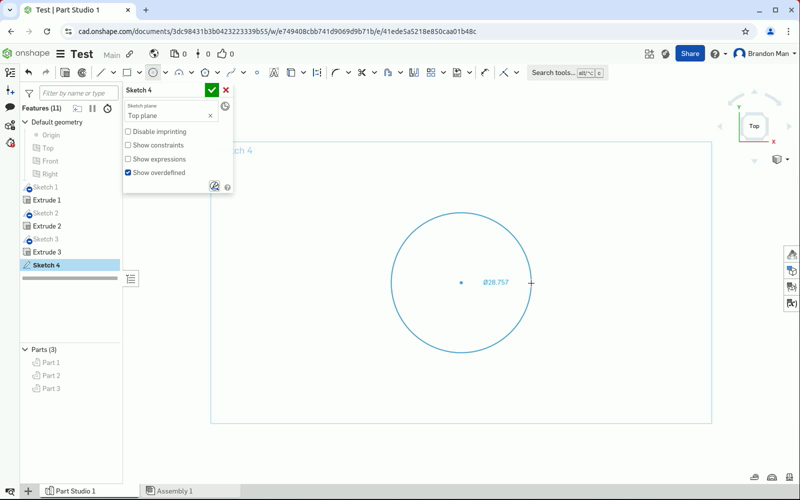
key(esc)
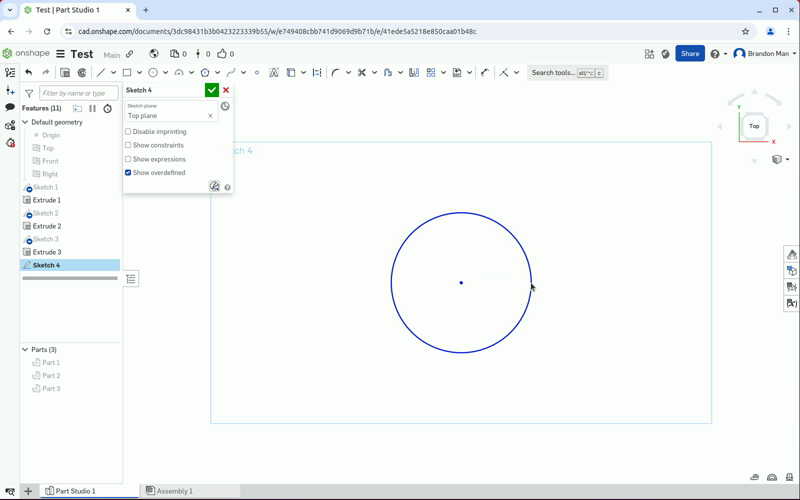
key(c)
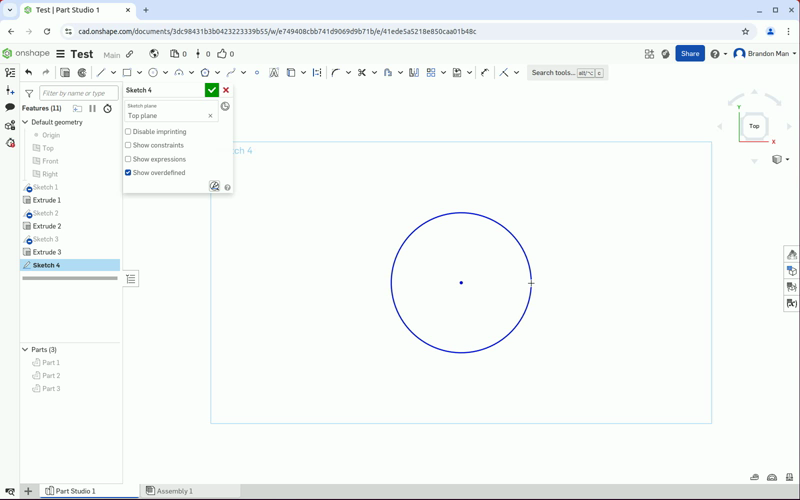
key_down(shift)
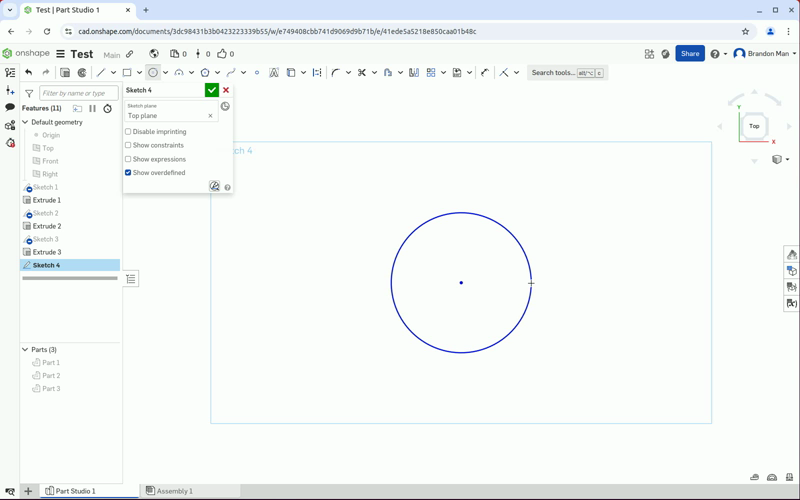
mouse_move(461, 282)
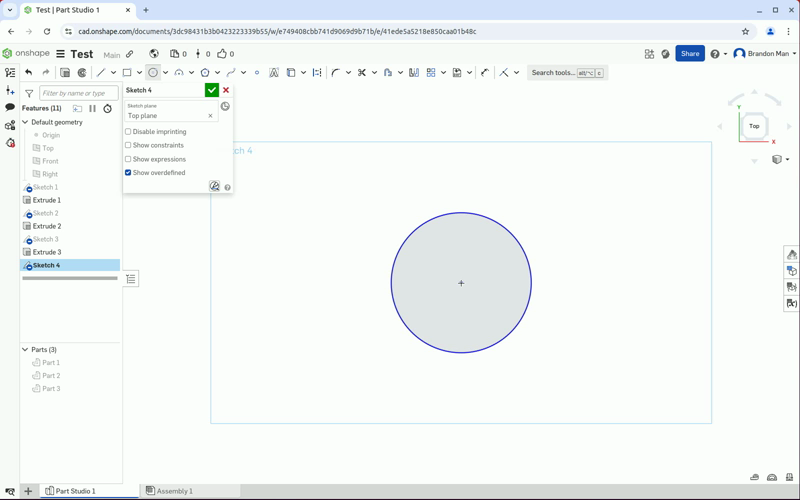
click(461, 282)
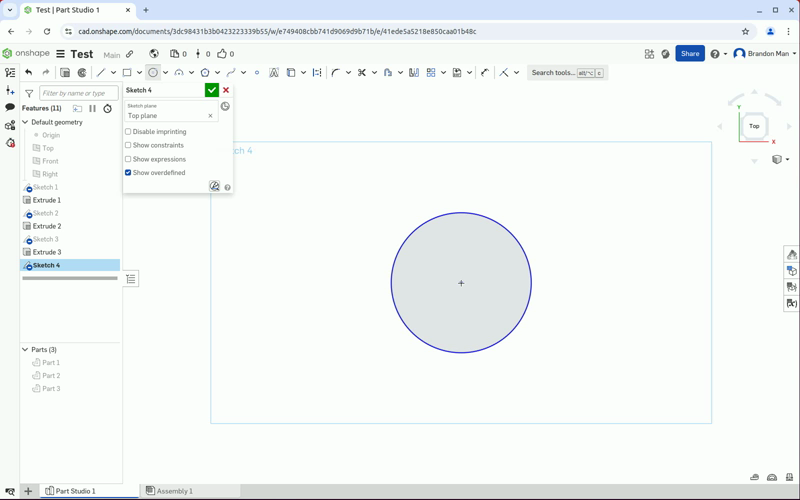
key_up(shift)
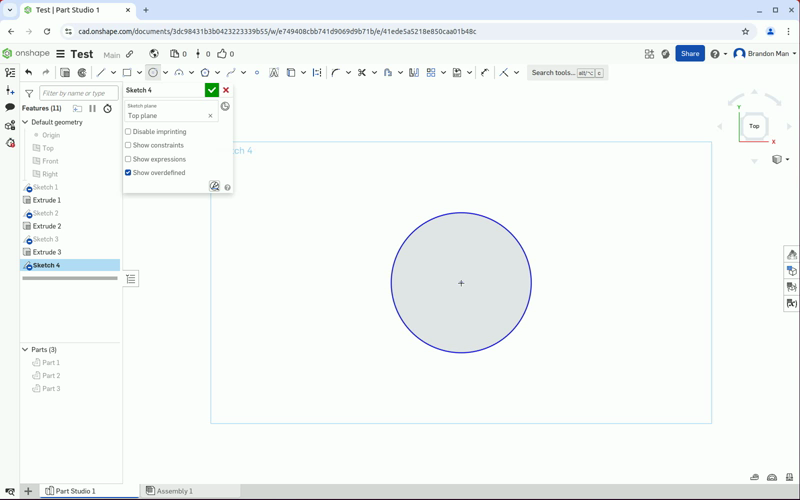
mouse_move(523, 282)
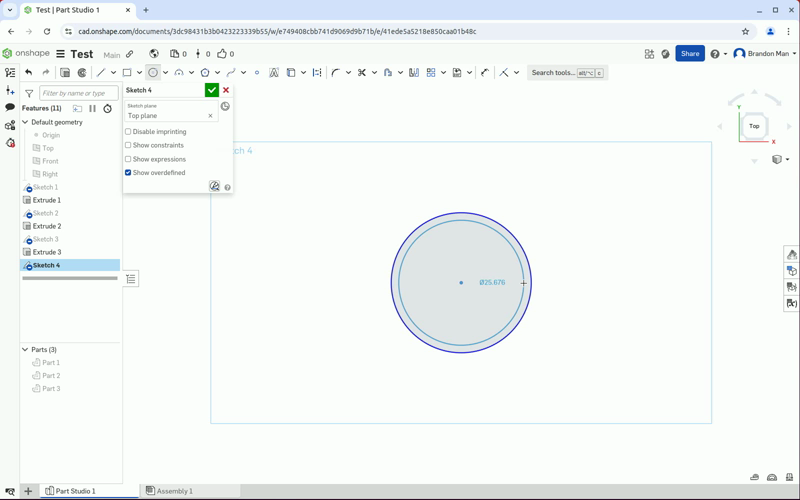
click(523, 282)
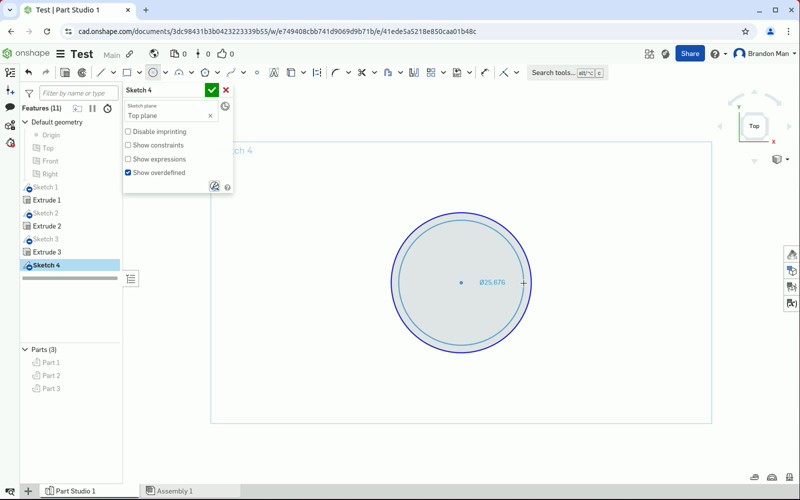
key(esc)
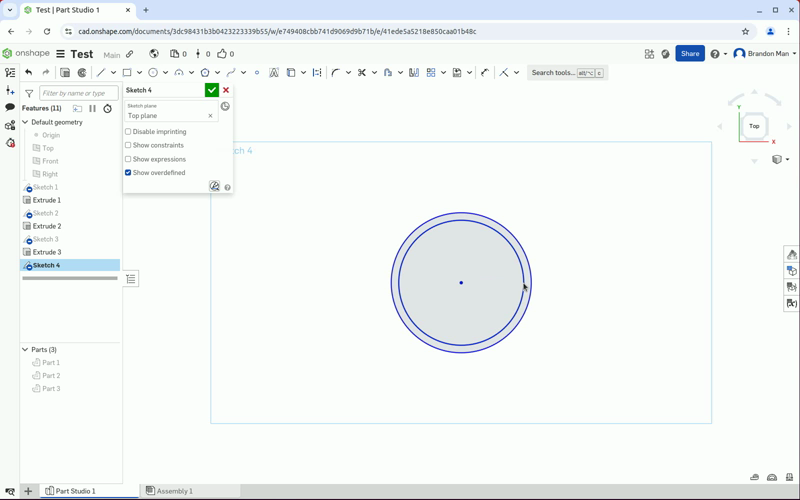
mouse_move(433, 342)
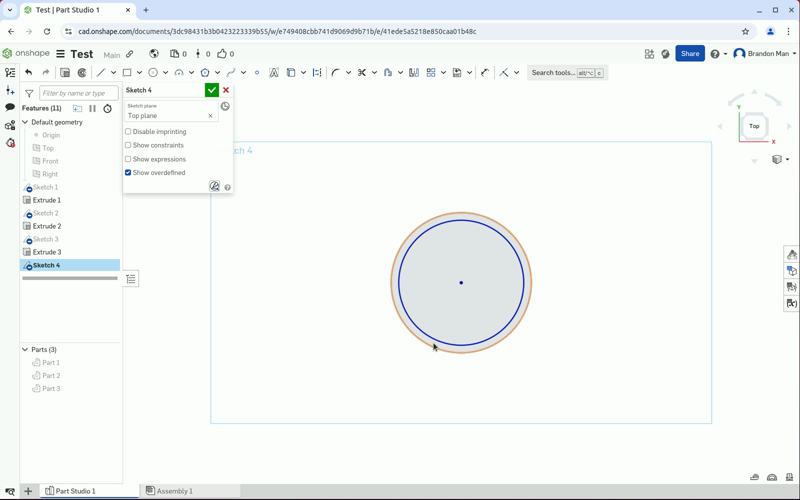
click(433, 342)
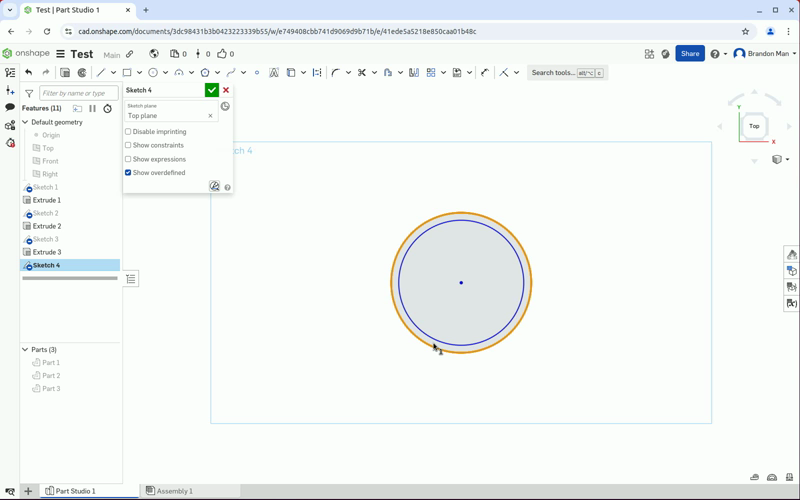
mouse_move(73, 352)
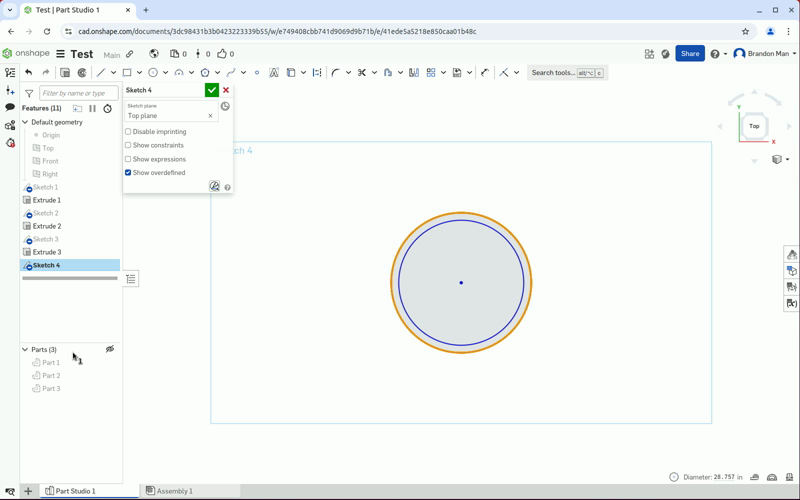
key(shift+y)
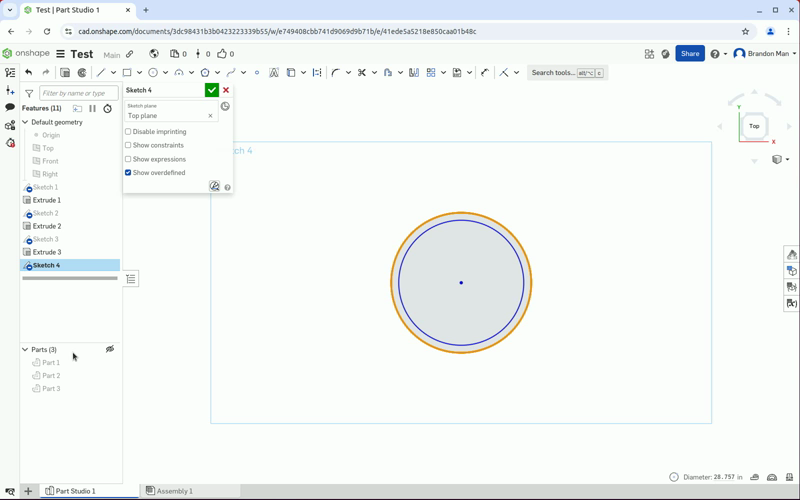
key(shift+e)
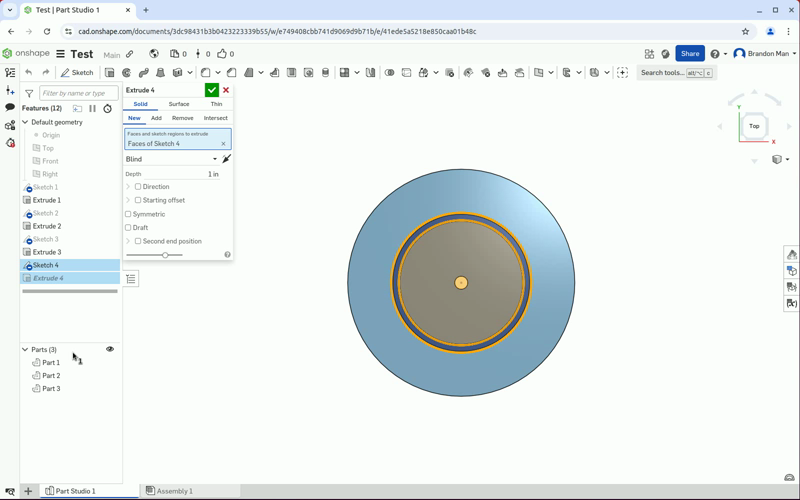
mouse_move(143, 106)
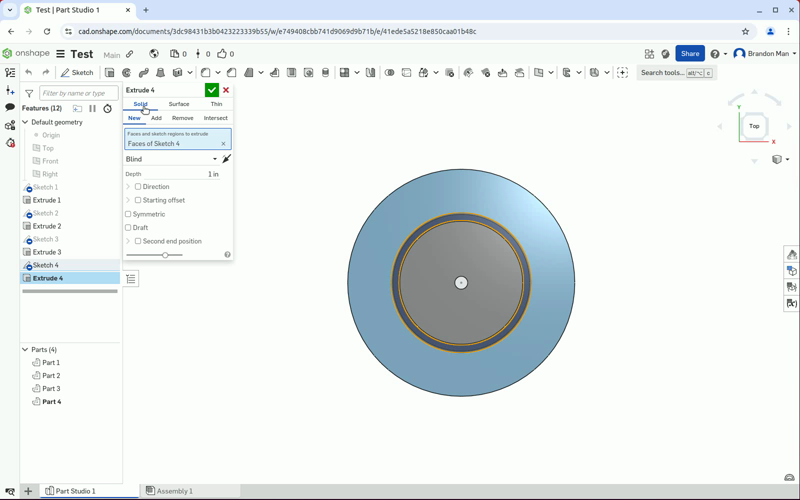
click(143, 106)
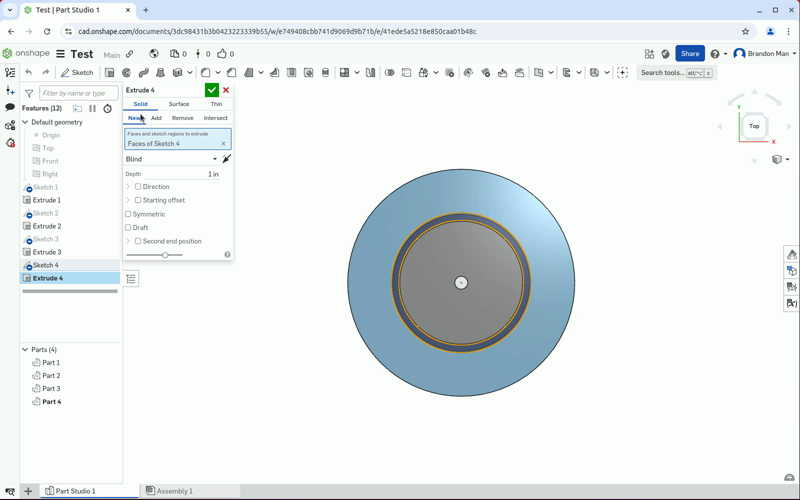
mouse_move(137, 120)
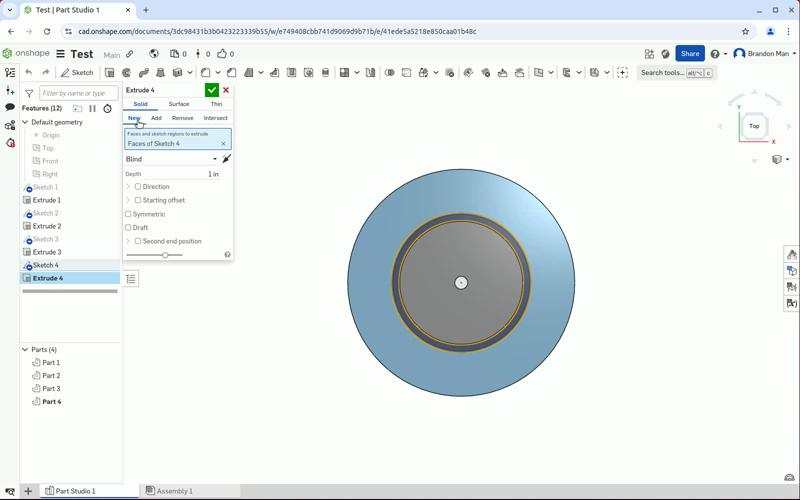
click(137, 120)
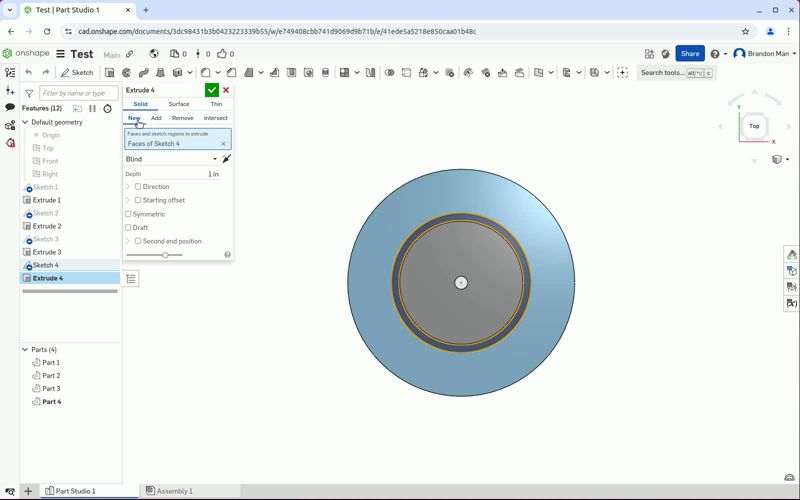
key(tab, 4)
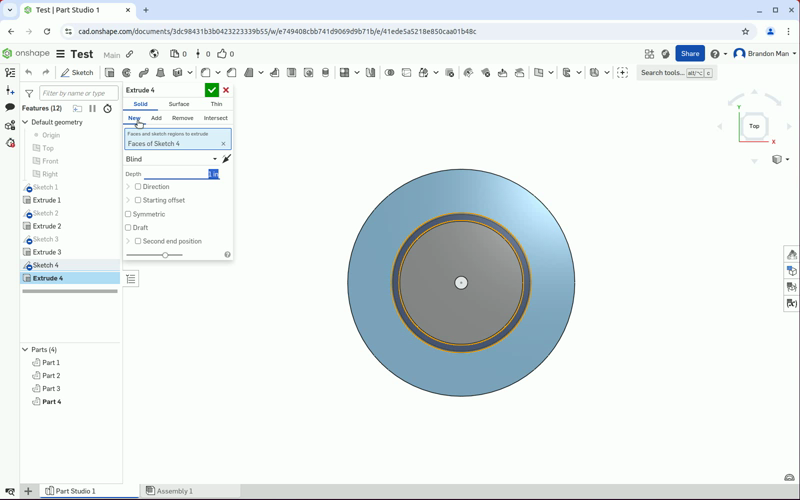
text(17.331)
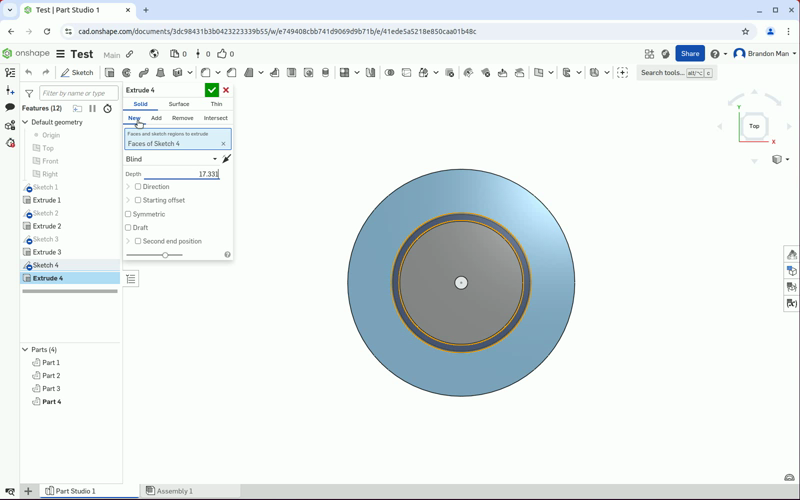
key(enter)
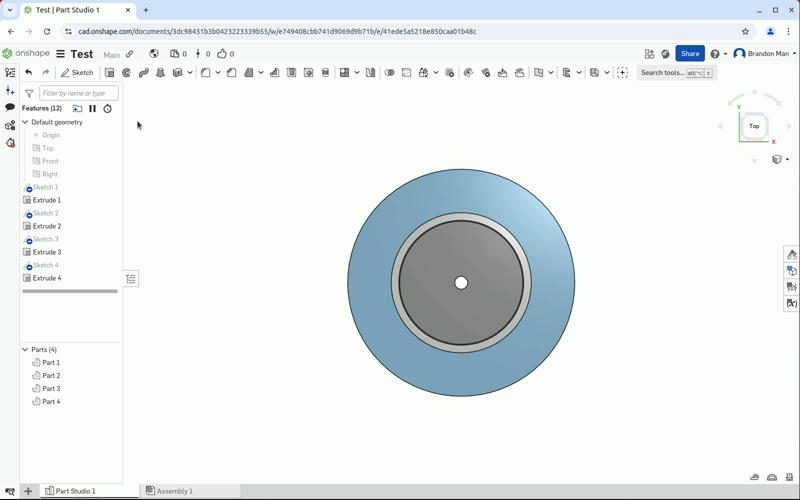
key(shift+h)
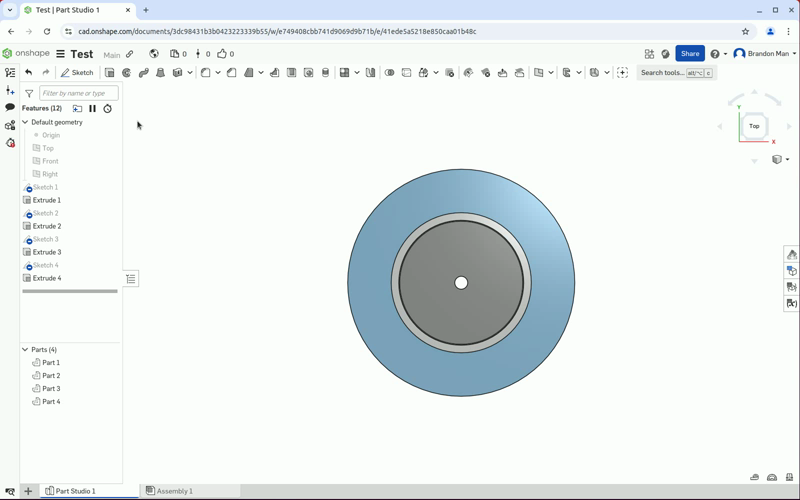
key(shift+h)
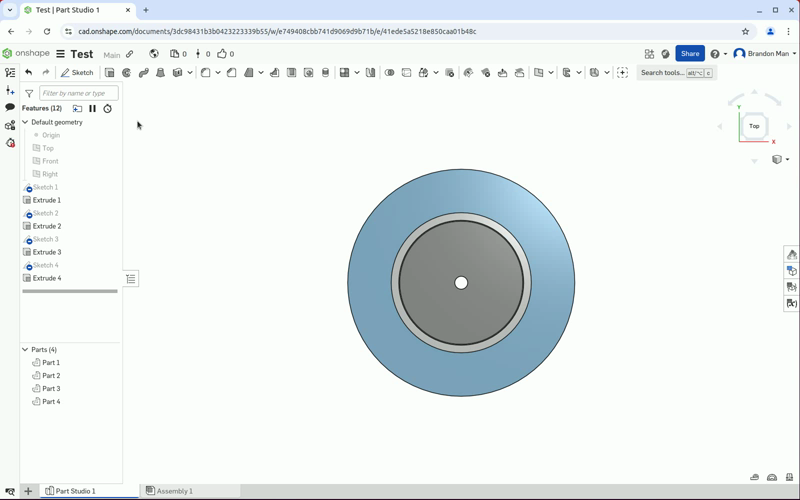
mouse_move(73, 189)
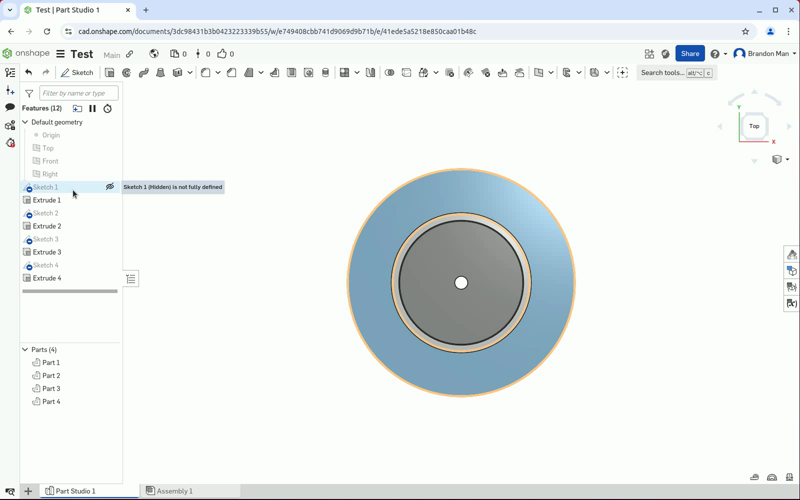
click(73, 189)
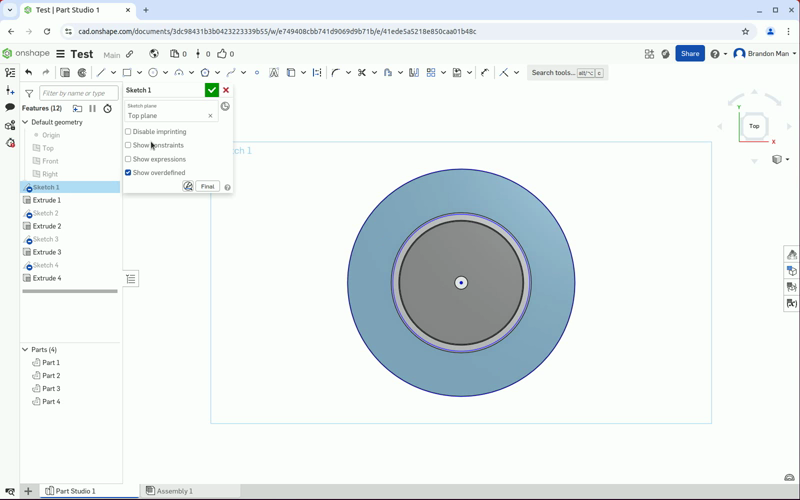
mouse_move(229, 92)
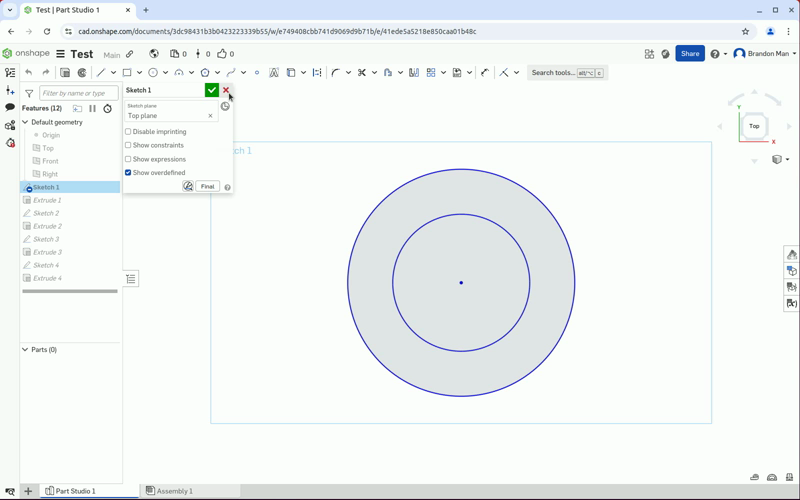
click(229, 92)
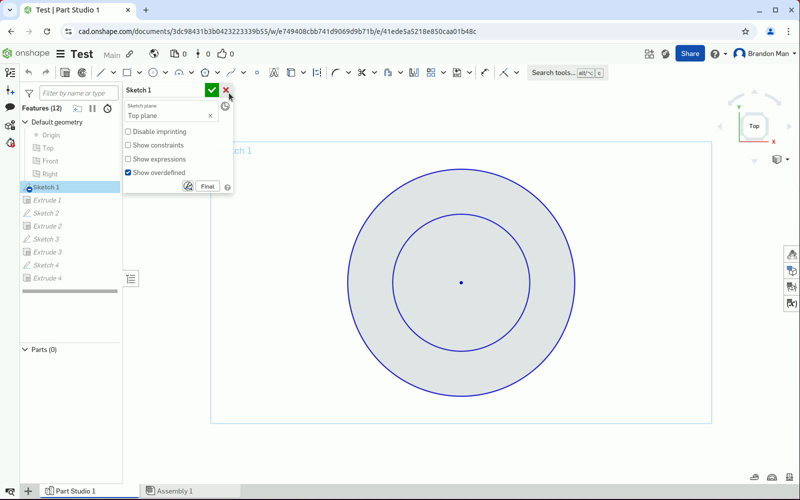
key(shift+s)
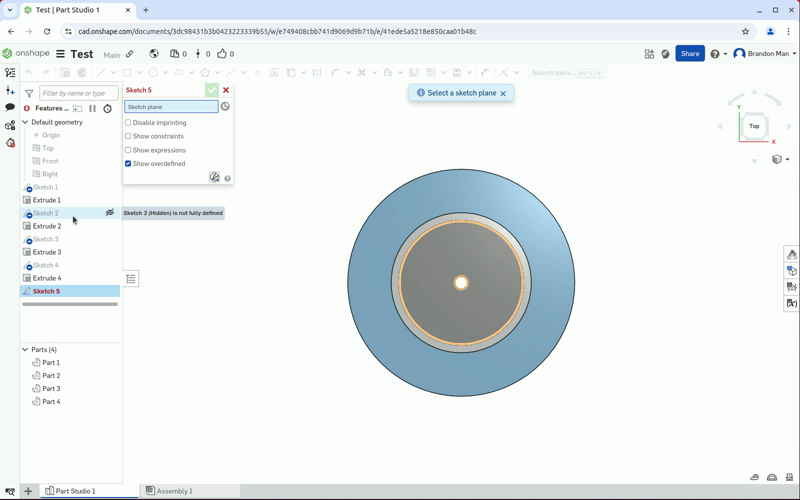
scroll(3)
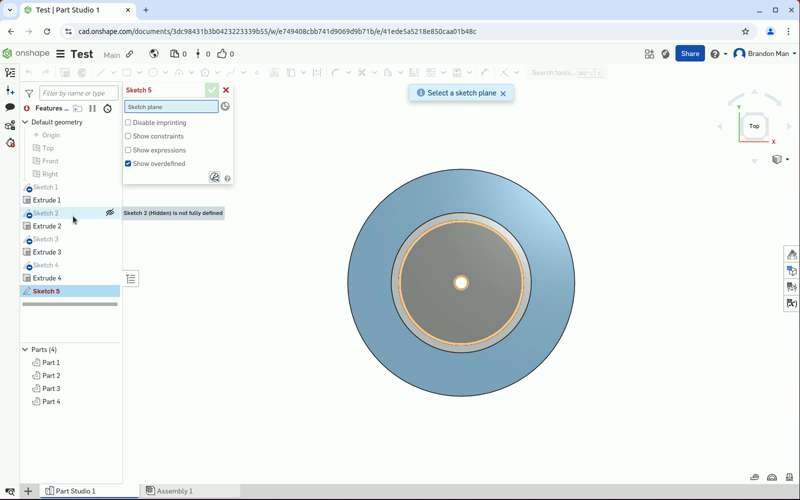
mouse_move(73, 150)
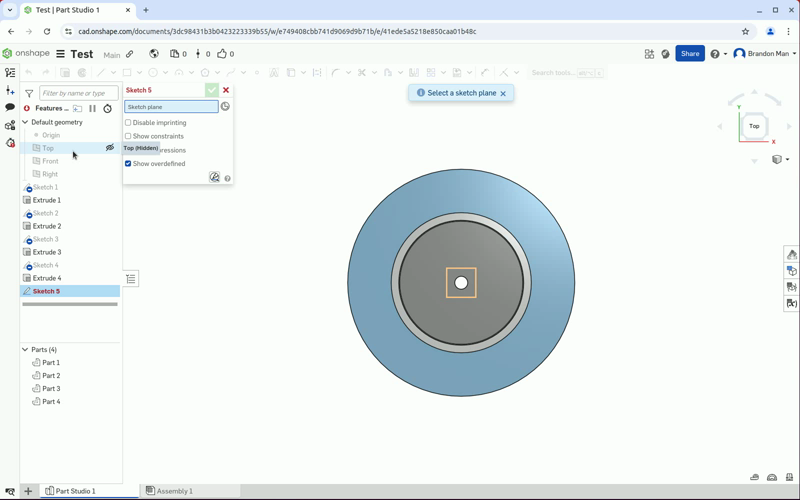
click(73, 150)
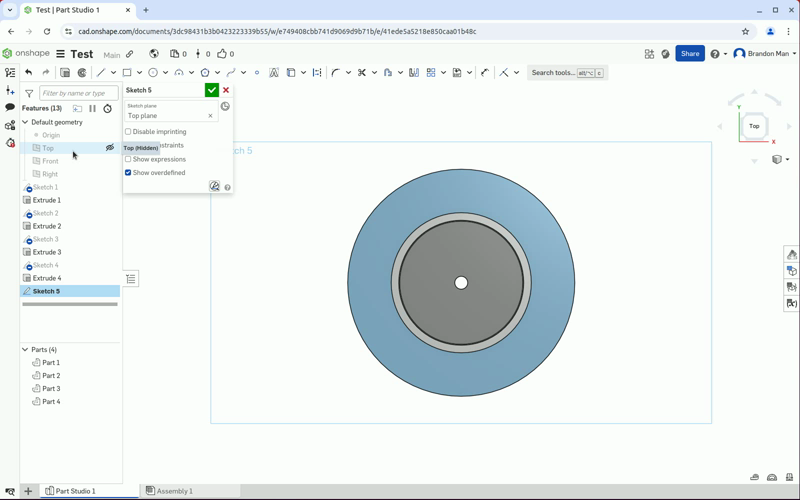
mouse_move(73, 352)
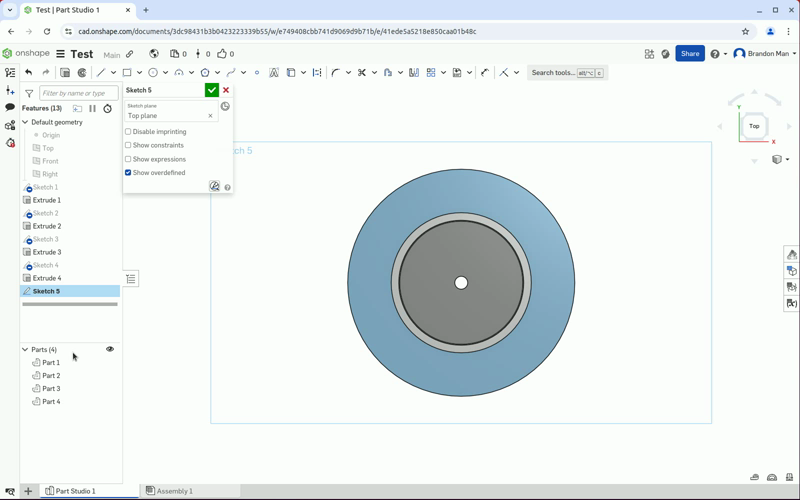
key(y)
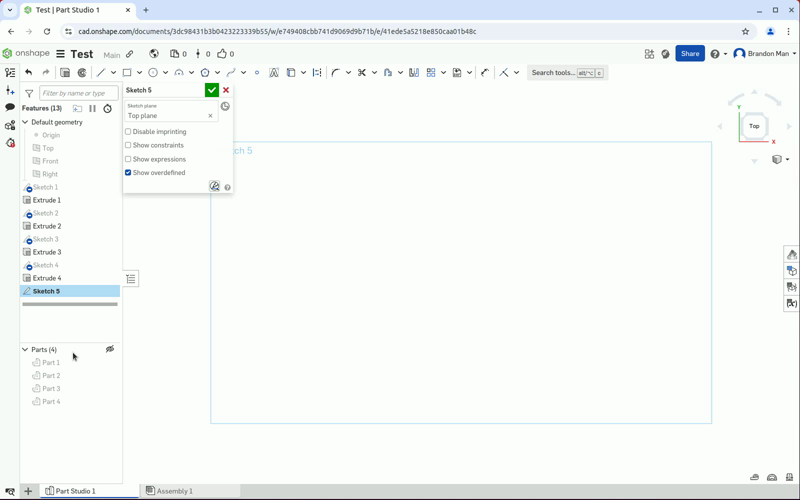
key(c)
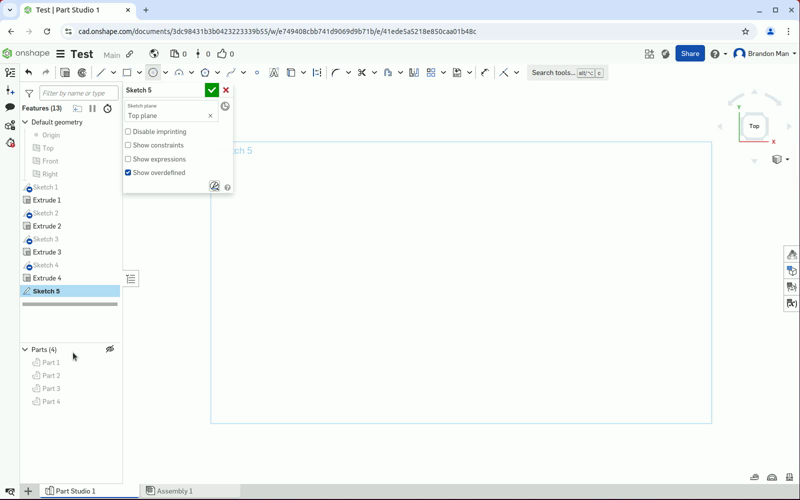
key_down(shift)
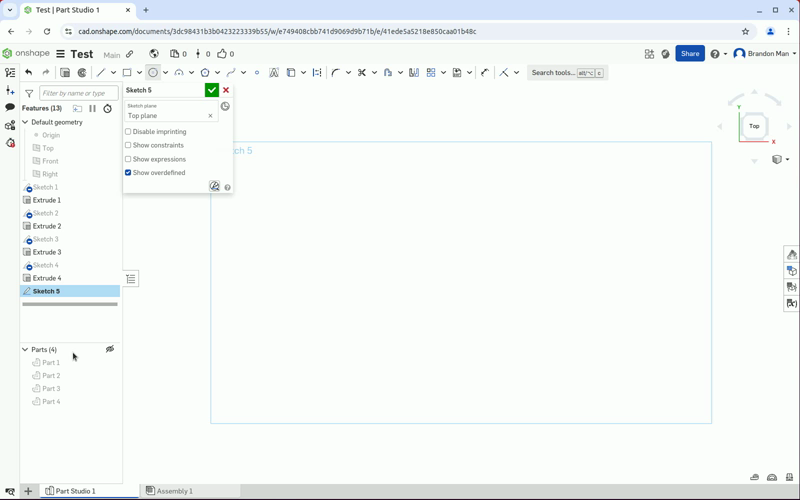
mouse_move(461, 282)
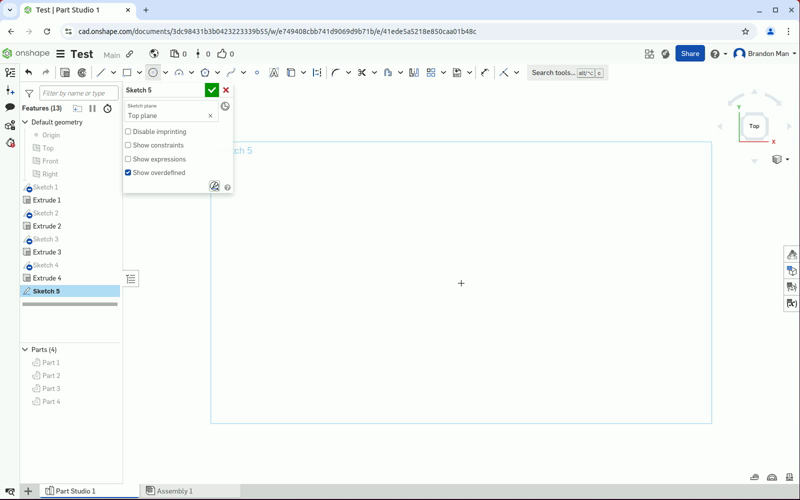
click(461, 282)
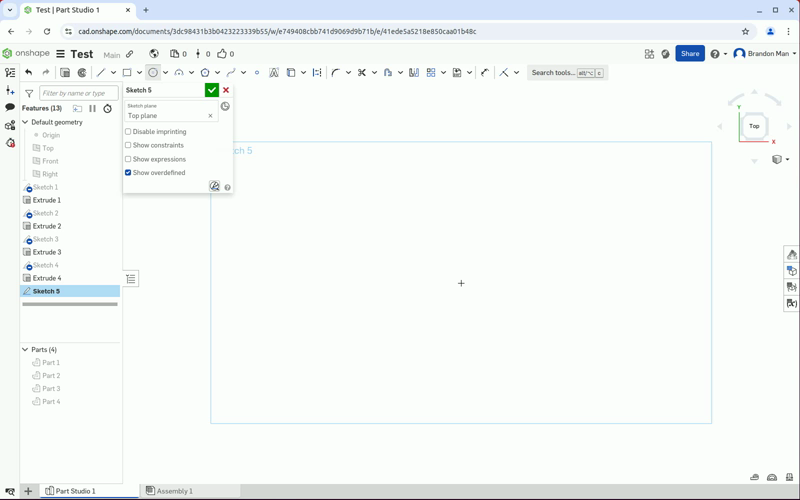
key_up(shift)
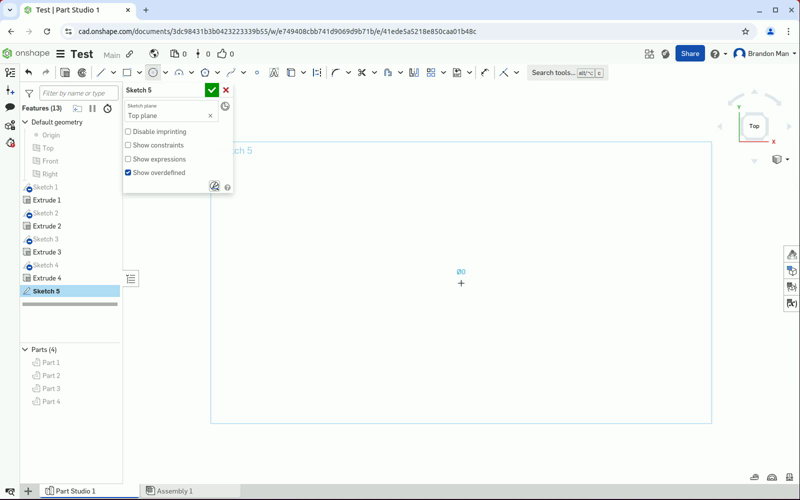
mouse_move(574, 282)
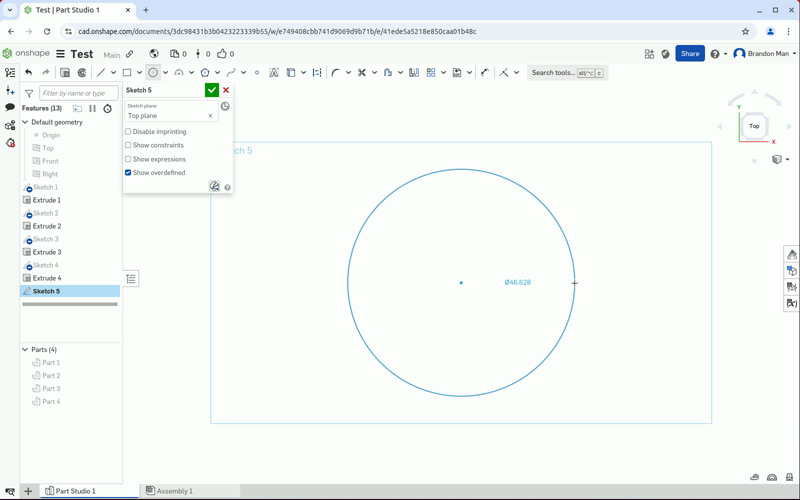
click(574, 282)
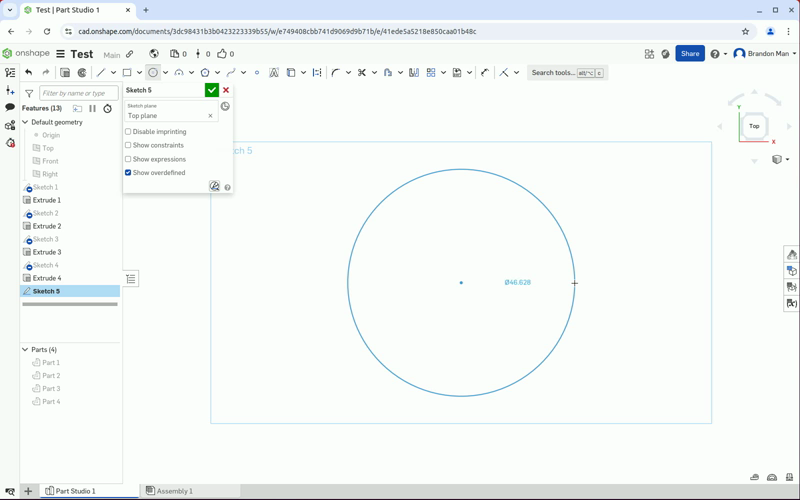
key(esc)
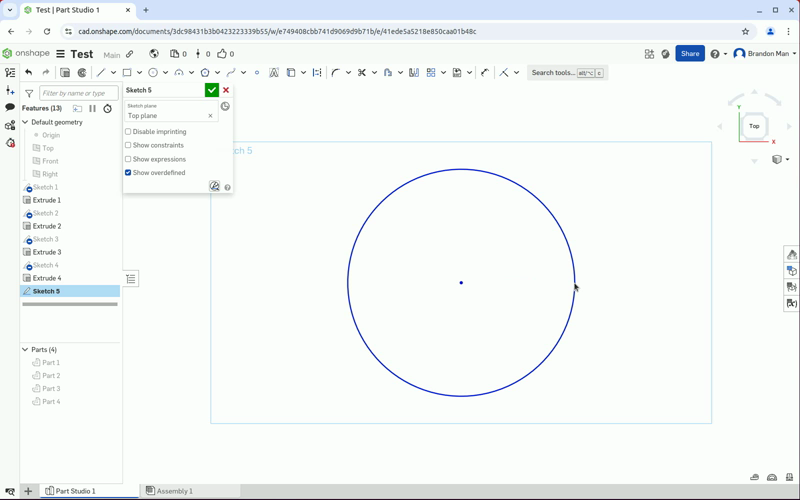
key(c)
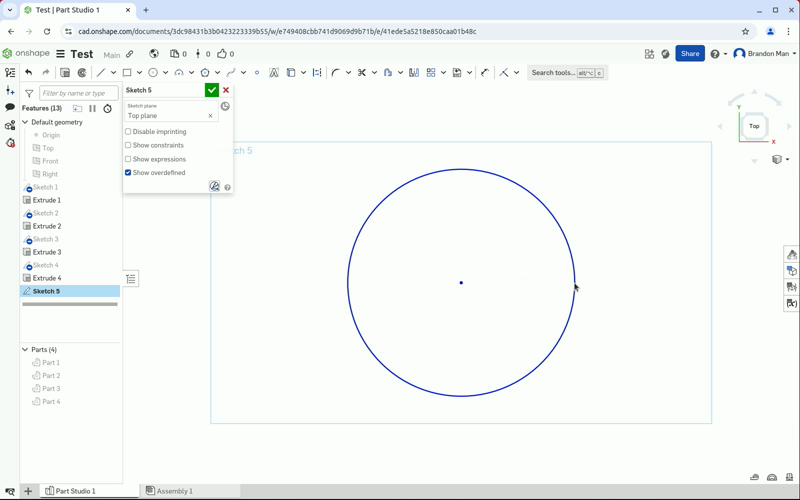
key_down(shift)
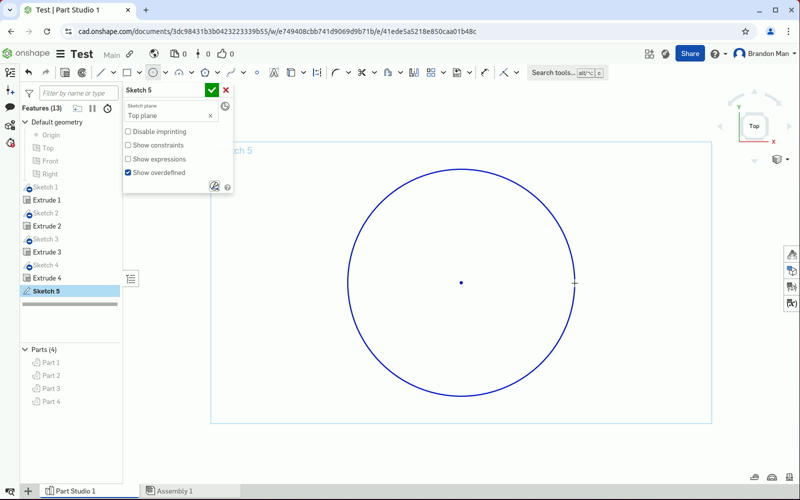
mouse_move(461, 282)
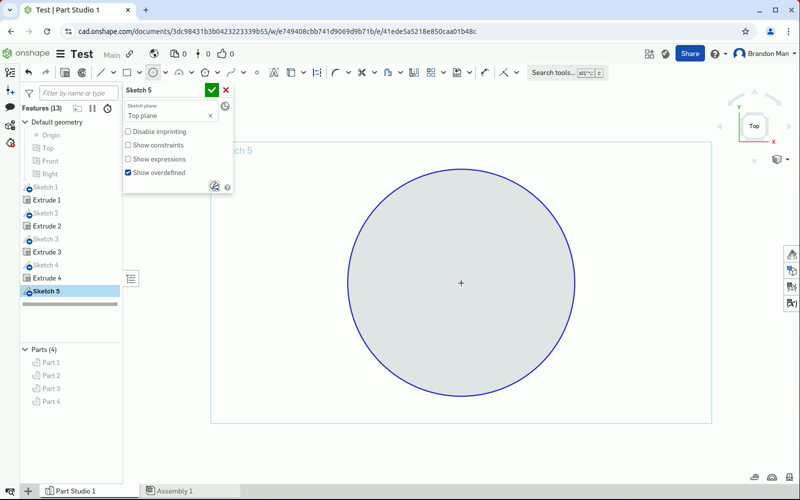
click(461, 282)
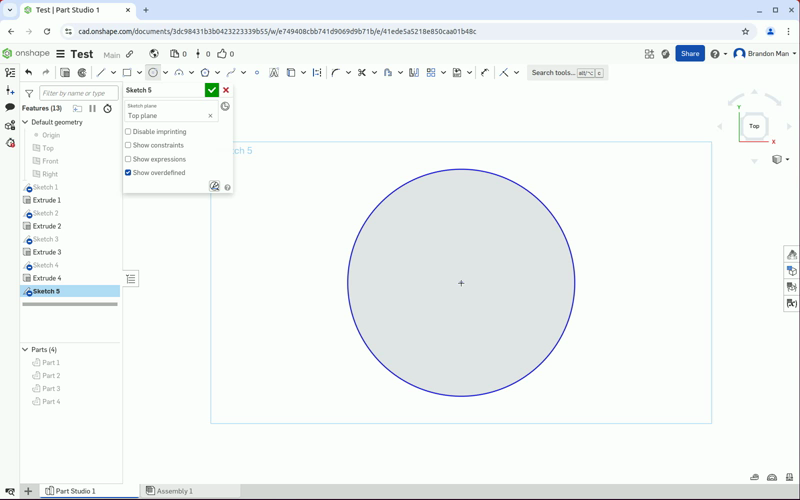
key_up(shift)
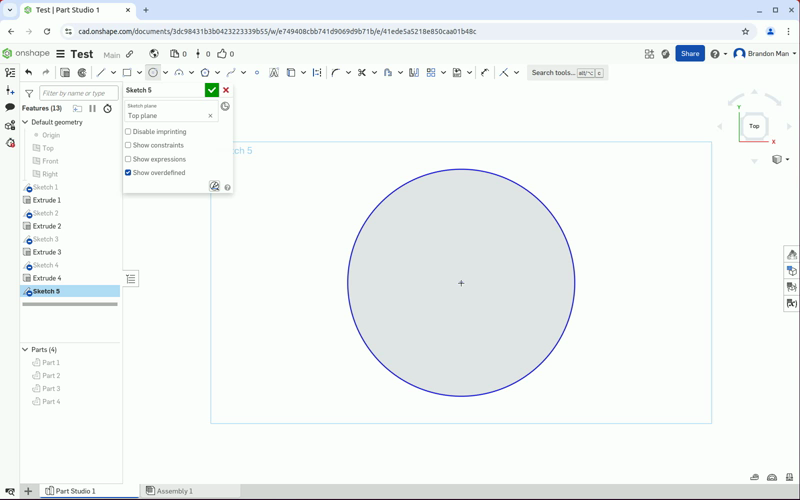
mouse_move(529, 282)
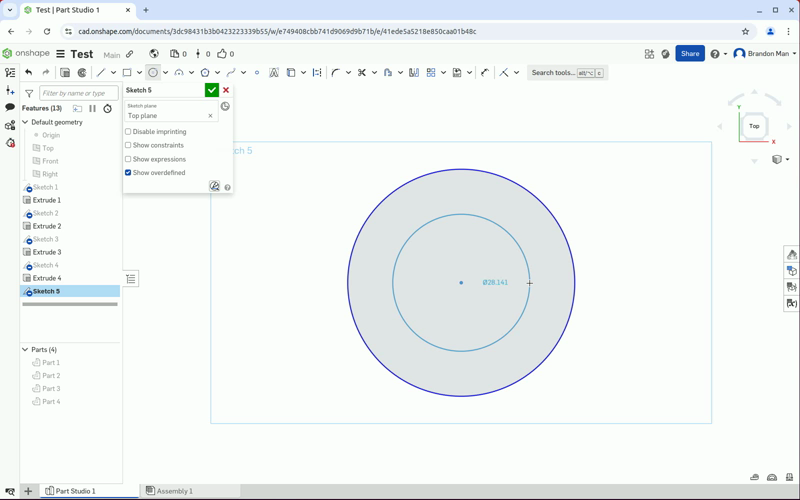
click(529, 282)
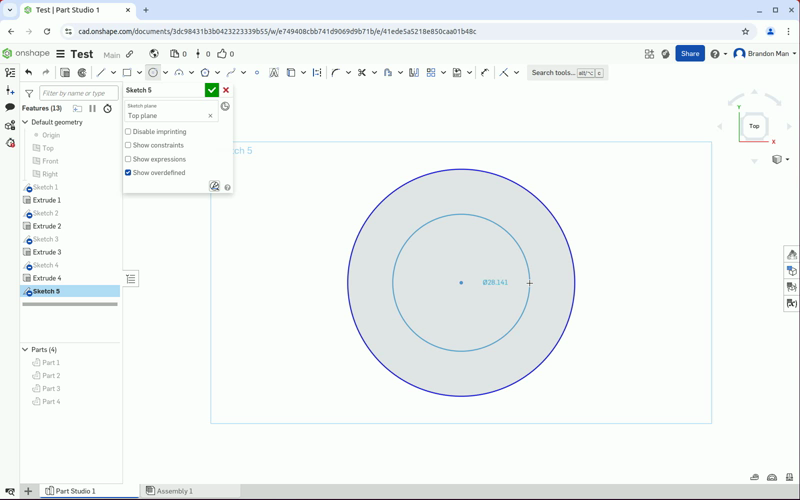
key(esc)
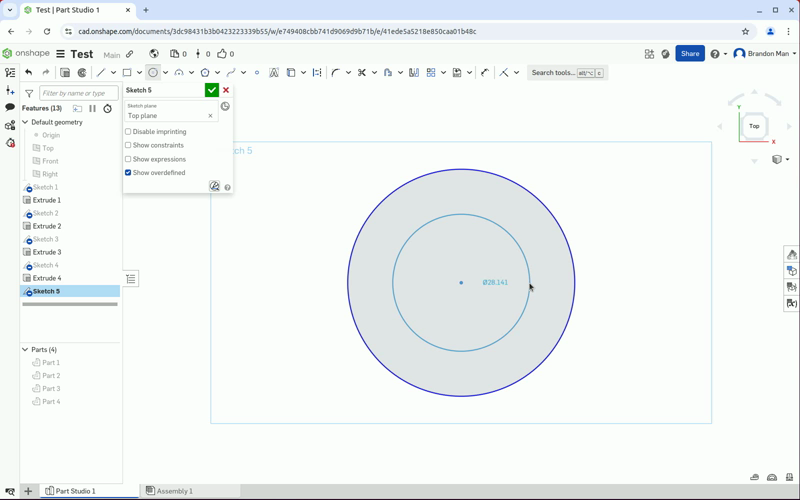
mouse_move(385, 332)
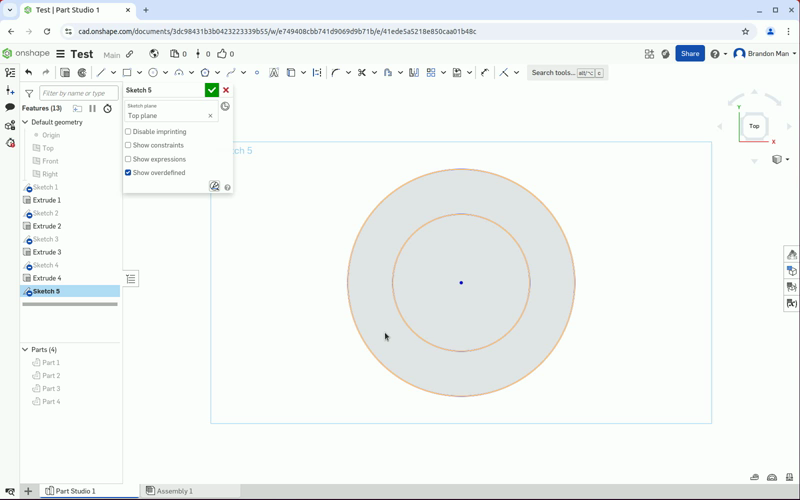
click(385, 332)
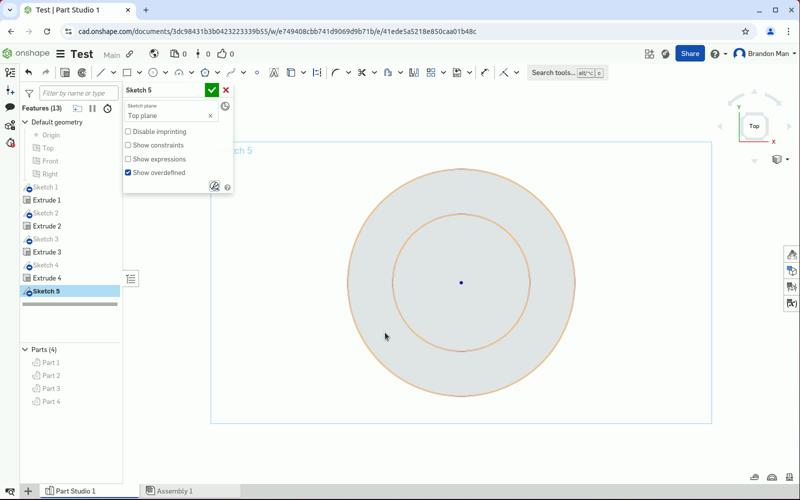
mouse_move(73, 352)
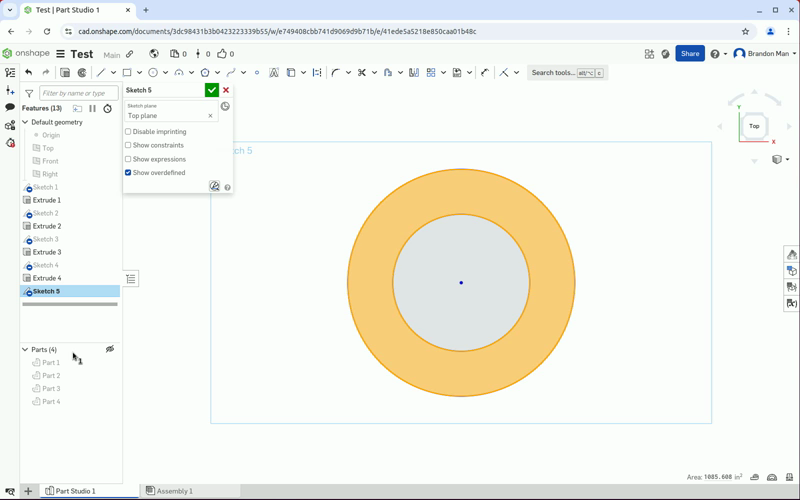
key(shift+y)
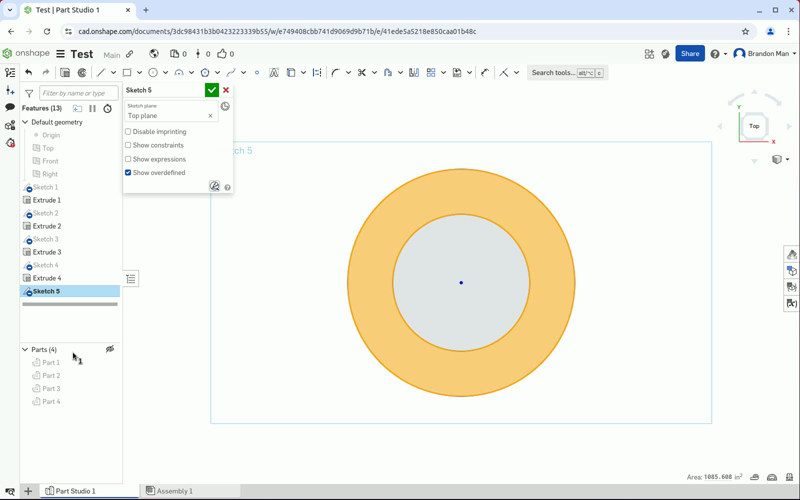
key(shift+e)
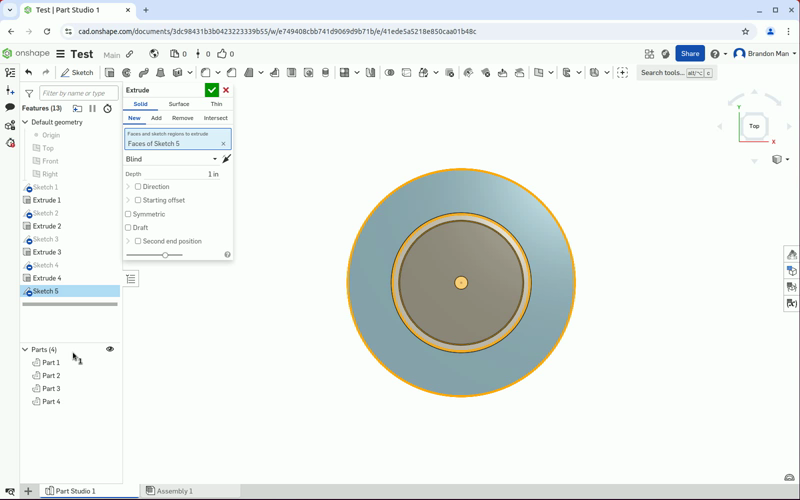
mouse_move(143, 106)
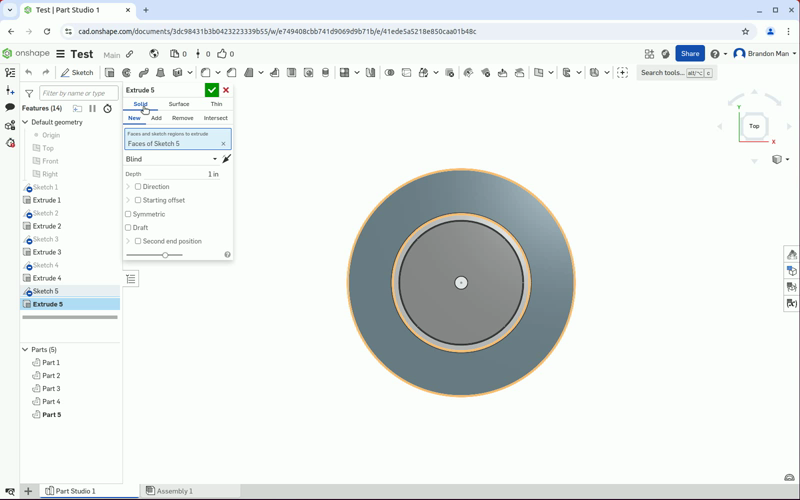
click(143, 106)
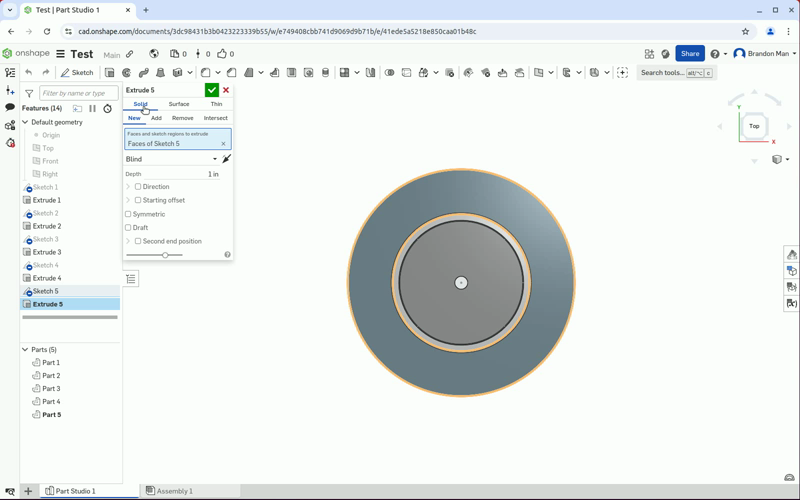
mouse_move(137, 120)
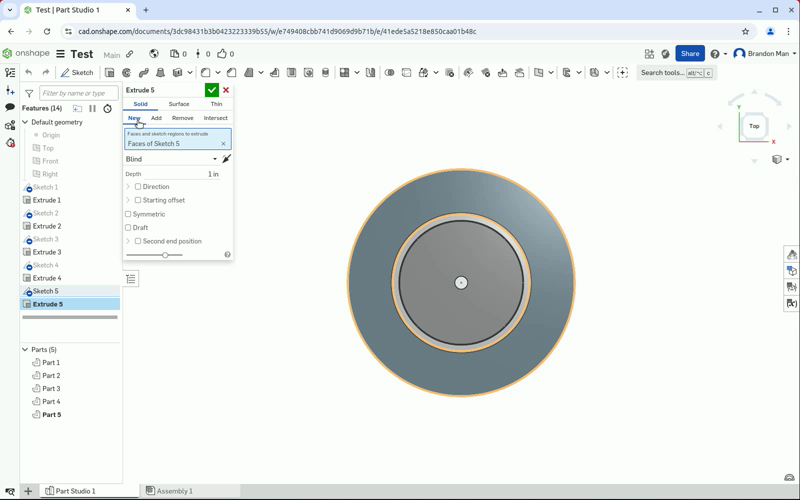
click(137, 120)
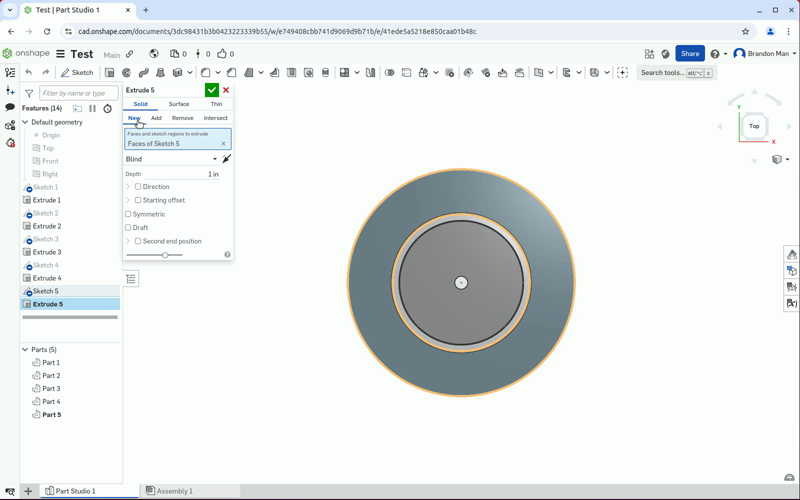
key(tab, 4)
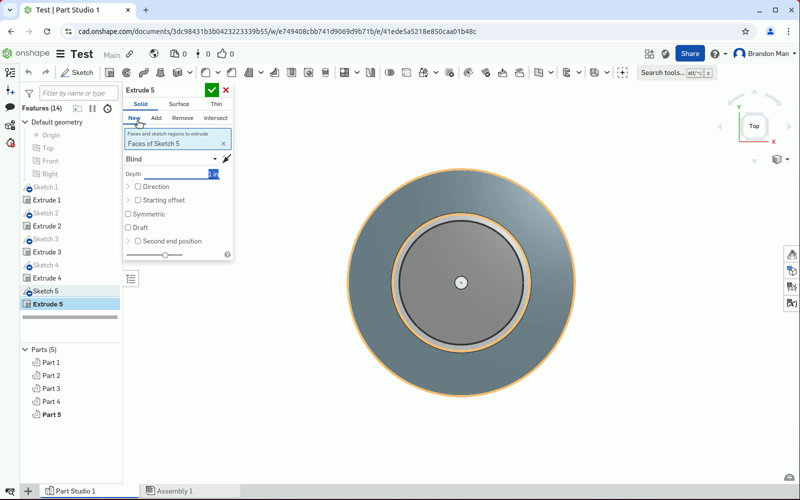
text(1.685)
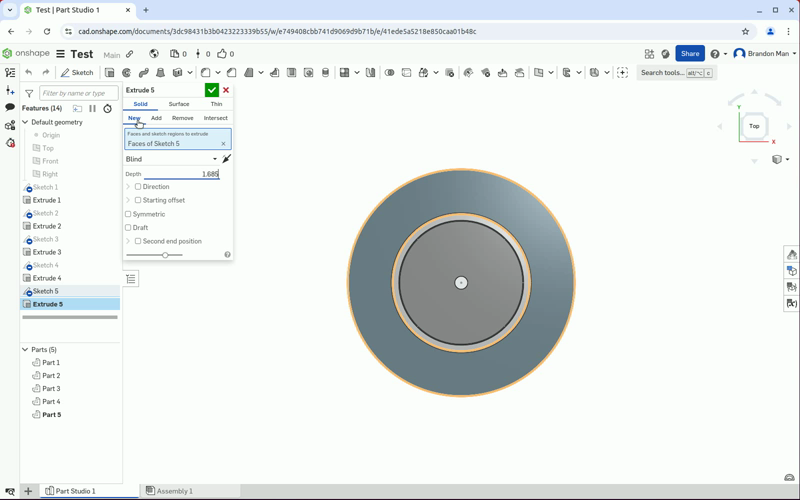
key(enter)
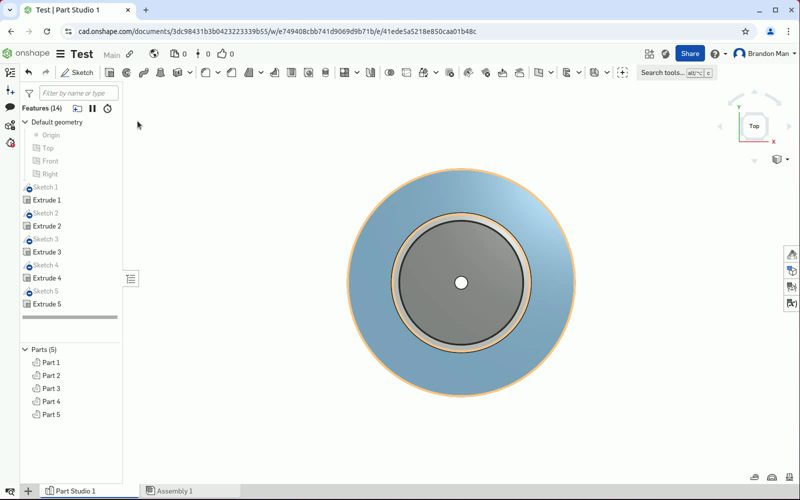
key(shift+h)
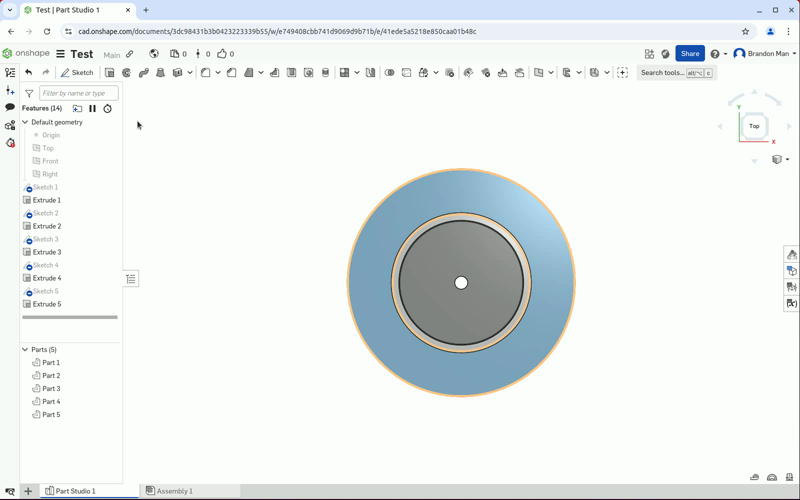
key(shift+h)
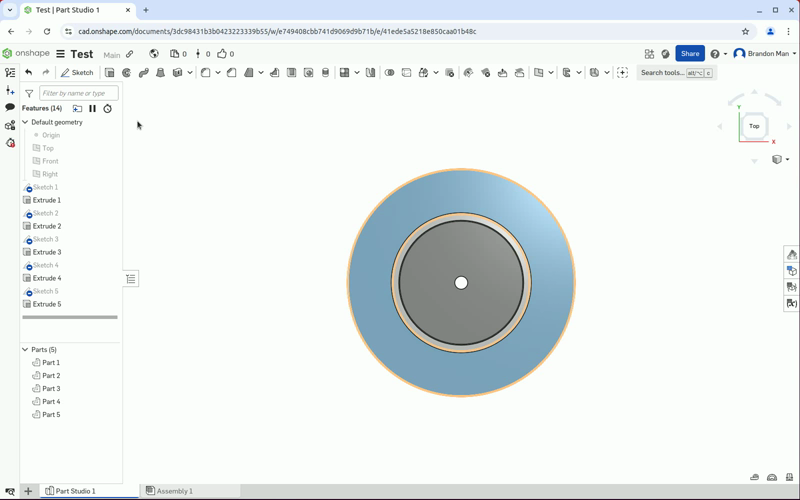
key(shift+7)
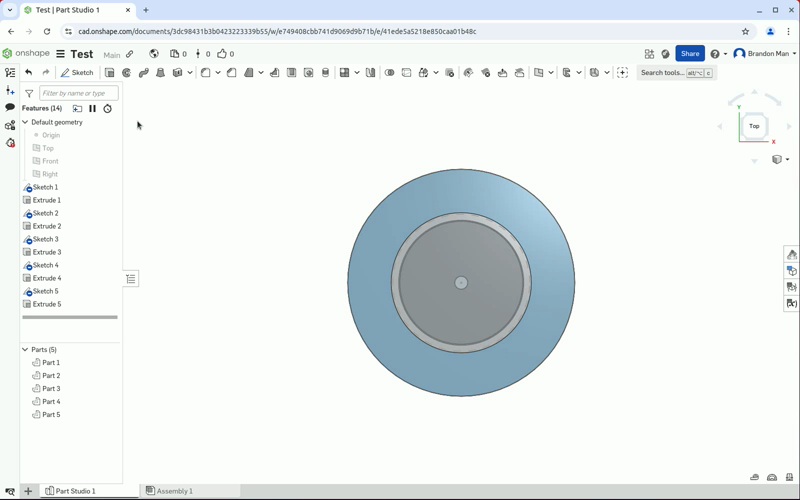
key(up, 3)
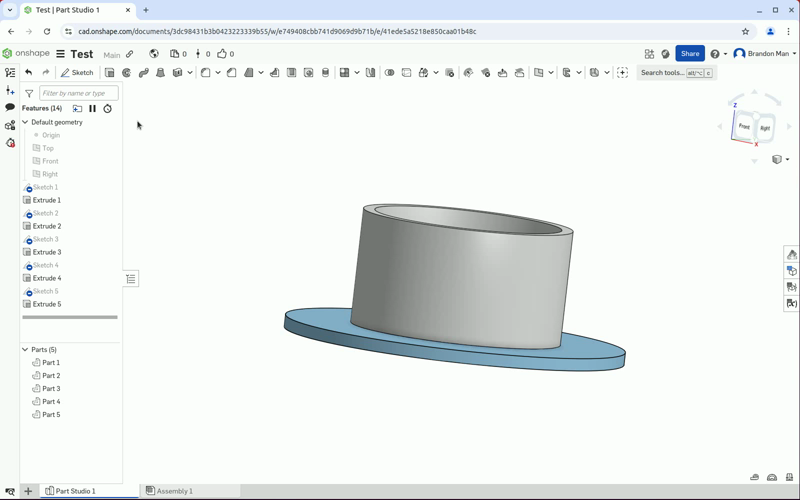
key(left, 3)
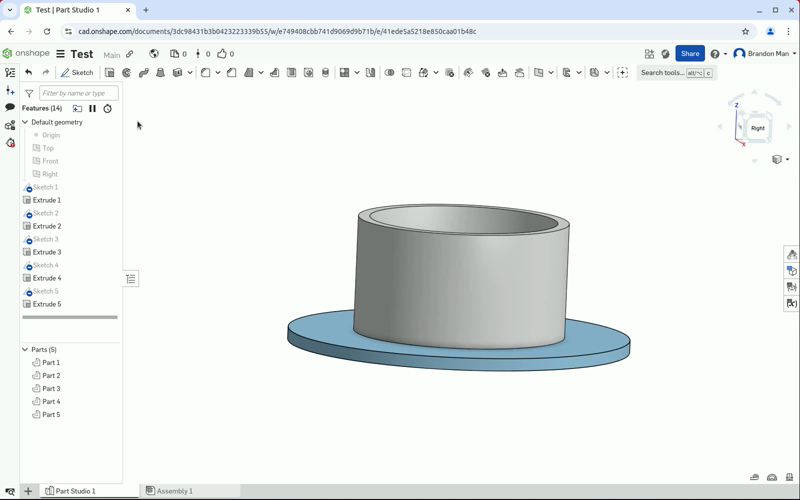
key(right, 3)
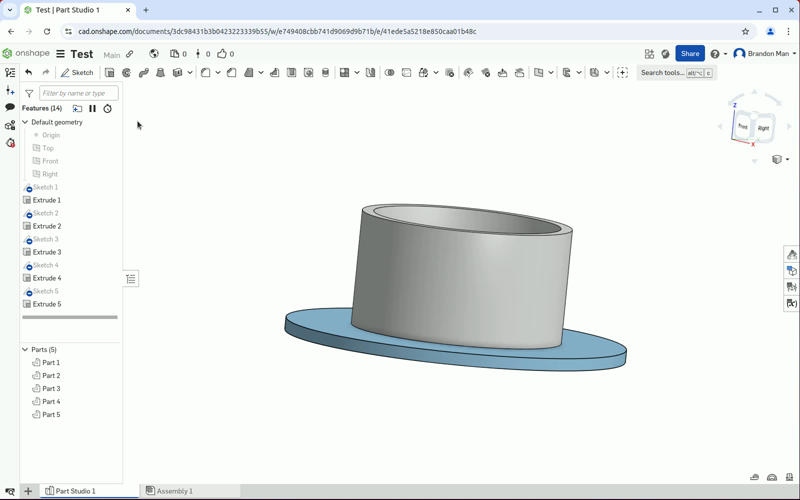
key(down, 3)
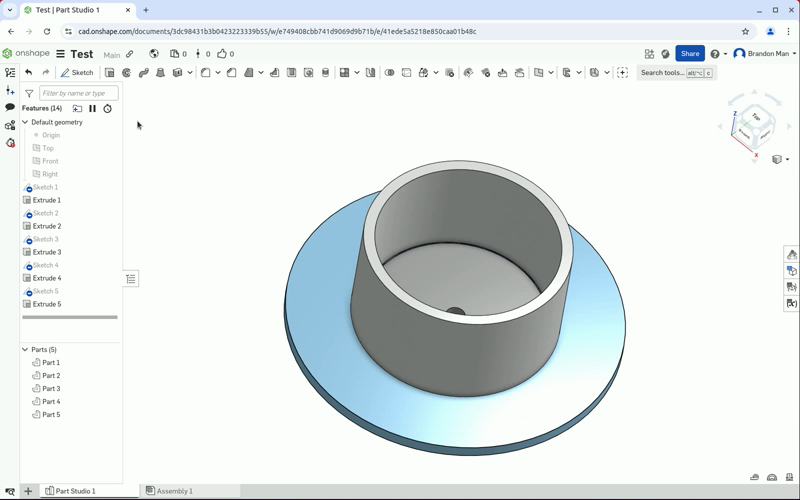
mouse_move(73, 189)
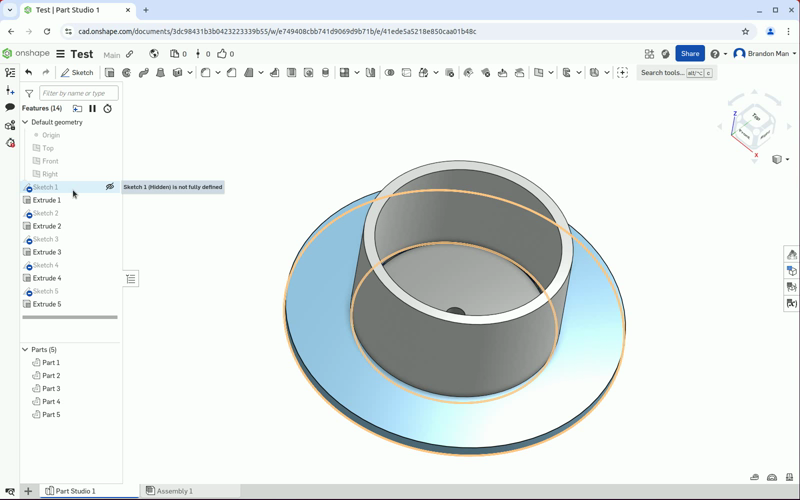
click(73, 189)